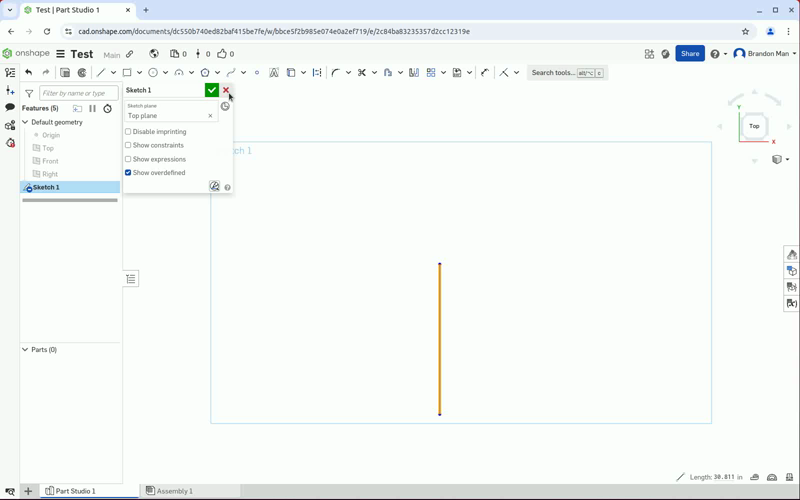
key(shift+h)
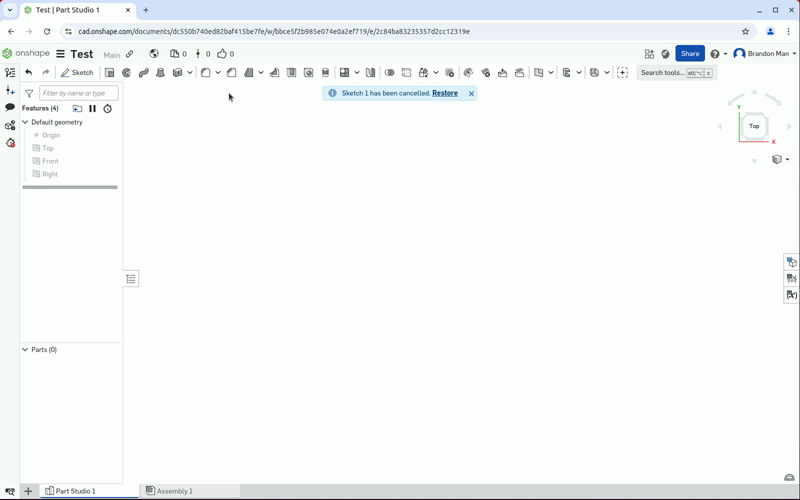
mouse_move(73, 352)
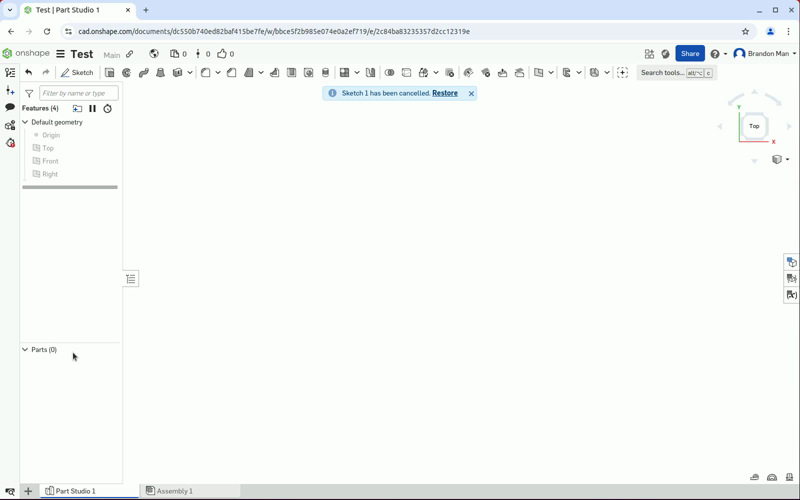
key(y)
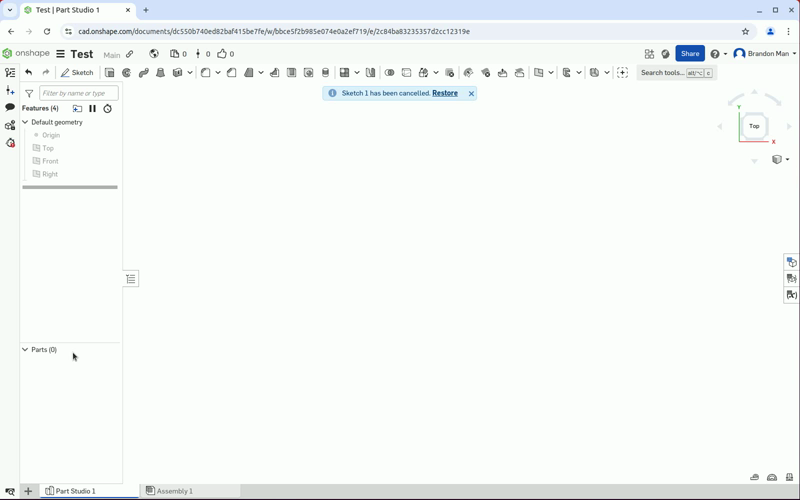
key(shift+p)
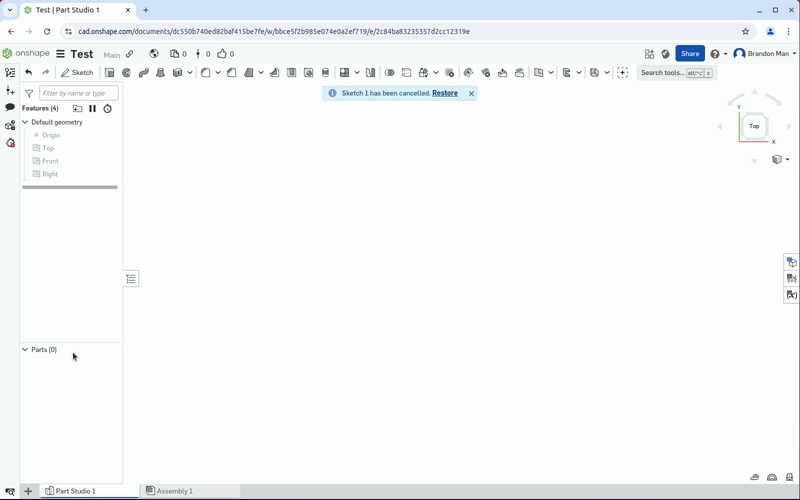
key(space)
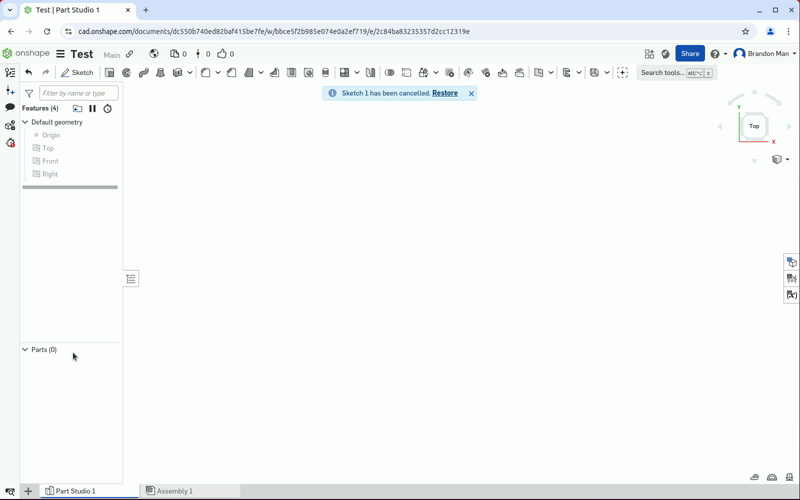
key_down(shift)
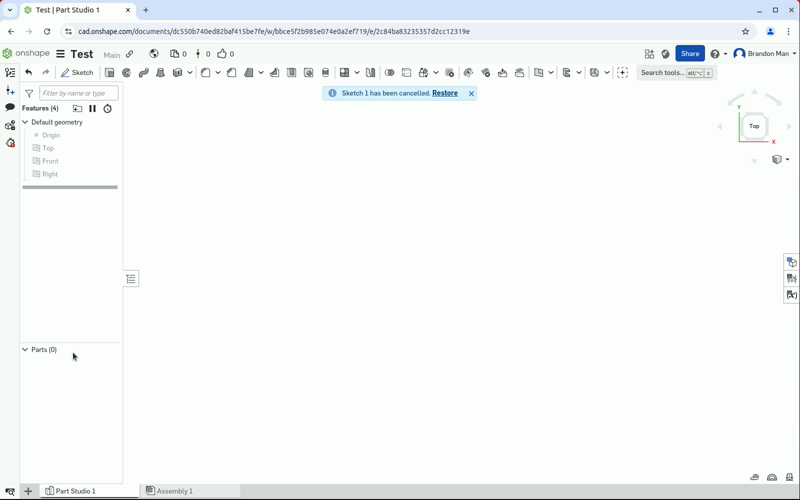
key(up)
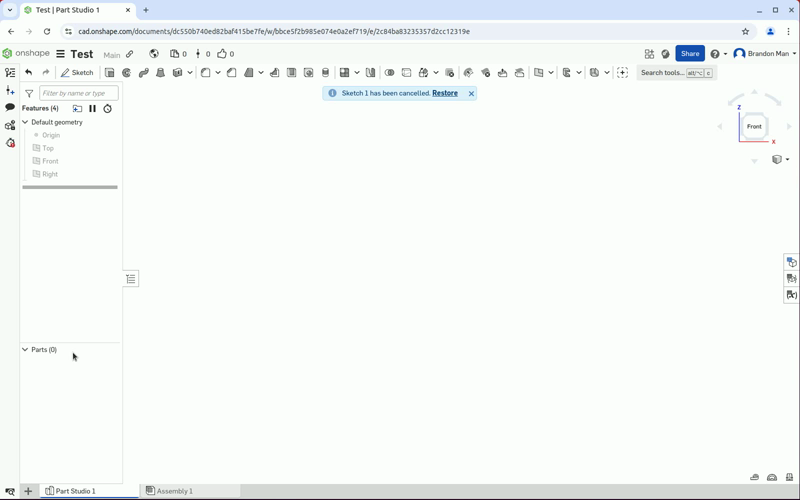
key_up(shift)
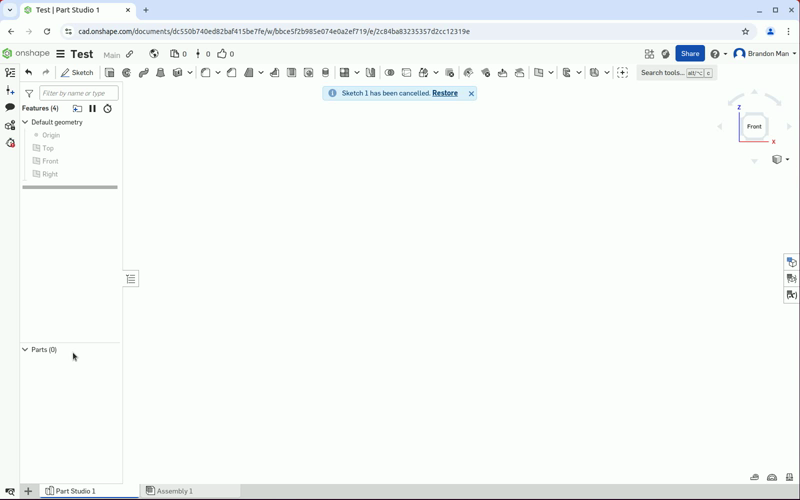
mouse_move(73, 352)
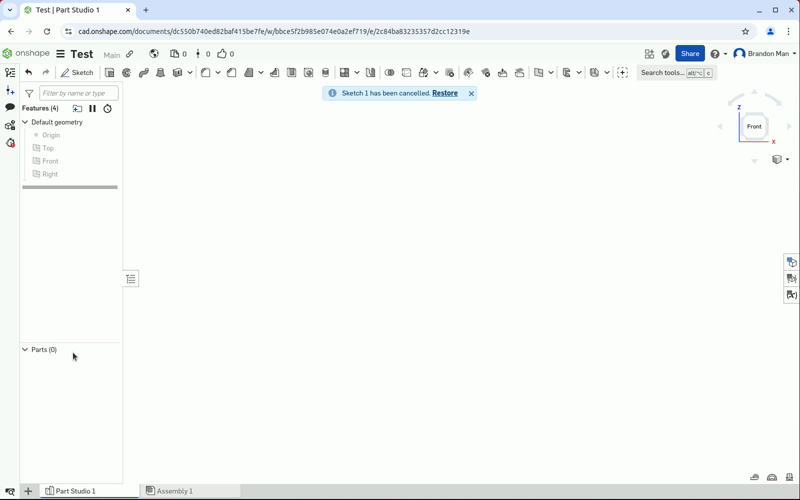
key(shift+y)
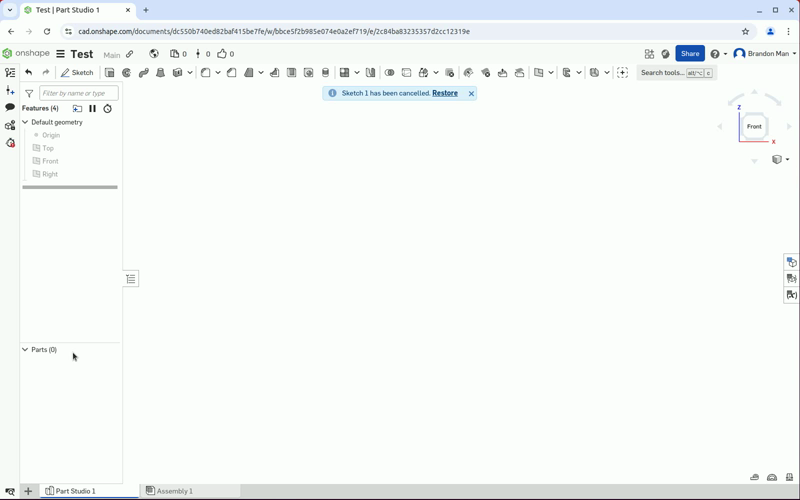
key(shift+s)
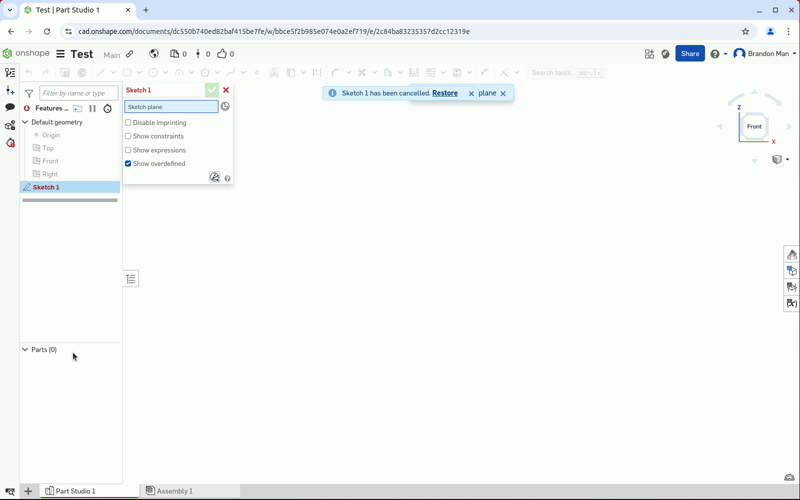
mouse_move(73, 163)
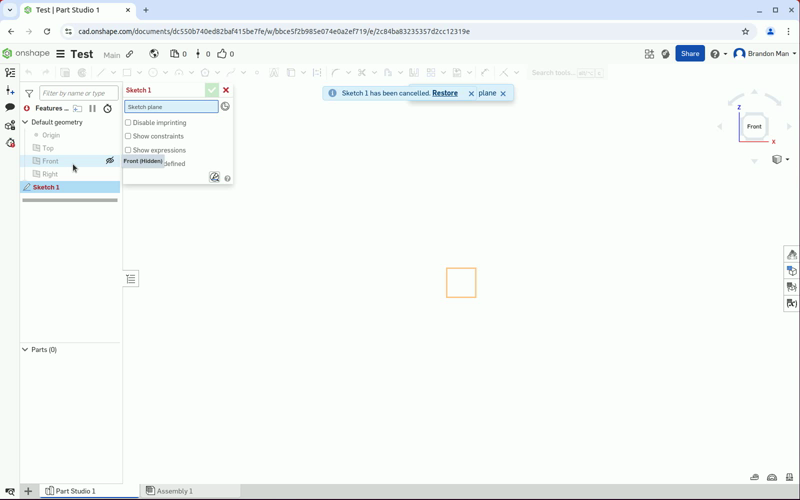
click(73, 163)
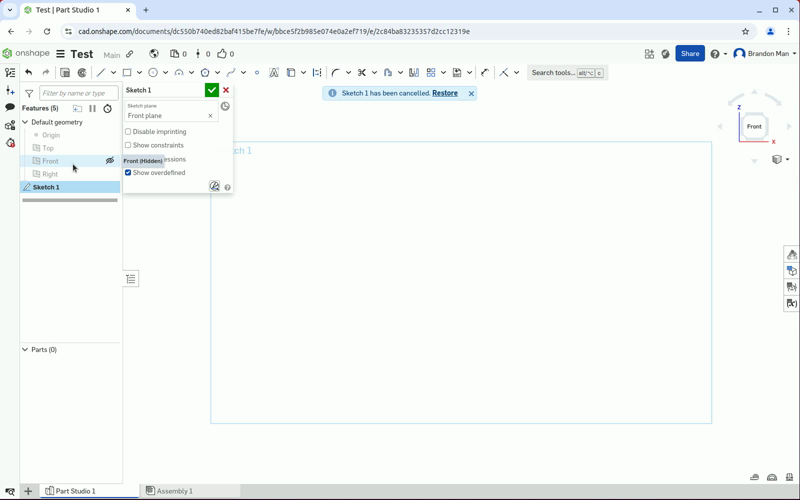
mouse_move(73, 352)
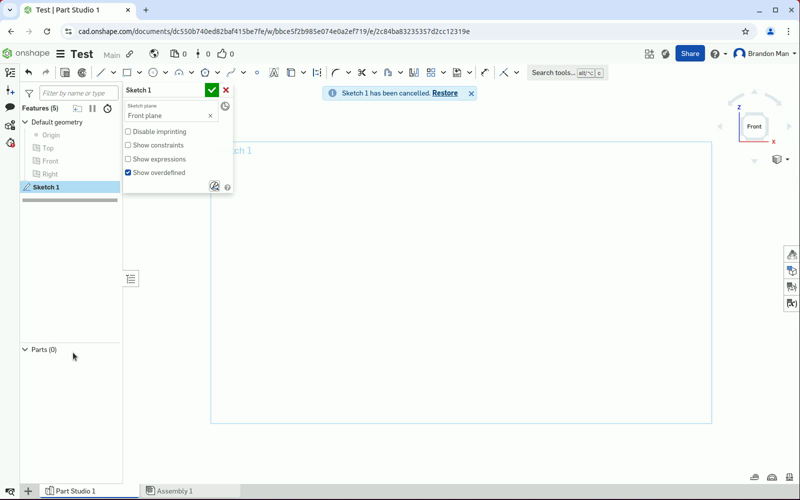
key(y)
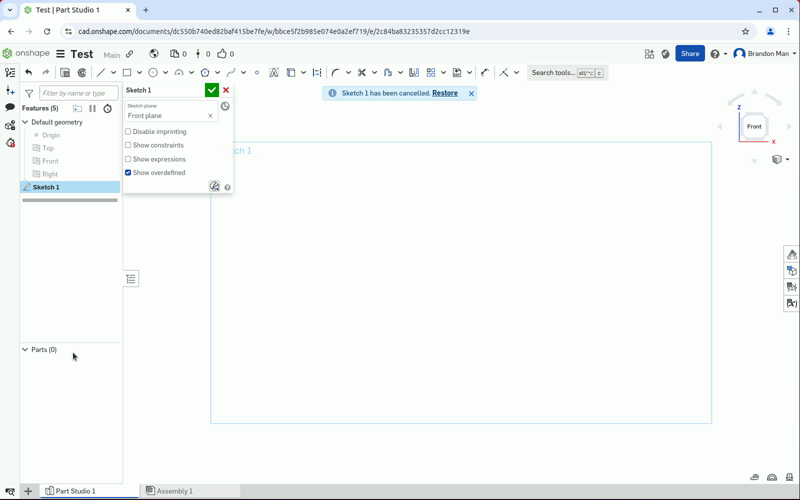
key(l)
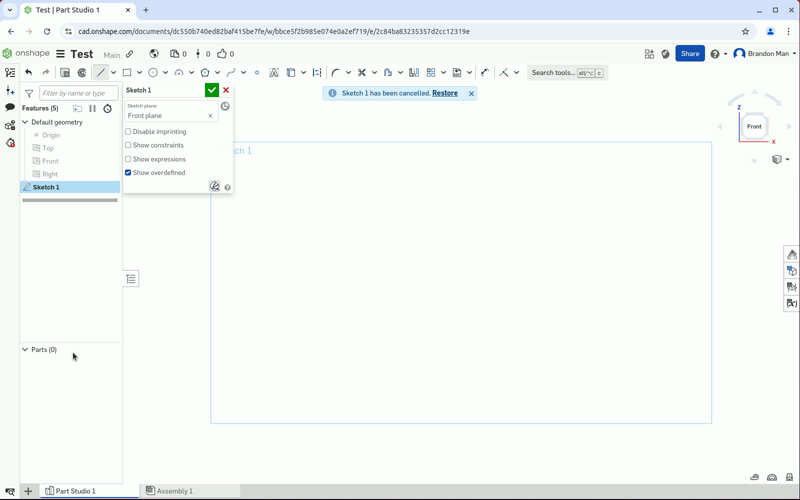
key_down(shift)
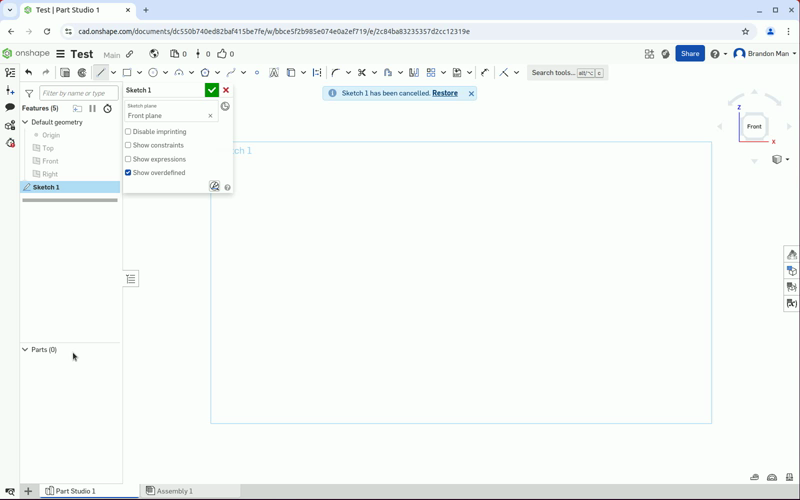
mouse_move(407, 286)
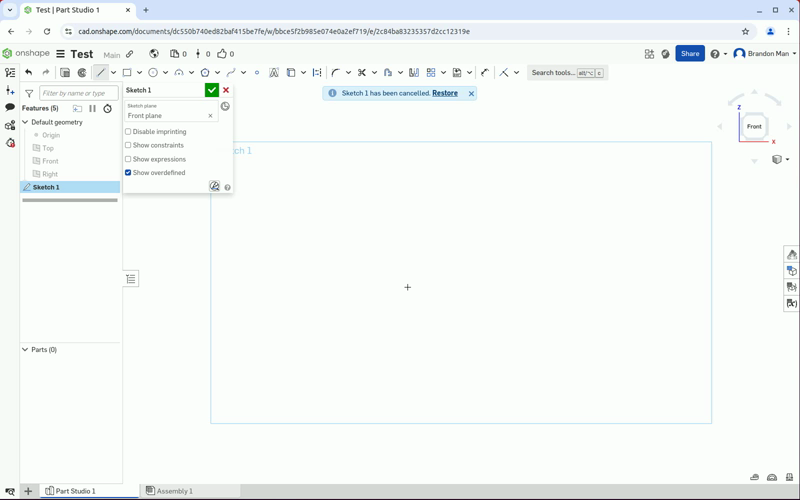
click(407, 286)
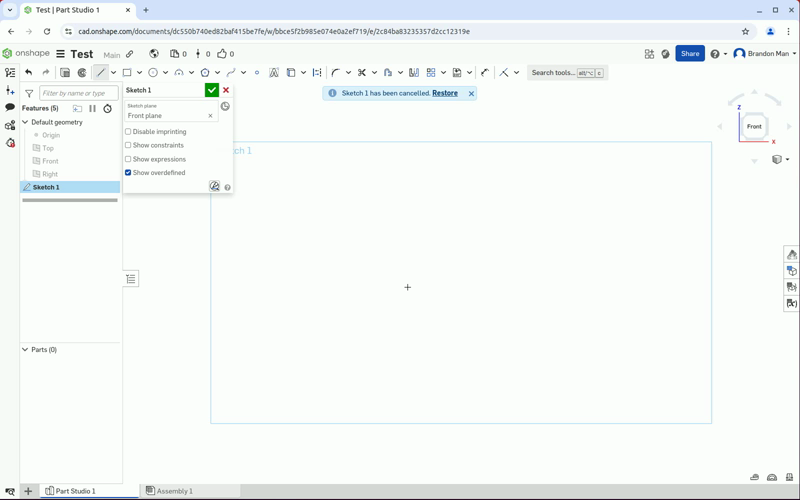
key_up(shift)
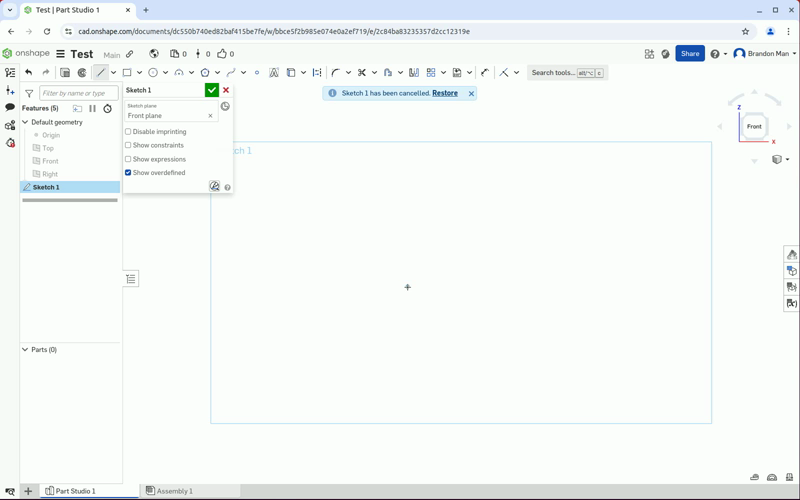
key_down(shift)
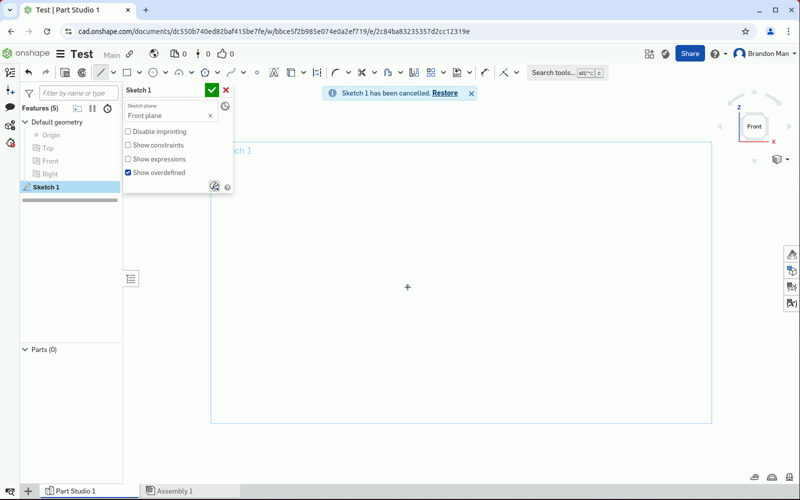
mouse_move(437, 286)
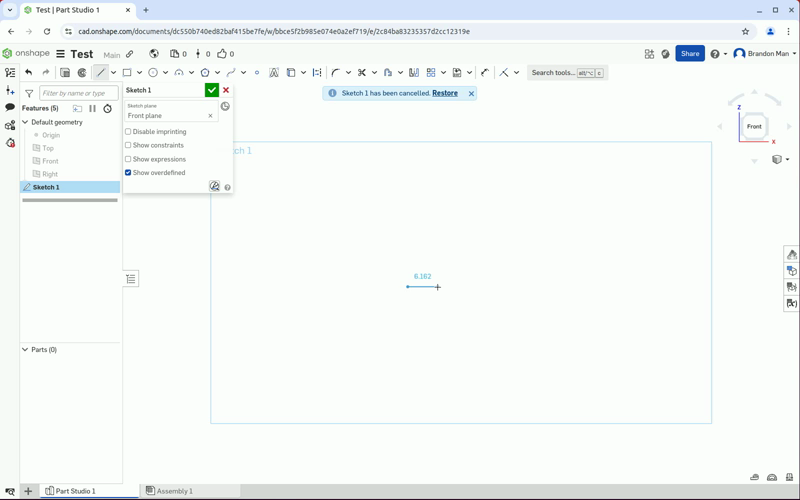
mouse_move(437, 286)
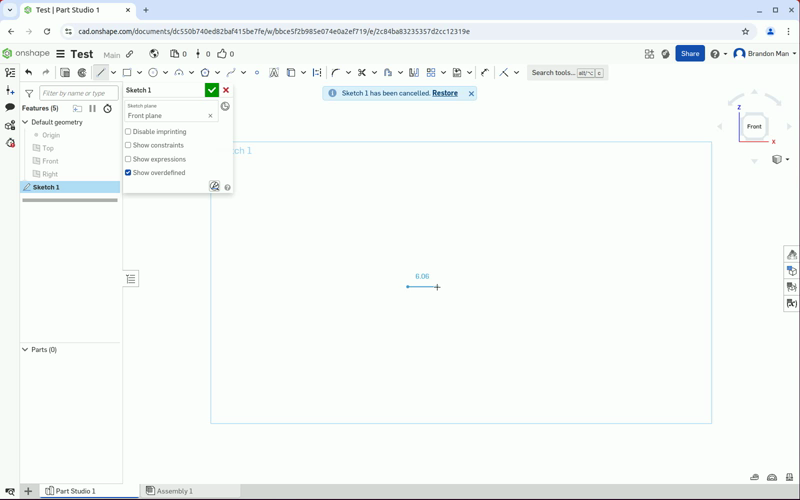
click(437, 286)
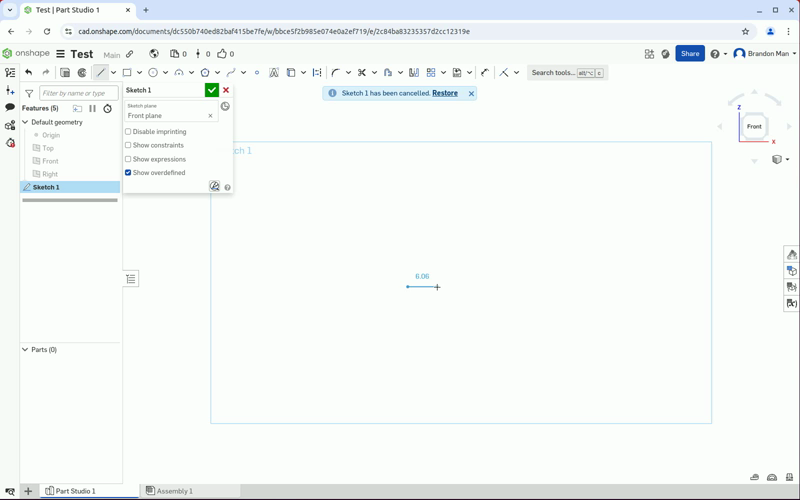
key_up(shift)
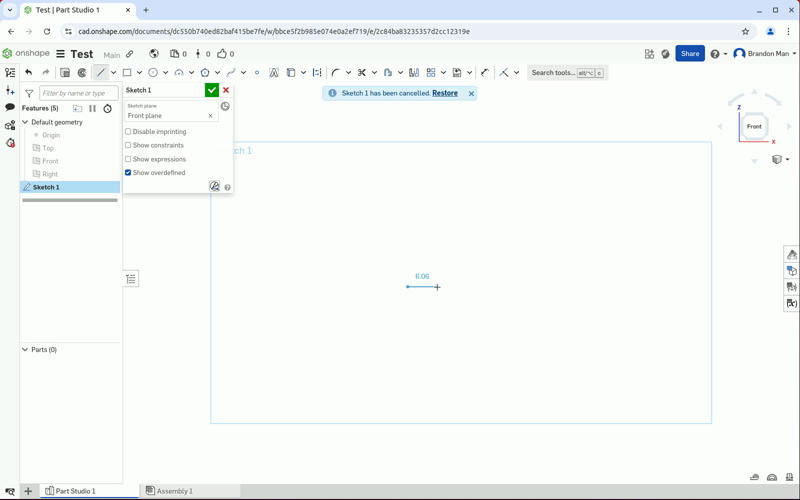
key_down(shift)
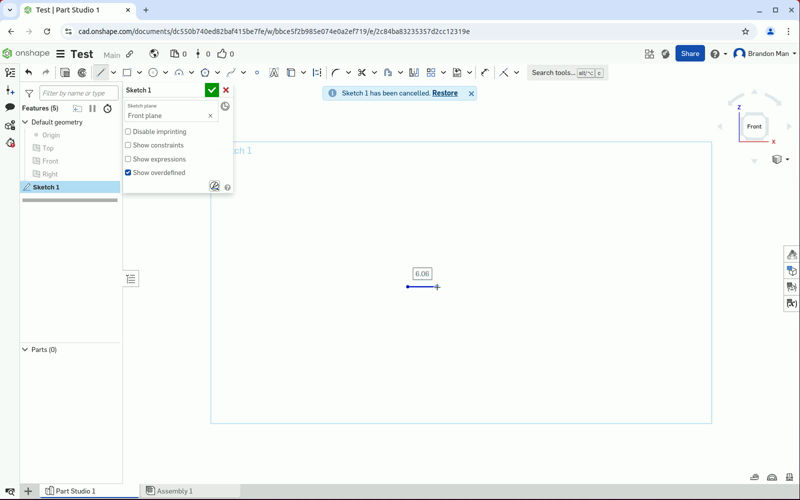
mouse_move(467, 286)
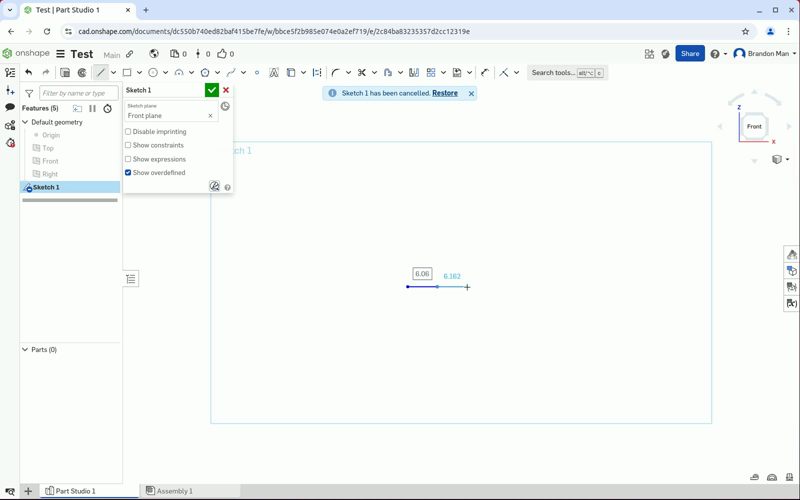
mouse_move(437, 259)
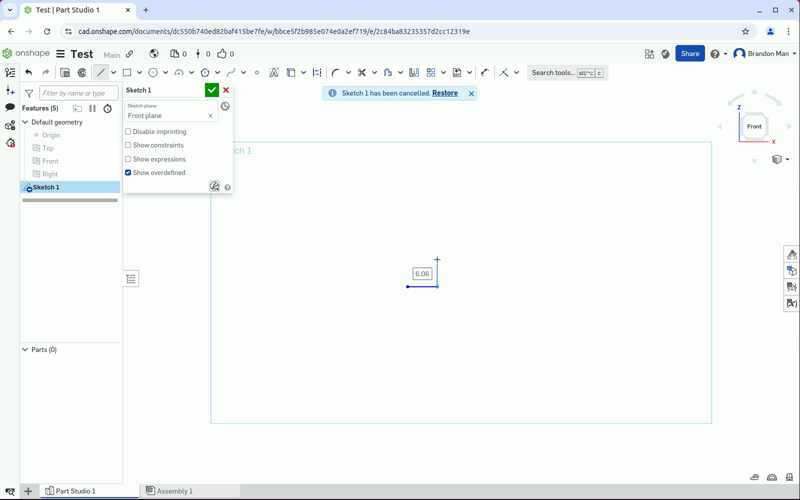
click(437, 259)
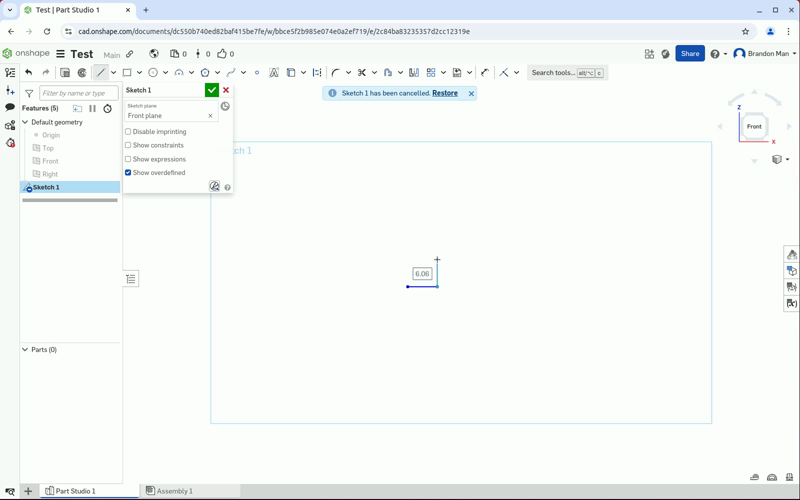
key_up(shift)
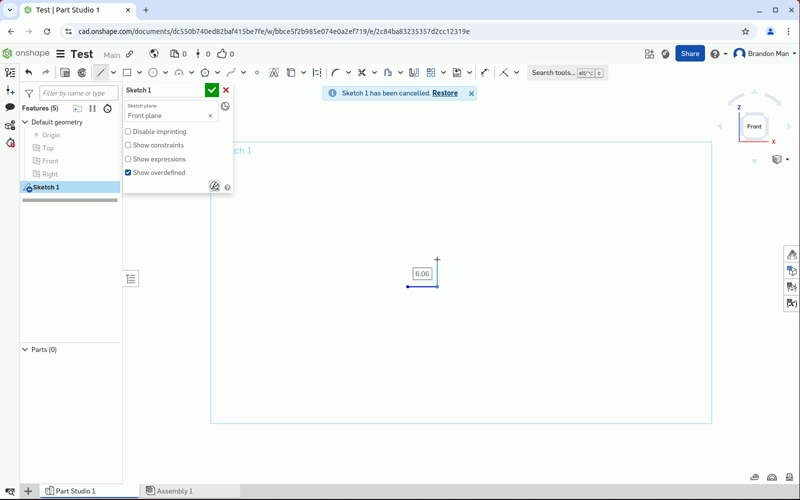
key_down(shift)
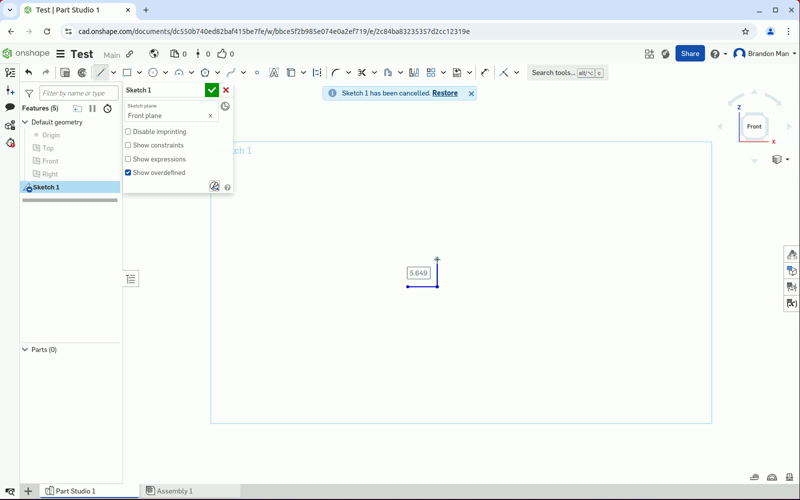
mouse_move(467, 259)
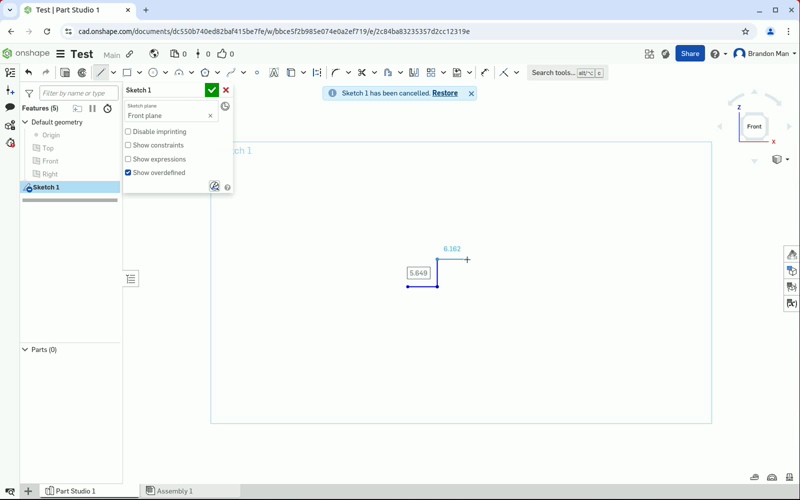
mouse_move(407, 259)
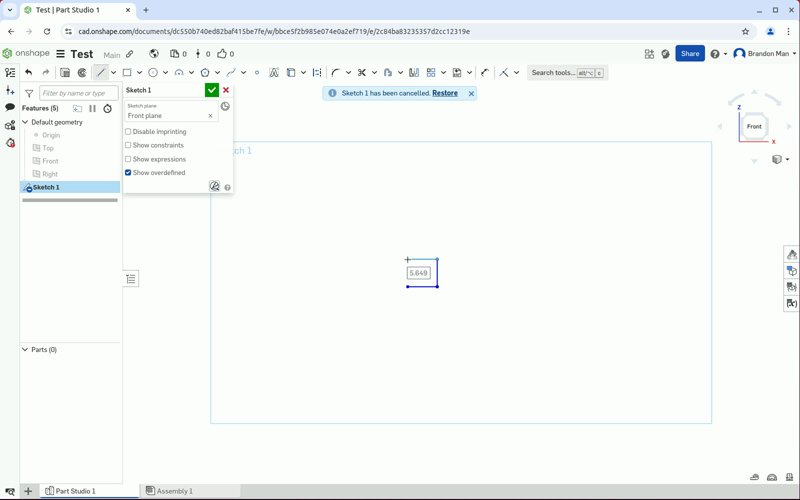
click(407, 259)
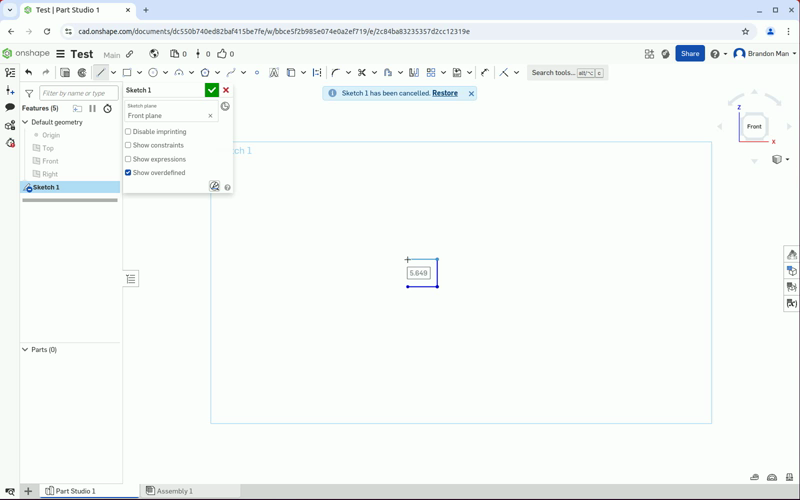
key_up(shift)
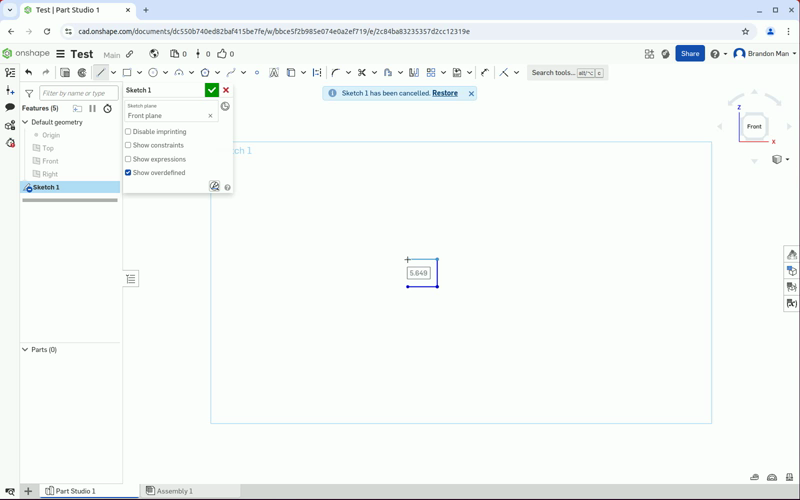
mouse_move(437, 259)
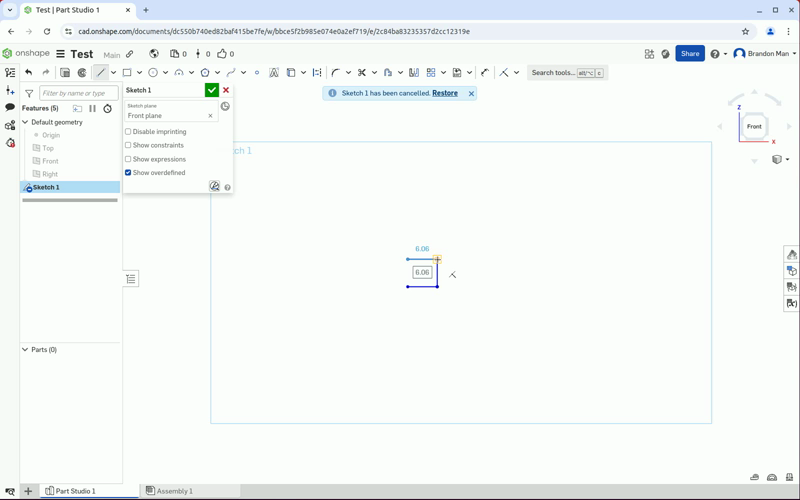
key_down(shift)
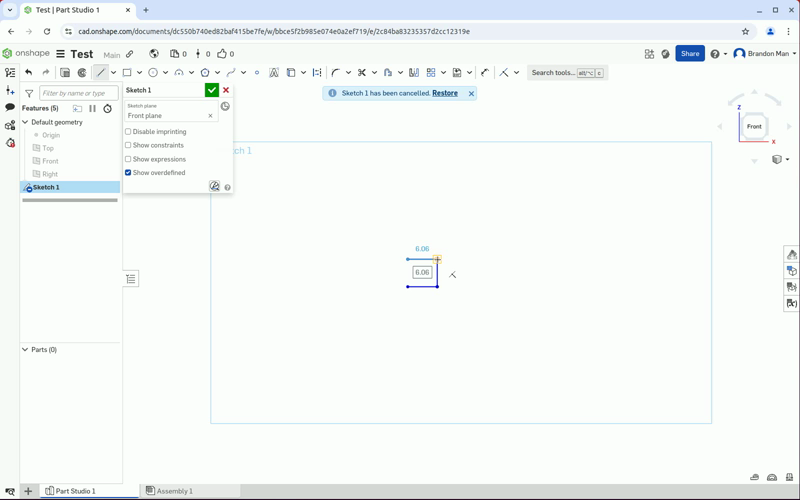
mouse_move(407, 286)
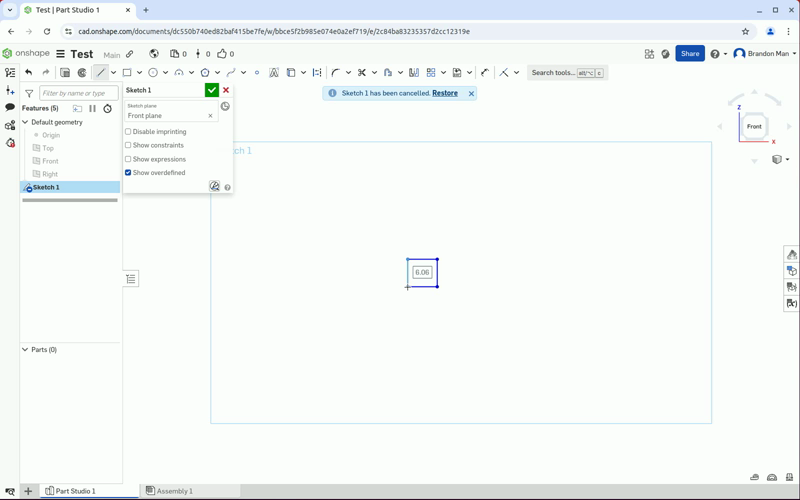
key_up(shift)
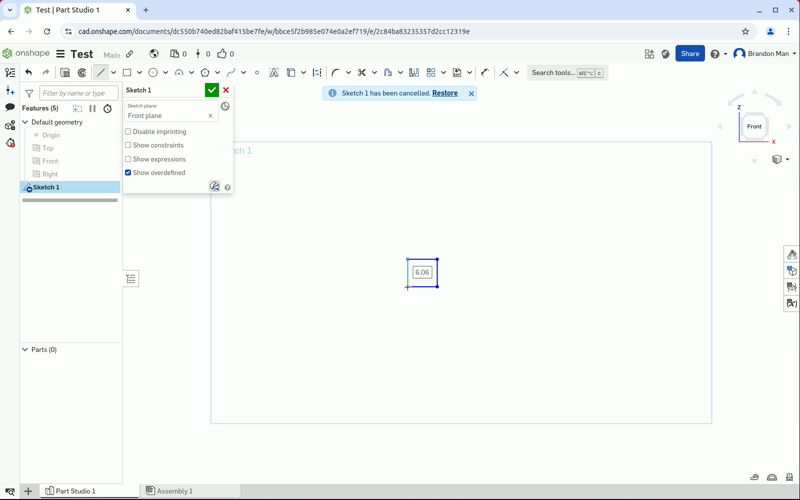
click(407, 286)
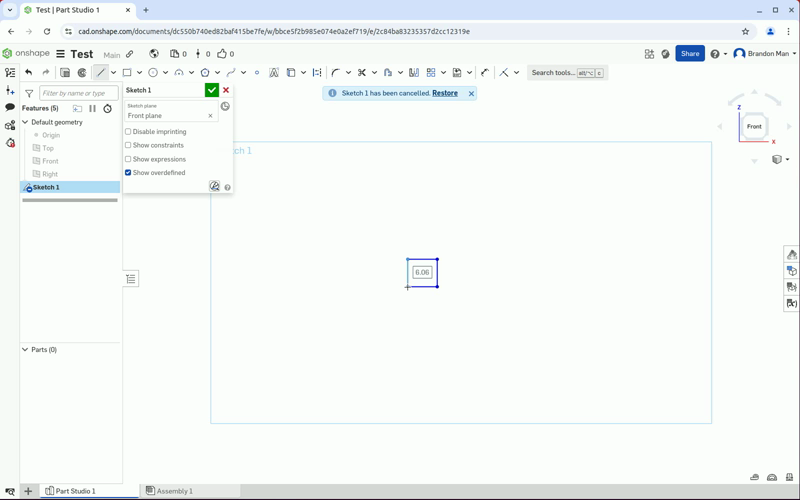
key(esc)
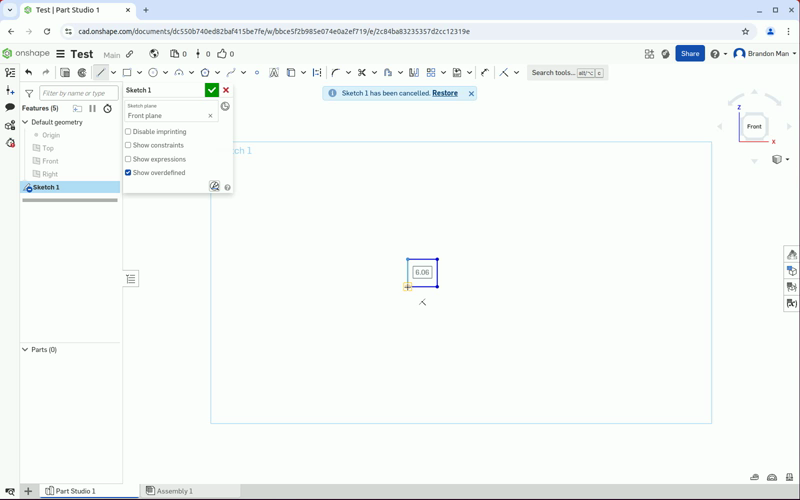
mouse_move(413, 283)
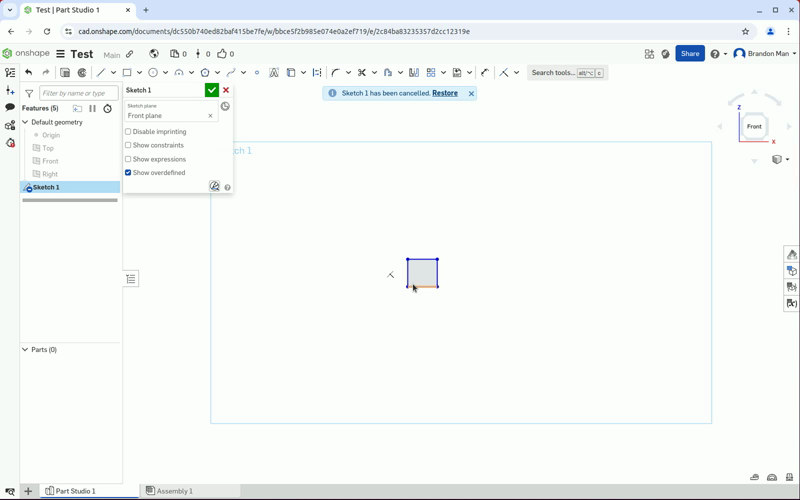
scroll(6)
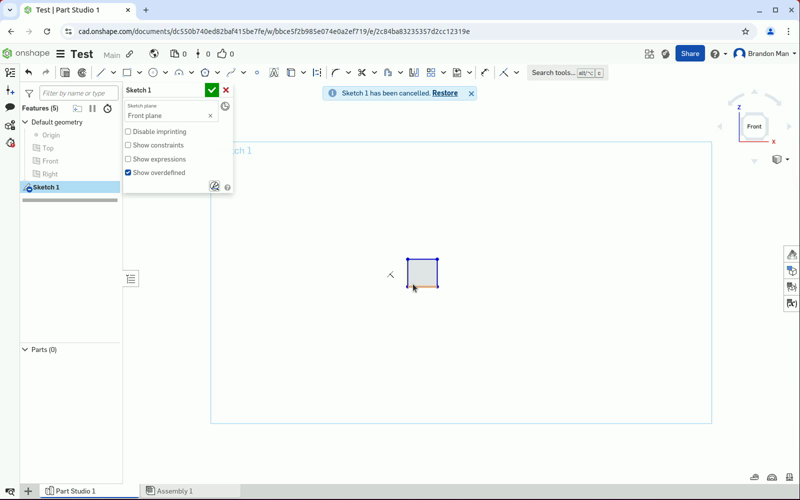
scroll(6)
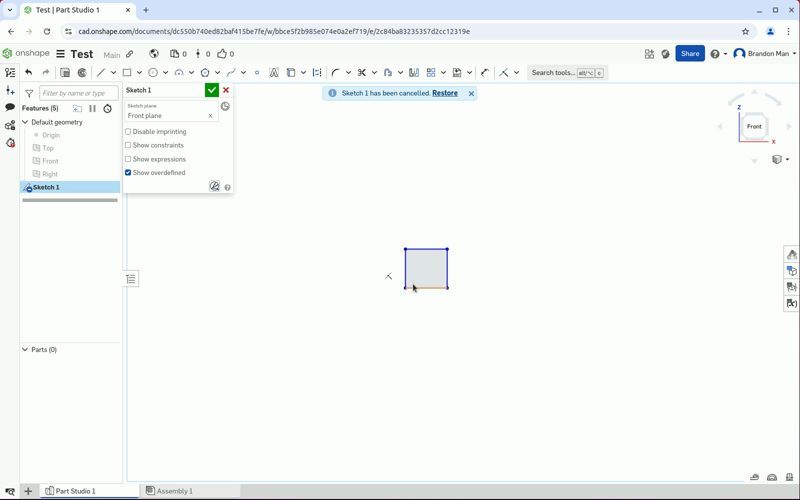
scroll(6)
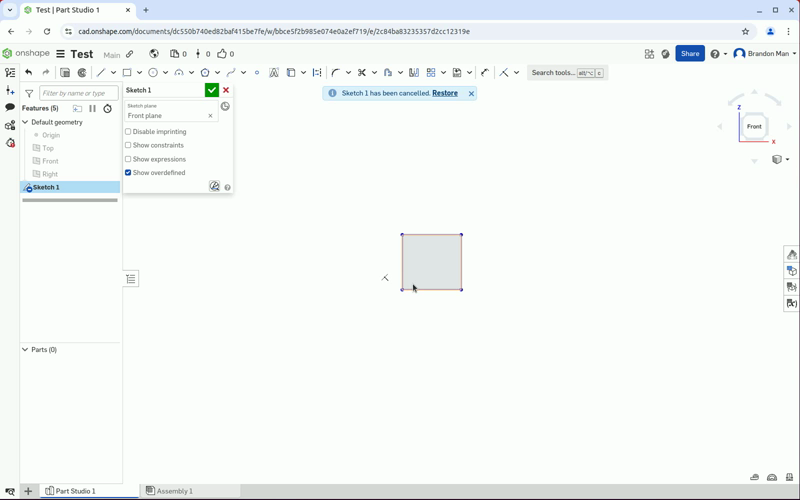
scroll(6)
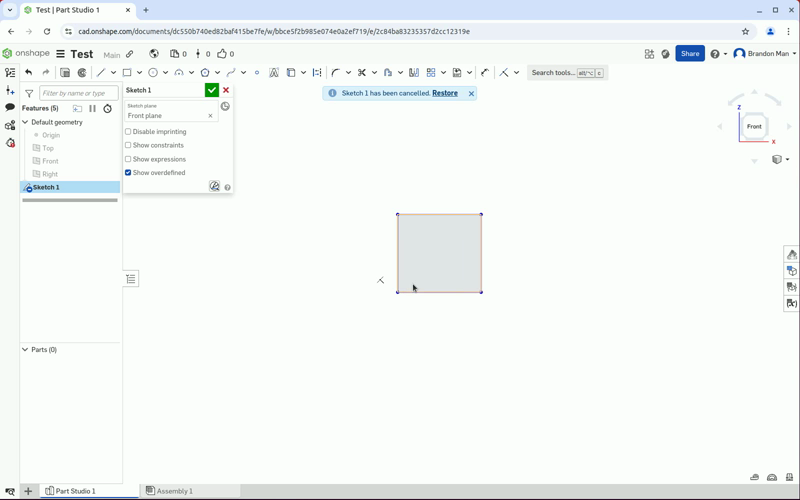
scroll(6)
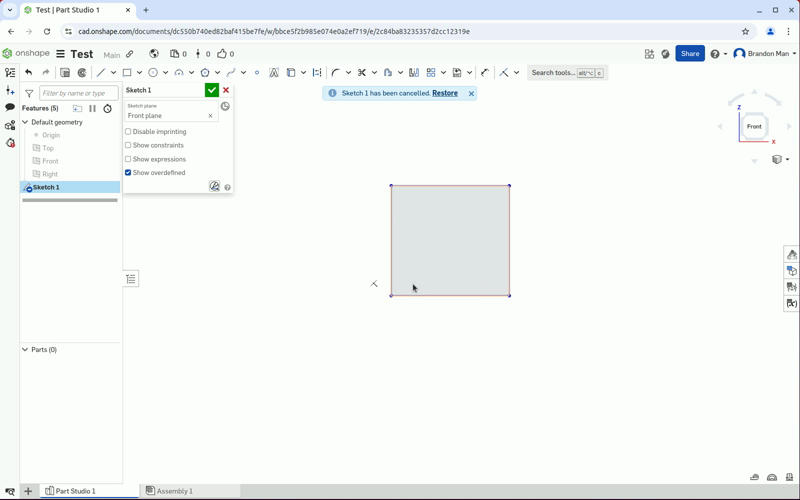
scroll(6)
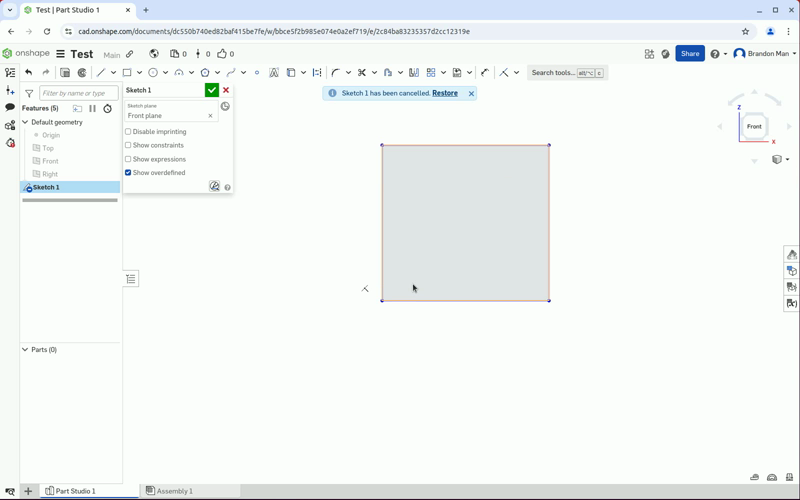
scroll(6)
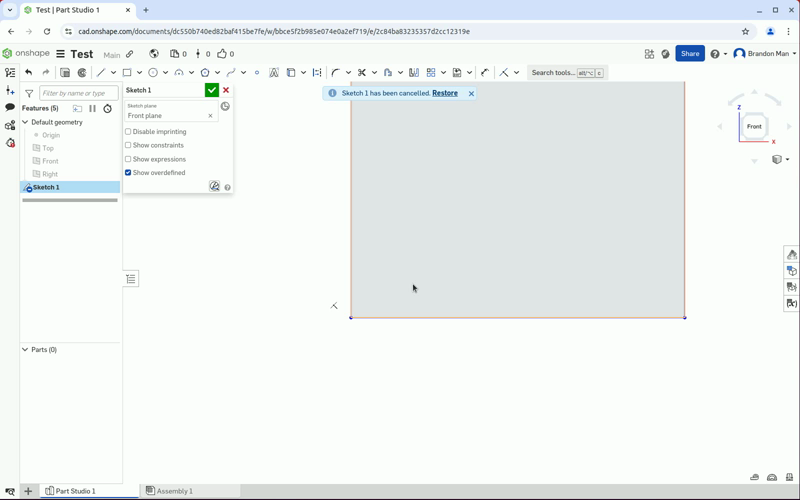
click(413, 283)
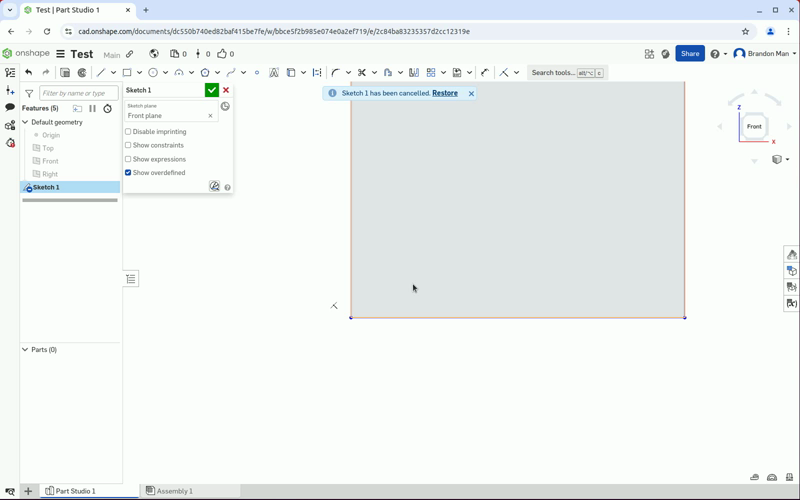
scroll(-6)
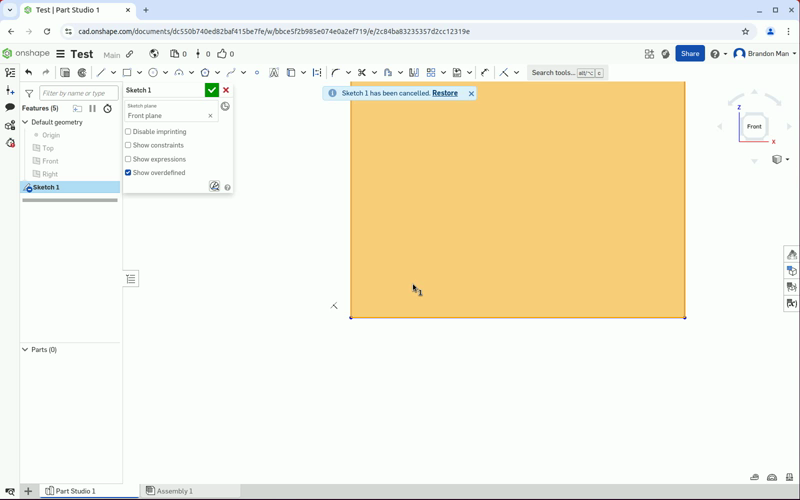
scroll(-6)
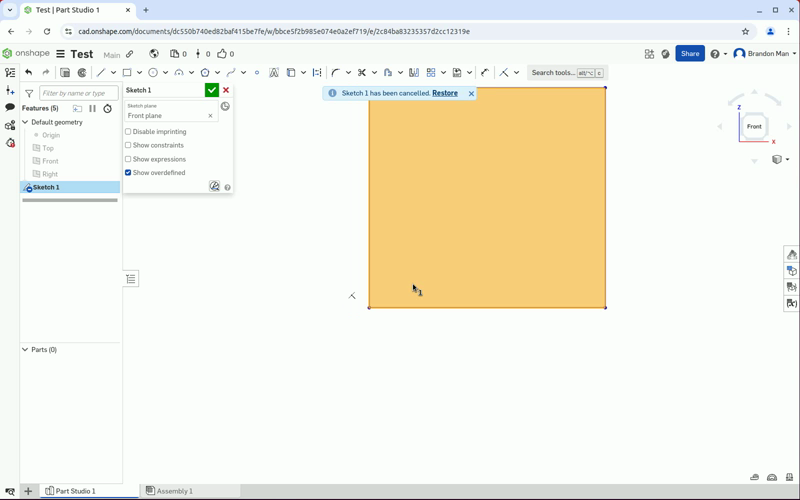
scroll(-6)
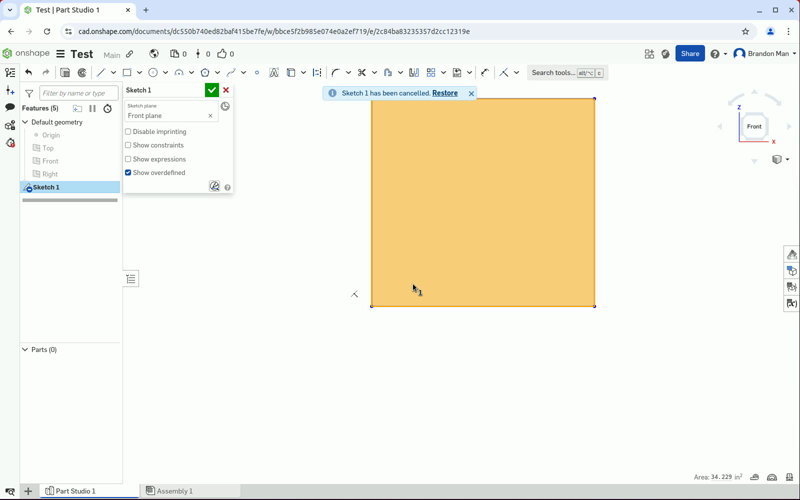
scroll(-6)
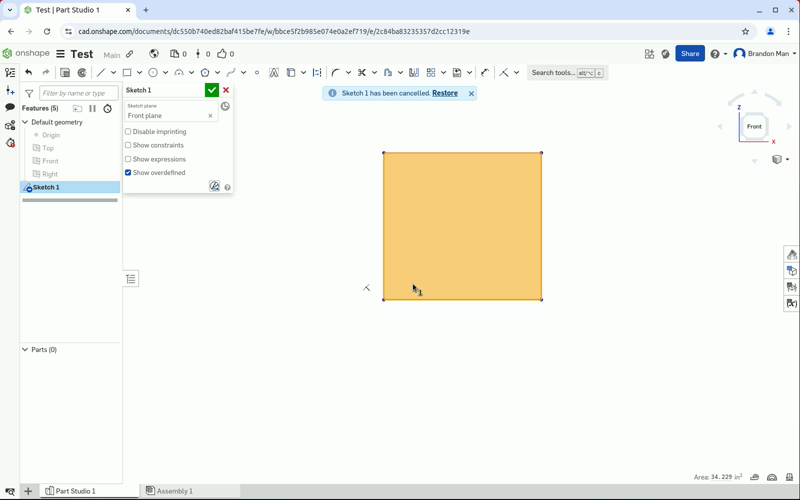
scroll(-6)
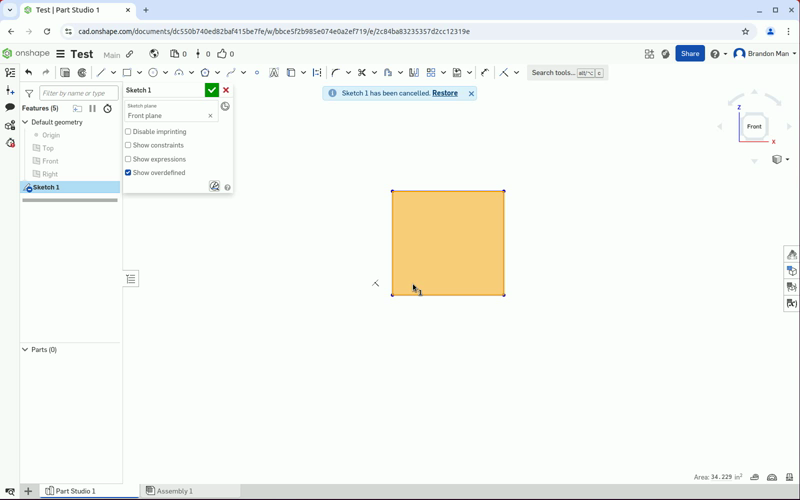
scroll(-6)
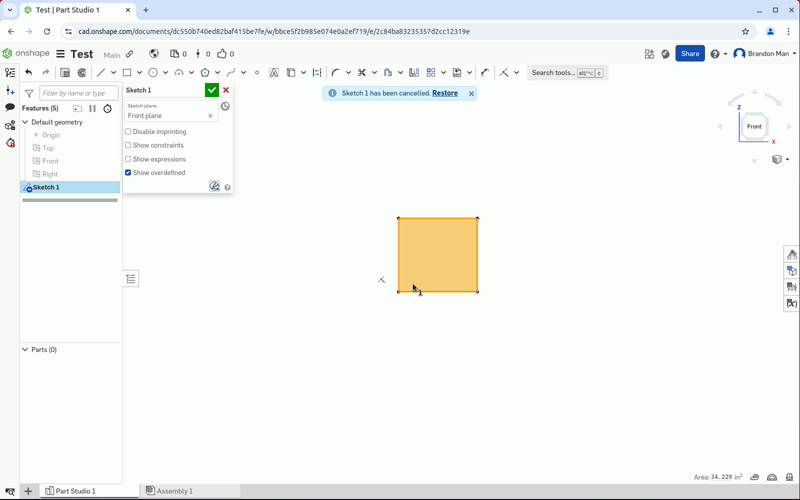
scroll(-6)
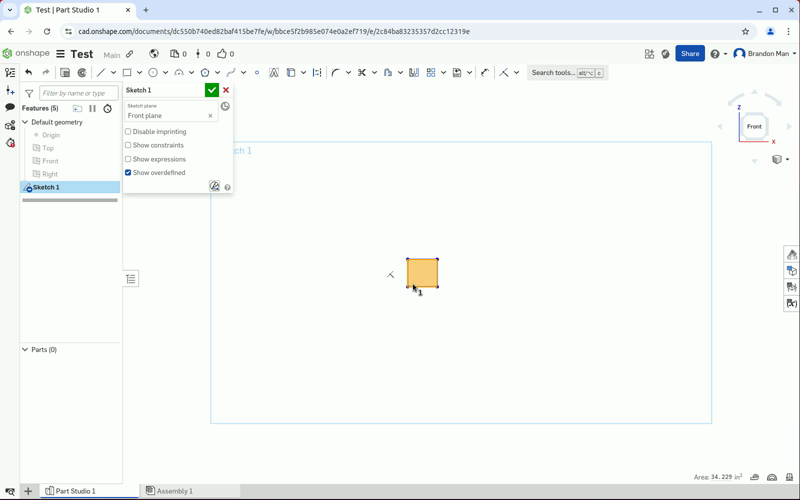
mouse_move(73, 352)
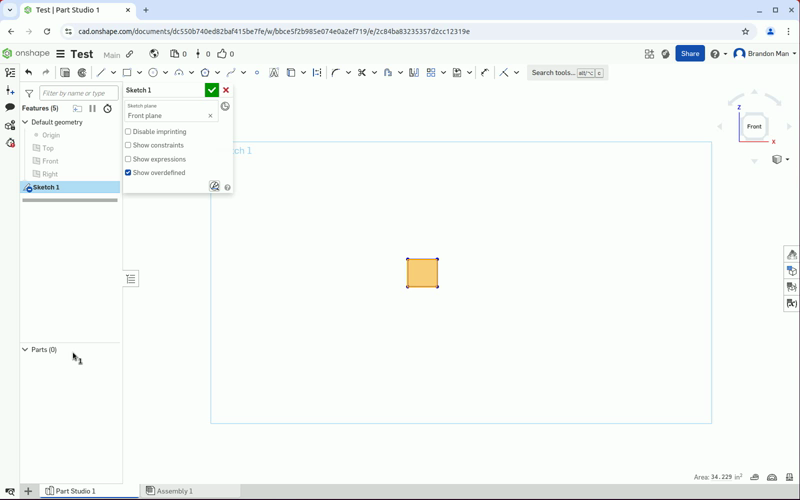
key(shift+y)
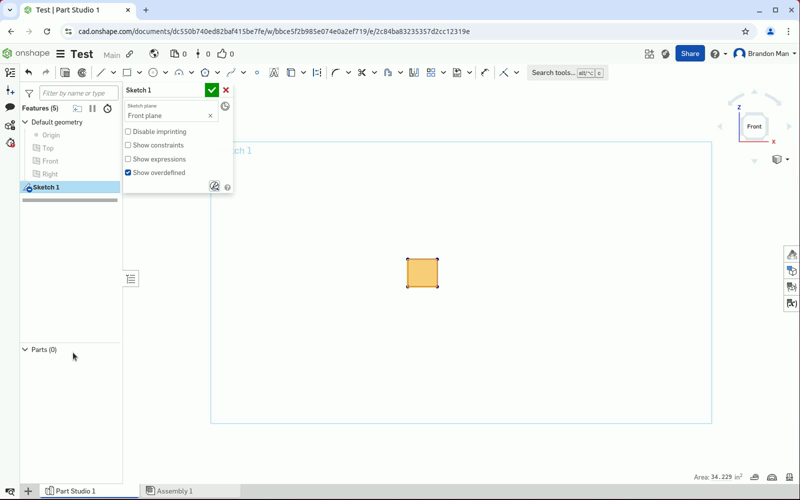
key(shift+e)
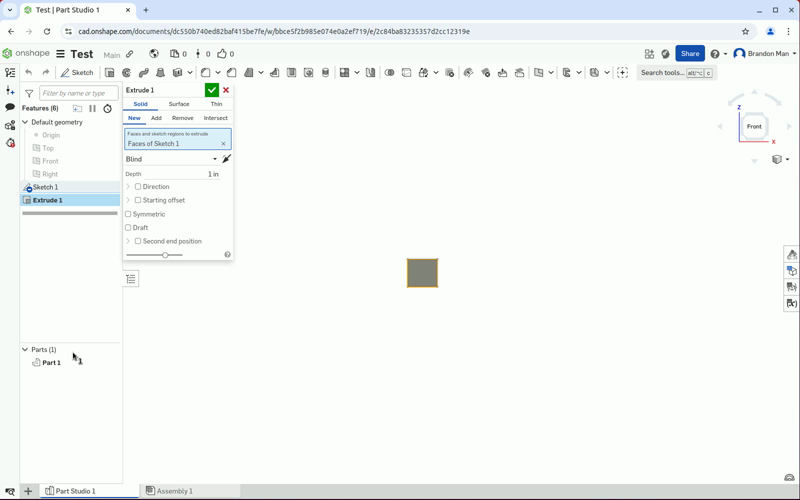
mouse_move(143, 106)
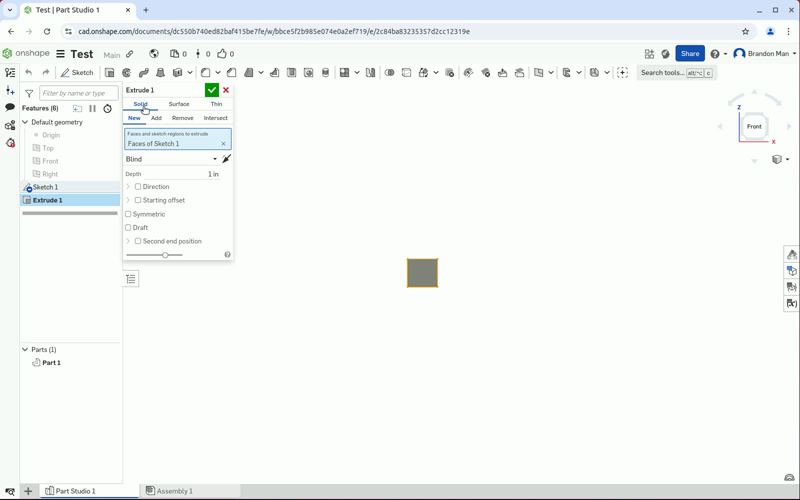
click(143, 106)
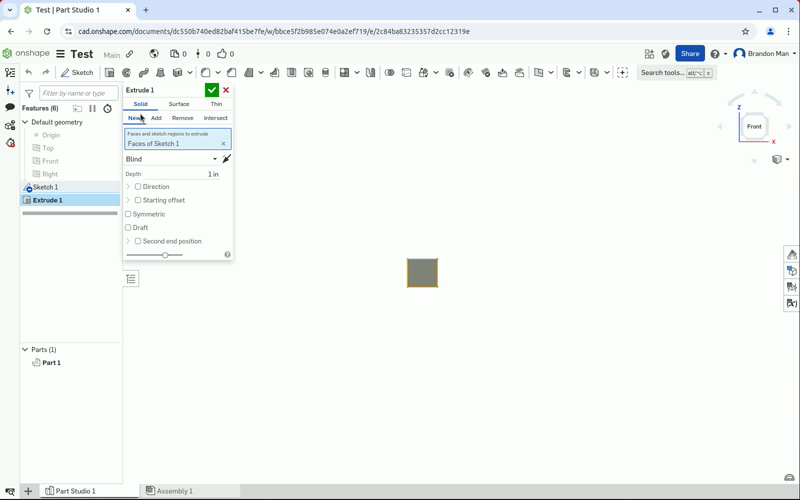
mouse_move(137, 120)
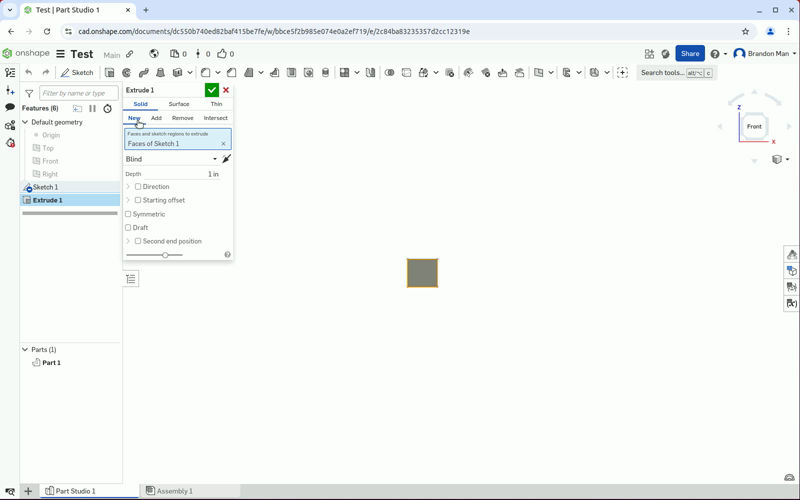
click(137, 120)
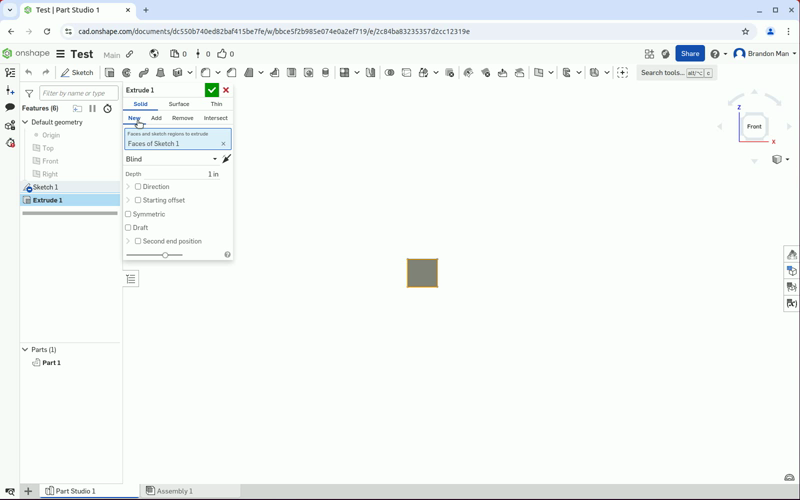
key(tab, 4)
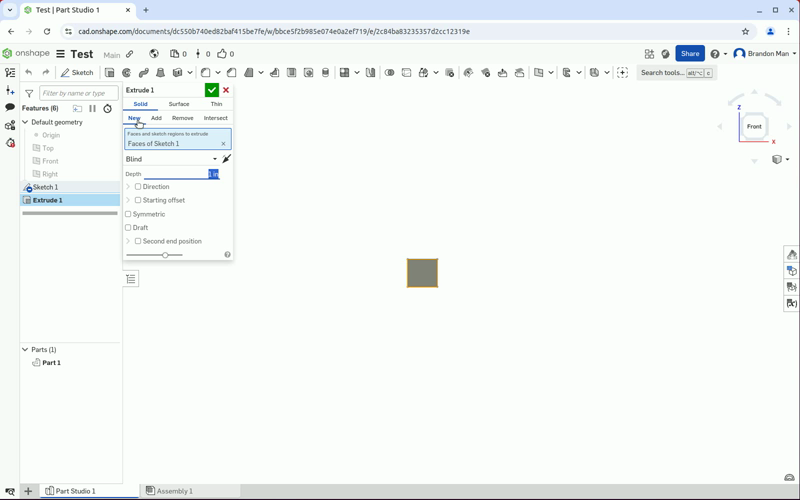
text(2.166)
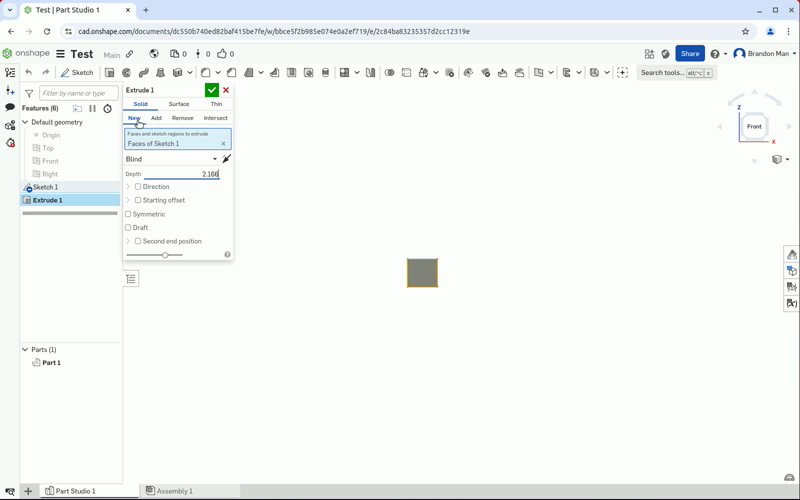
key(enter)
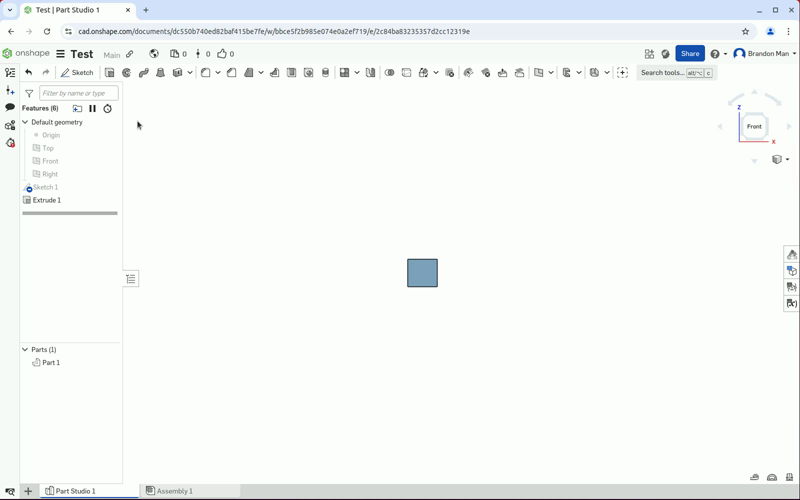
key(shift+h)
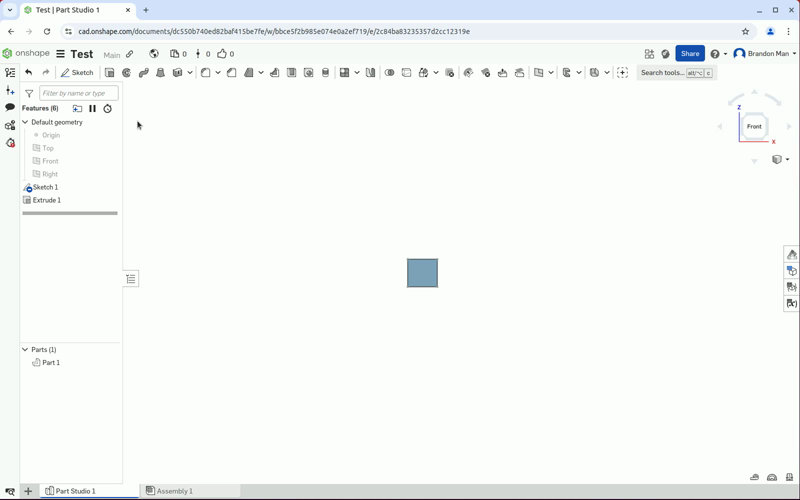
key(shift+h)
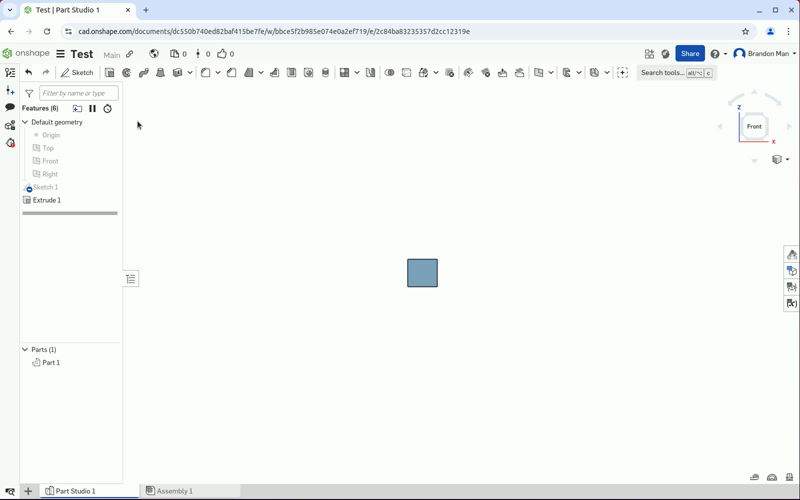
mouse_move(73, 189)
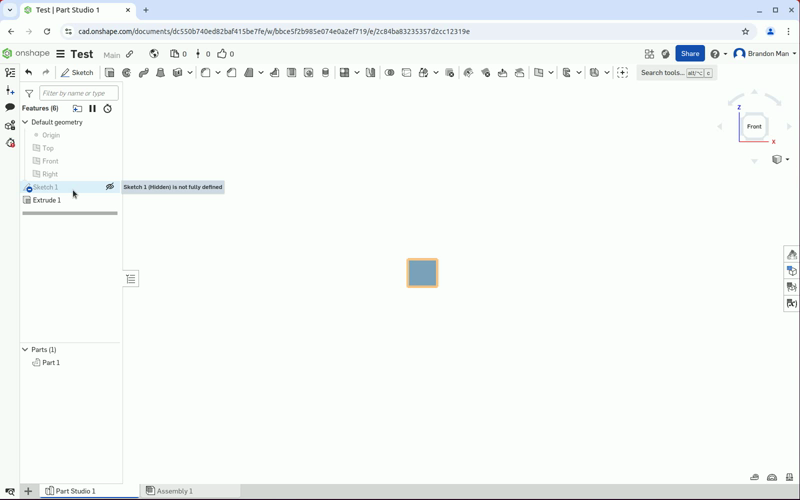
click(73, 189)
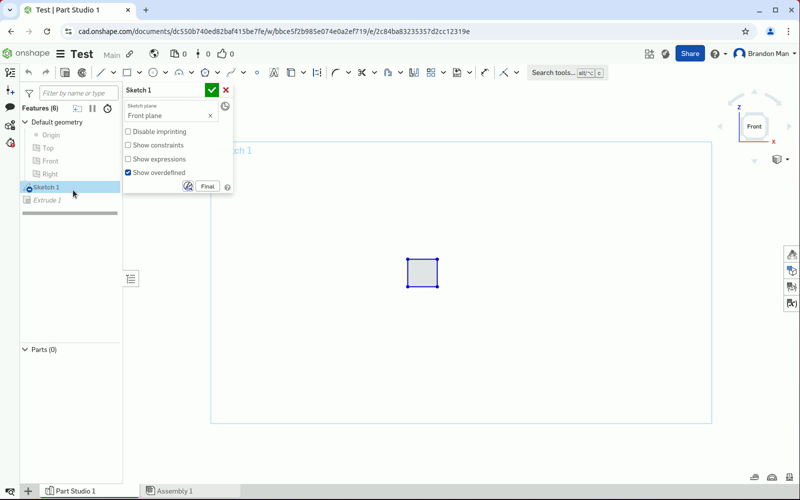
mouse_move(229, 92)
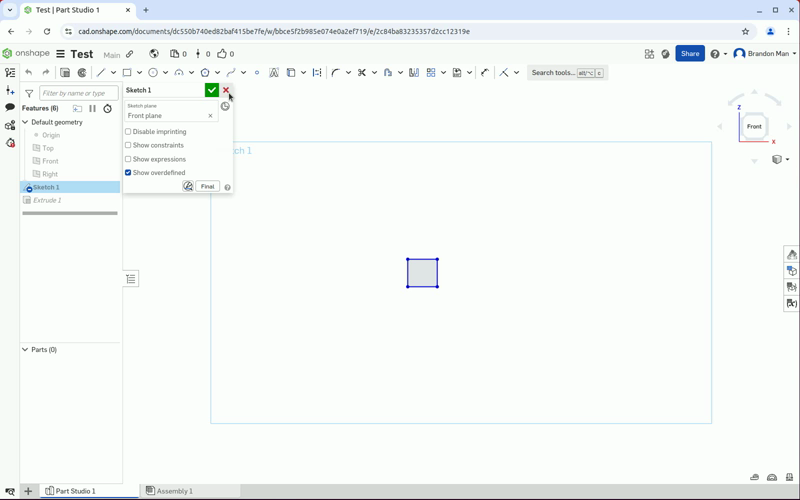
click(229, 92)
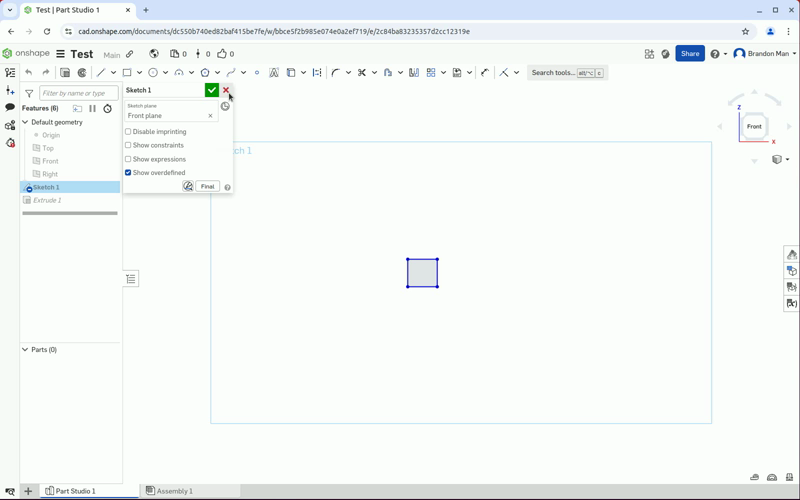
key(shift+s)
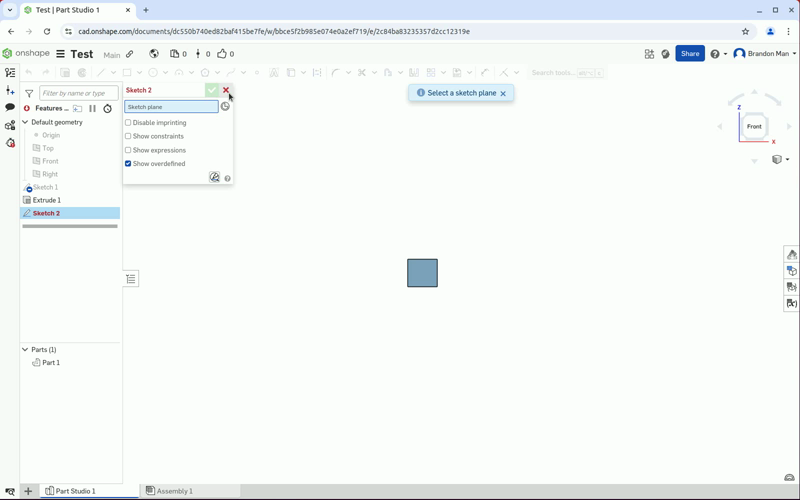
mouse_move(73, 163)
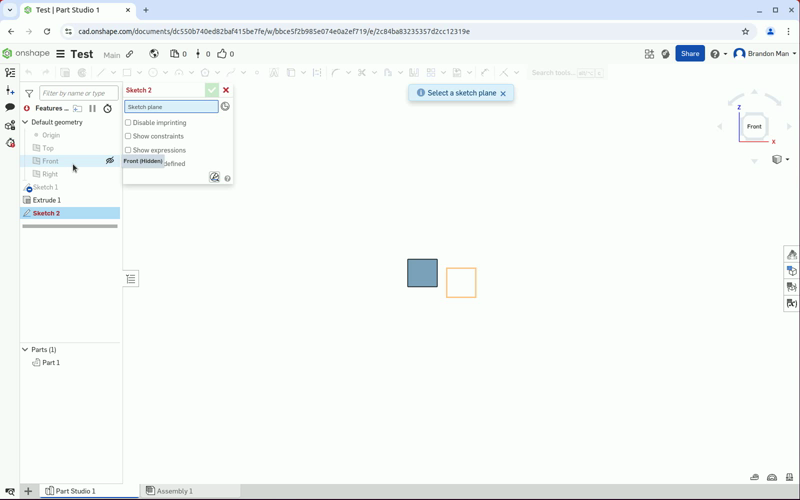
click(73, 163)
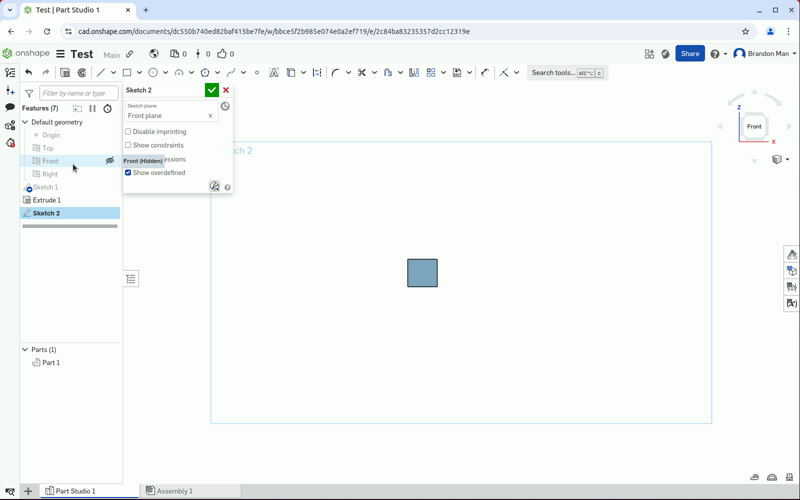
mouse_move(73, 352)
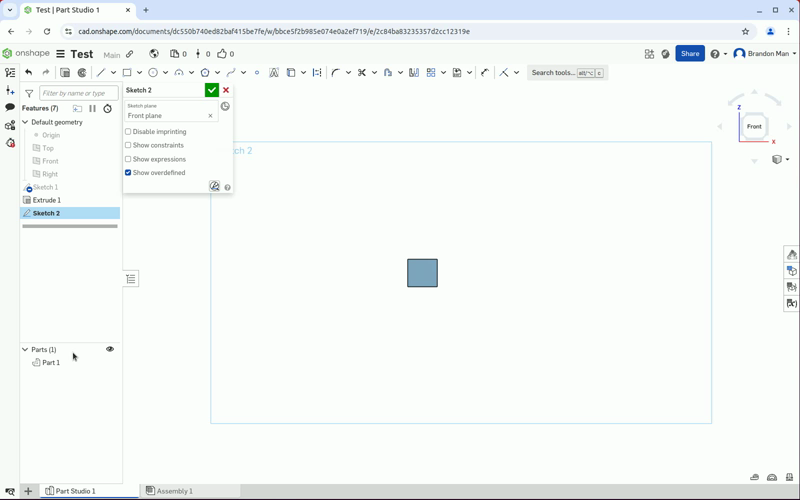
key(y)
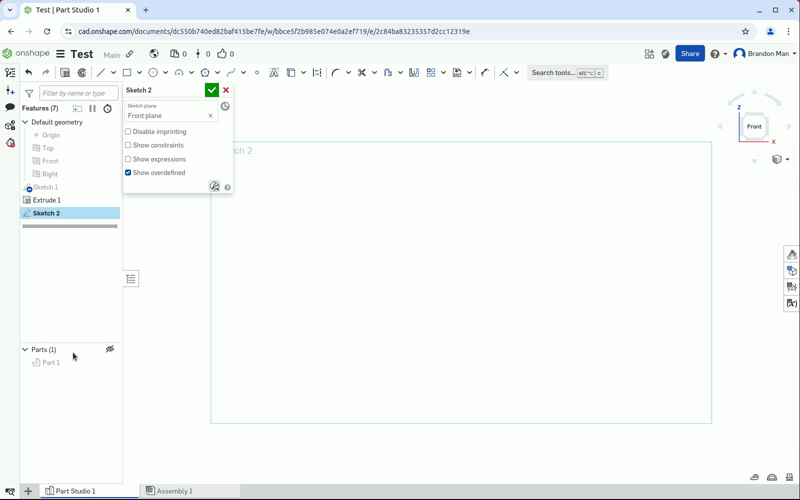
key(l)
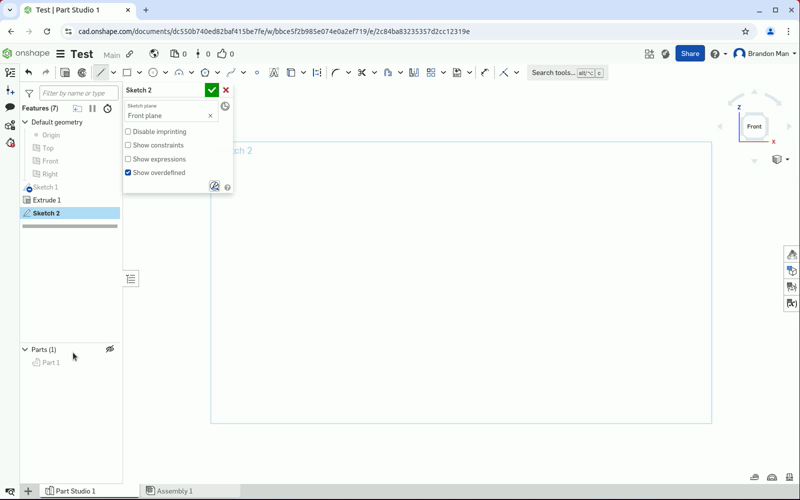
key_down(shift)
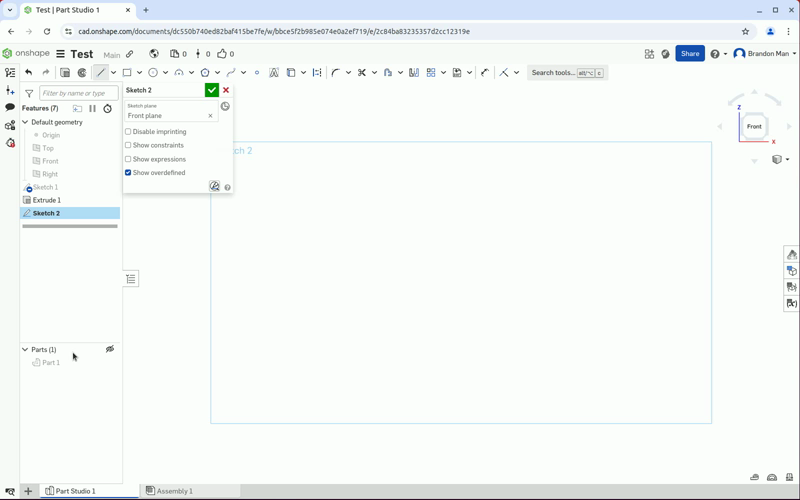
mouse_move(477, 259)
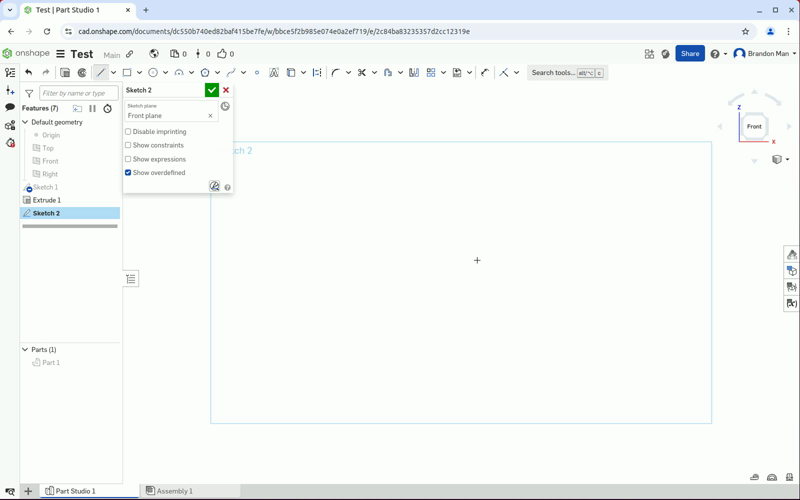
click(477, 259)
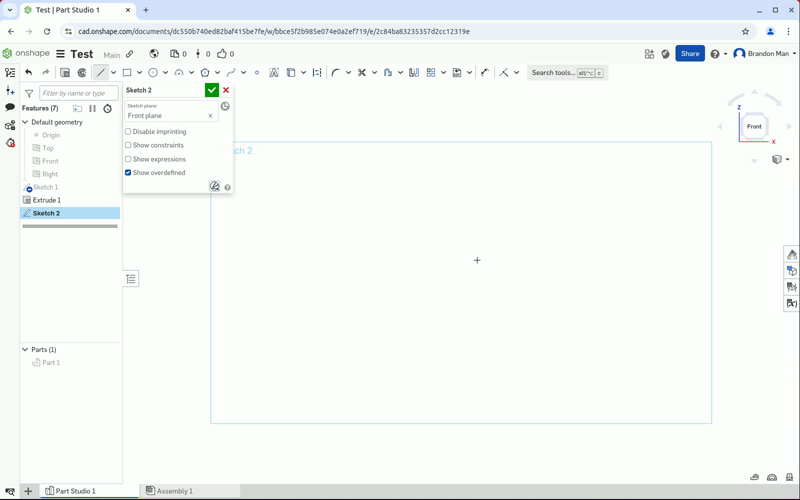
key_up(shift)
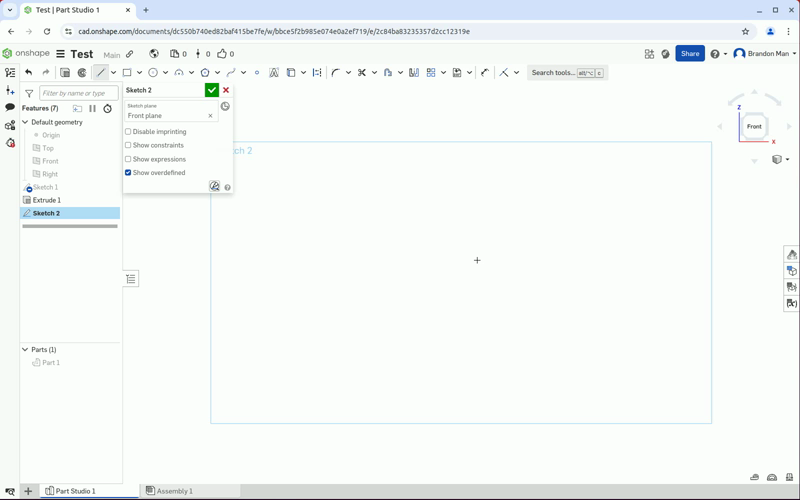
key_down(shift)
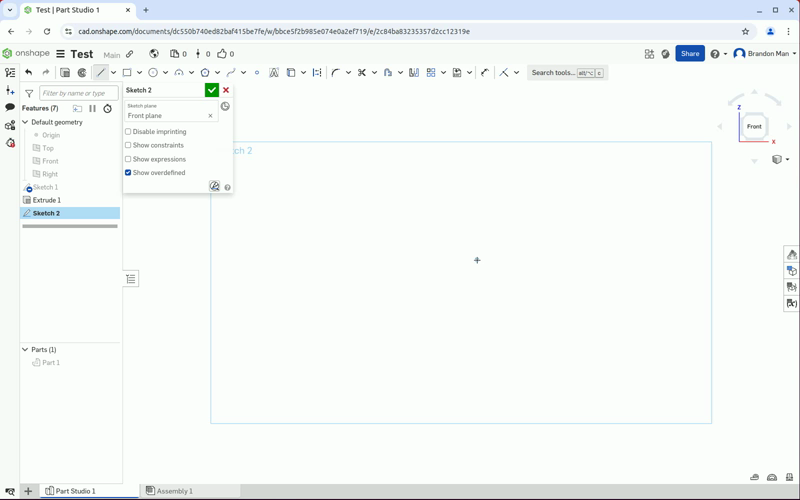
mouse_move(507, 259)
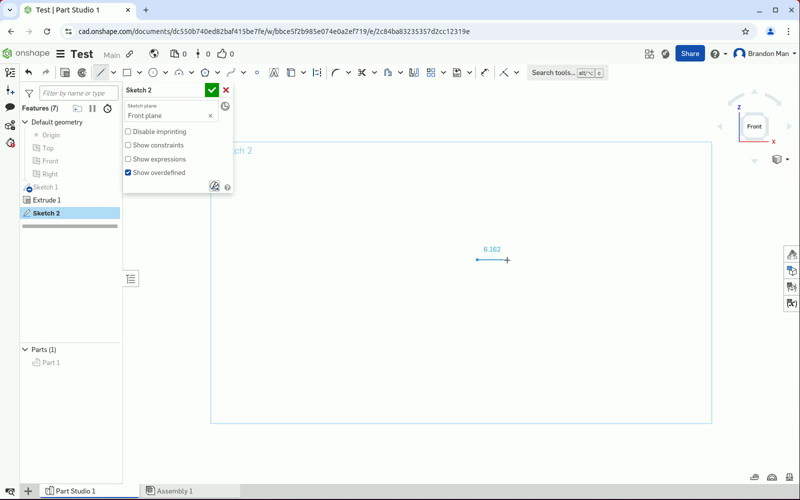
mouse_move(504, 259)
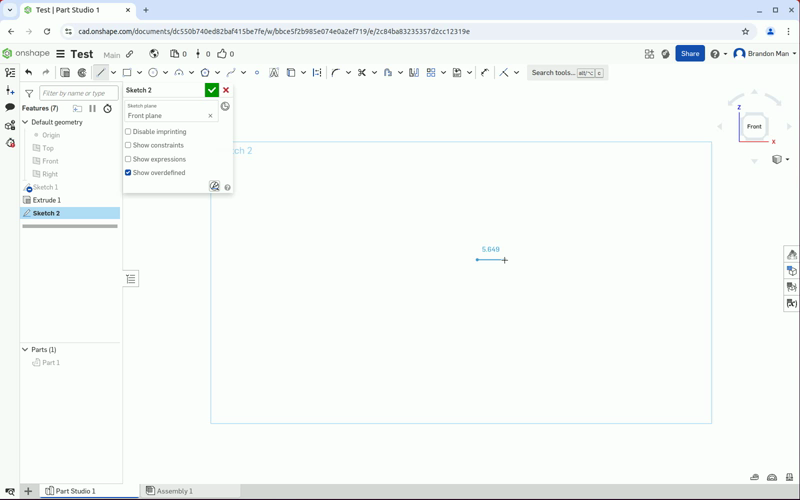
click(504, 259)
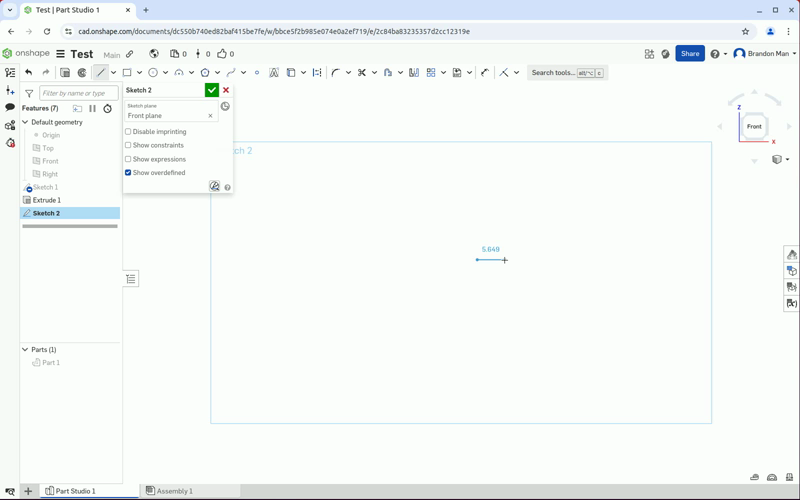
key_up(shift)
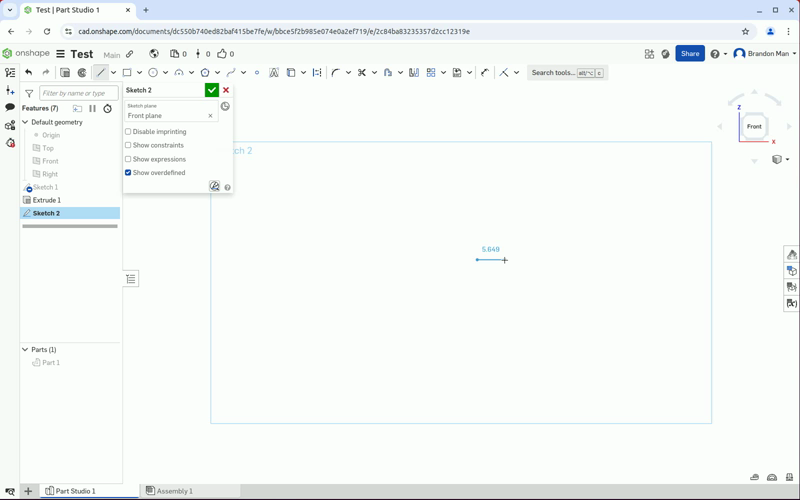
key_down(shift)
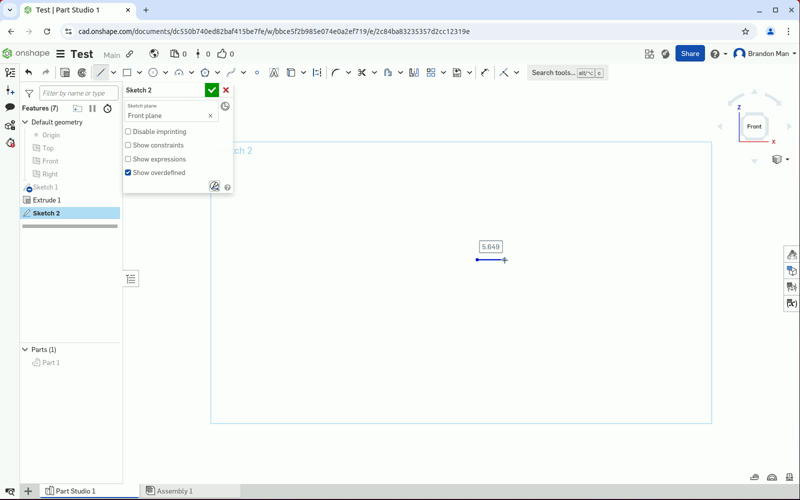
mouse_move(534, 259)
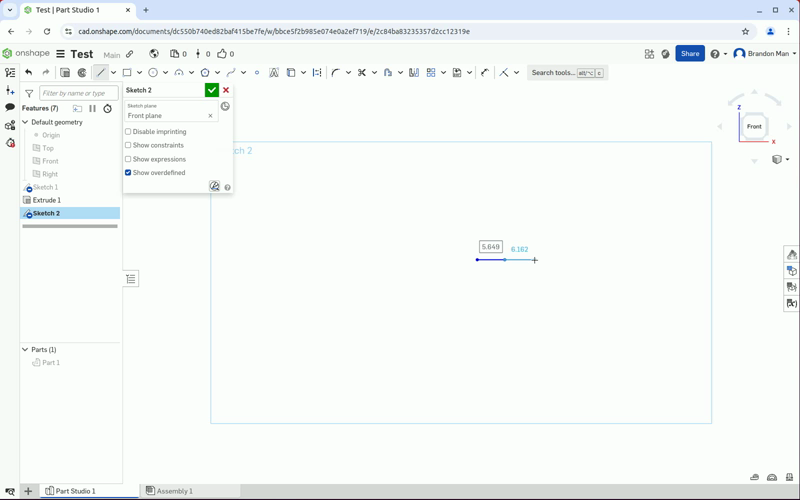
mouse_move(504, 236)
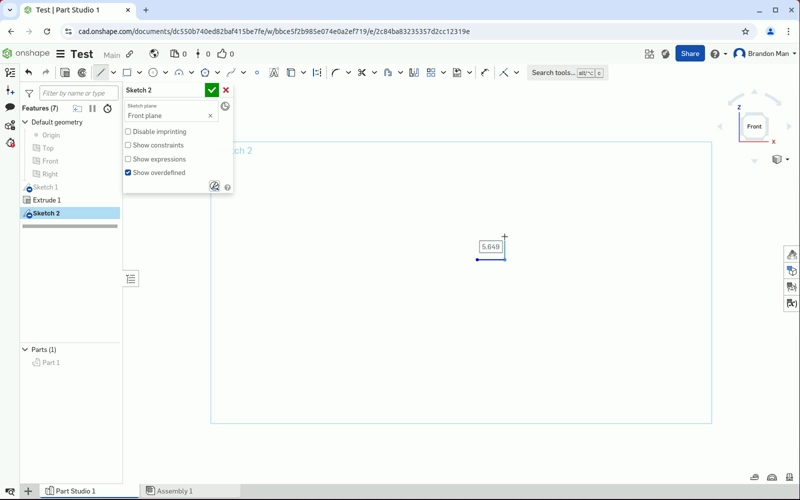
click(504, 236)
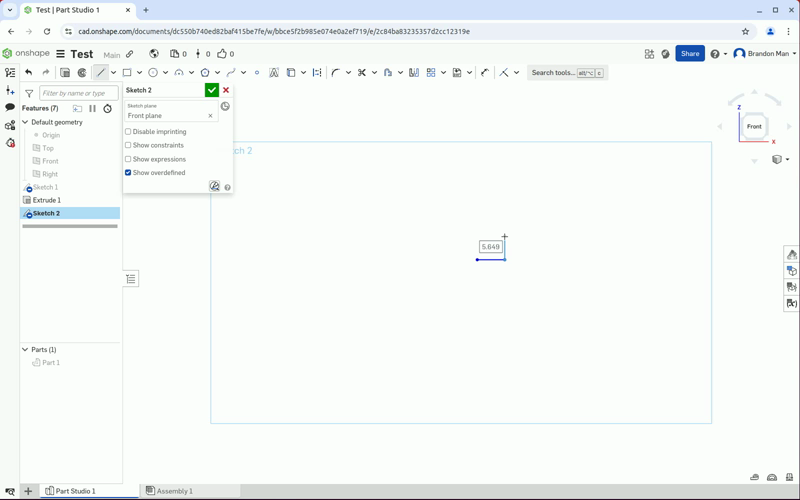
key_up(shift)
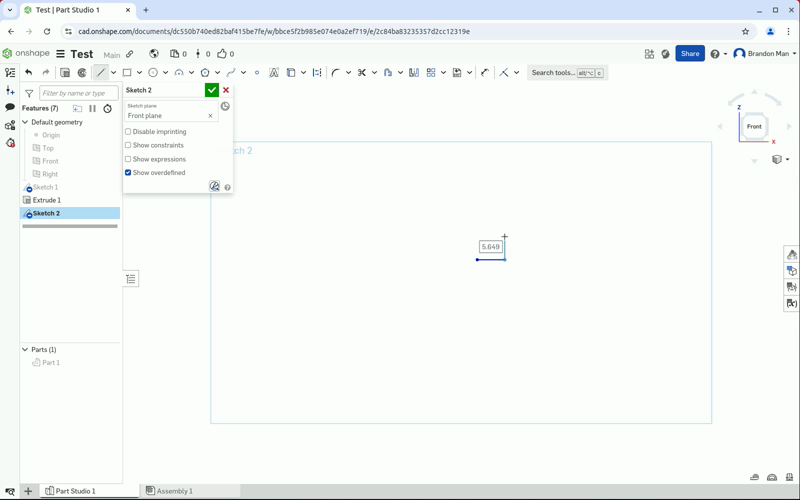
key_down(shift)
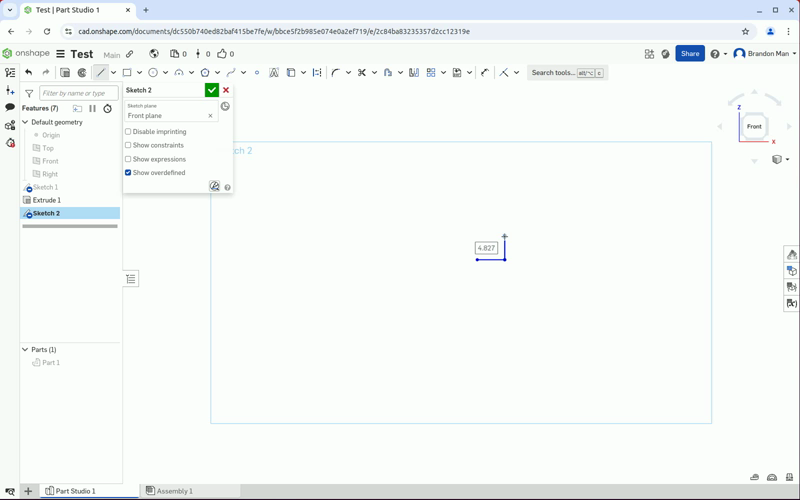
mouse_move(534, 236)
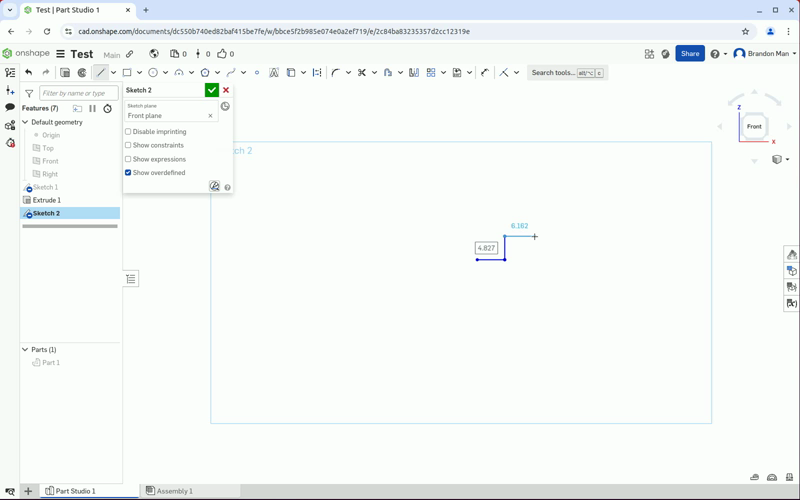
mouse_move(477, 236)
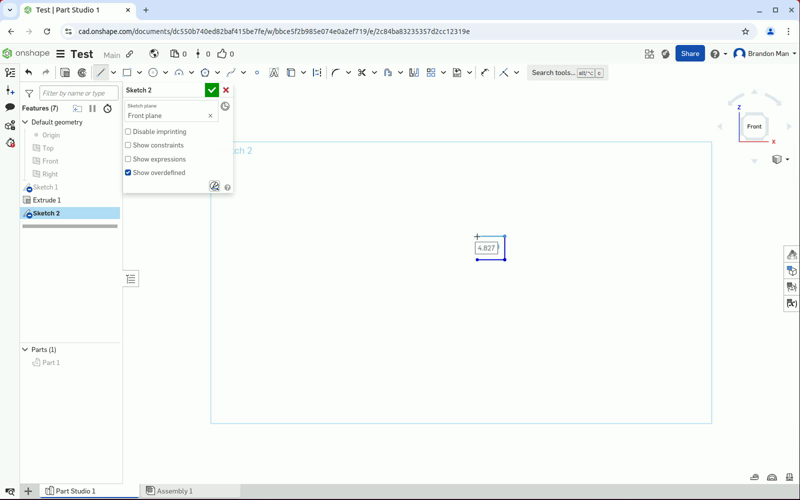
click(477, 236)
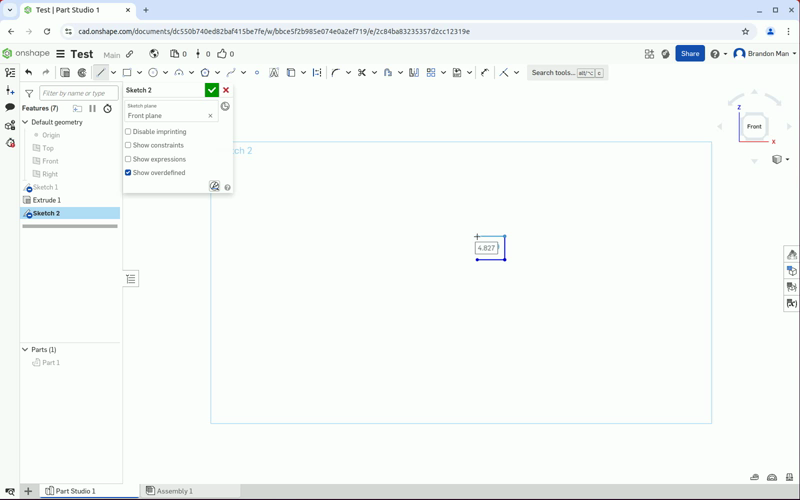
key_up(shift)
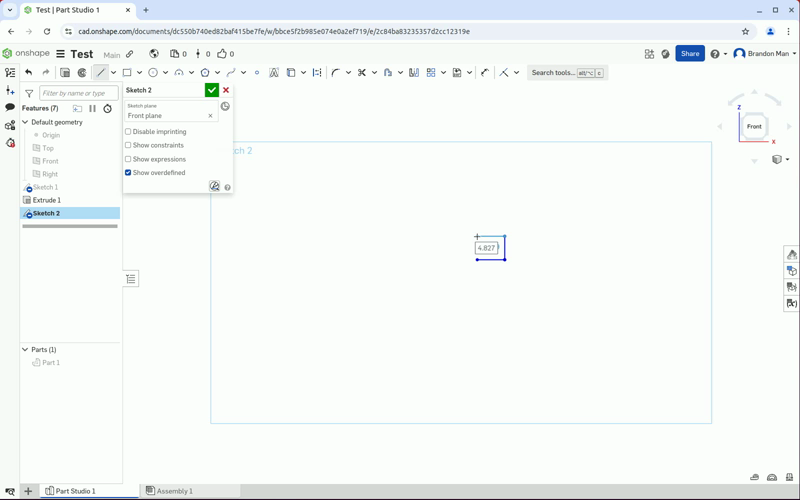
mouse_move(507, 236)
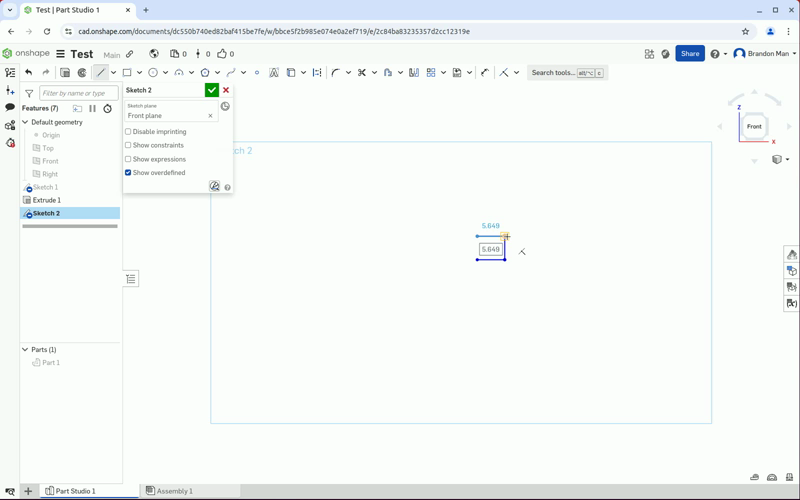
key_down(shift)
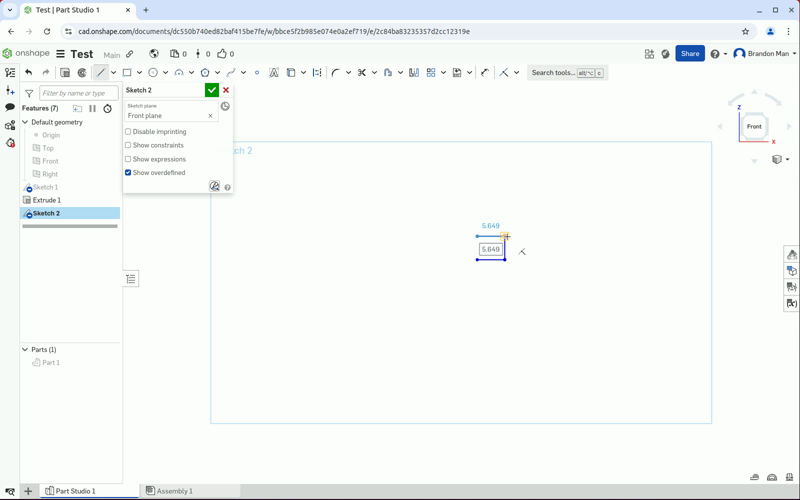
mouse_move(477, 259)
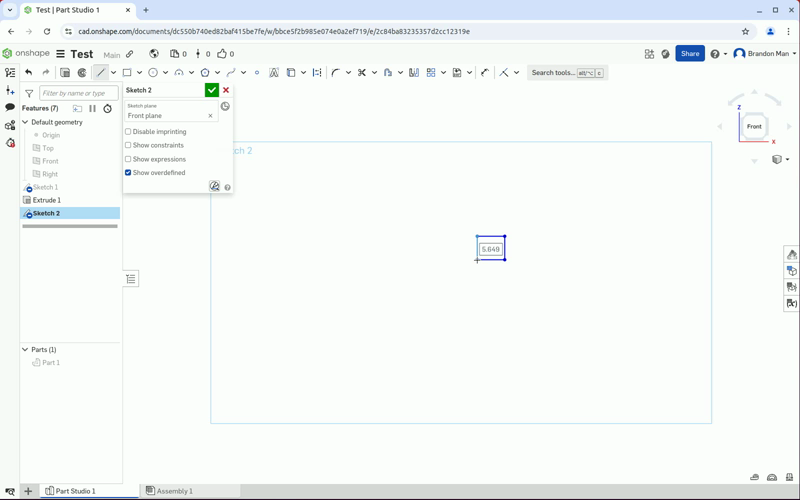
key_up(shift)
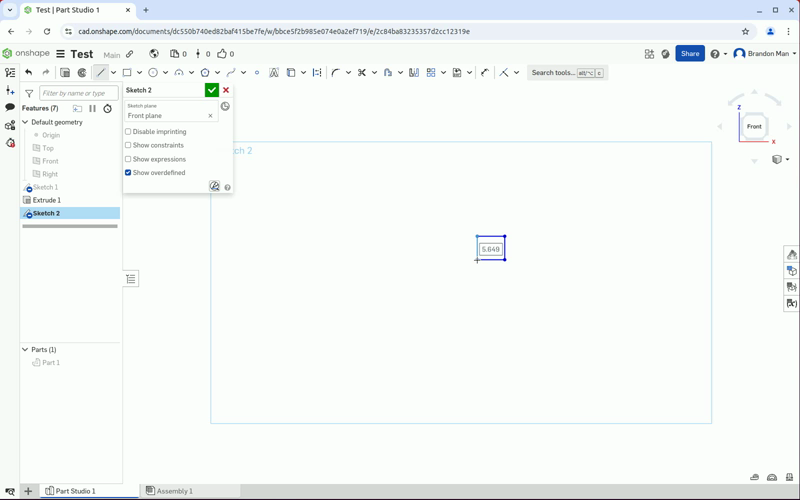
click(477, 259)
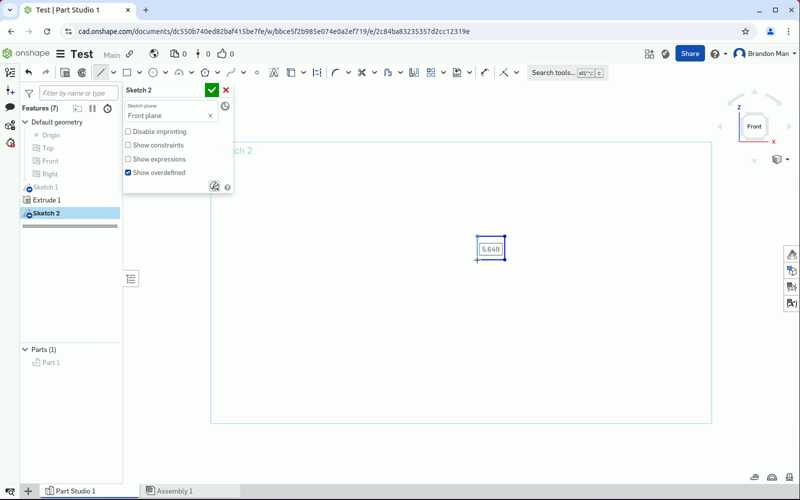
key(esc)
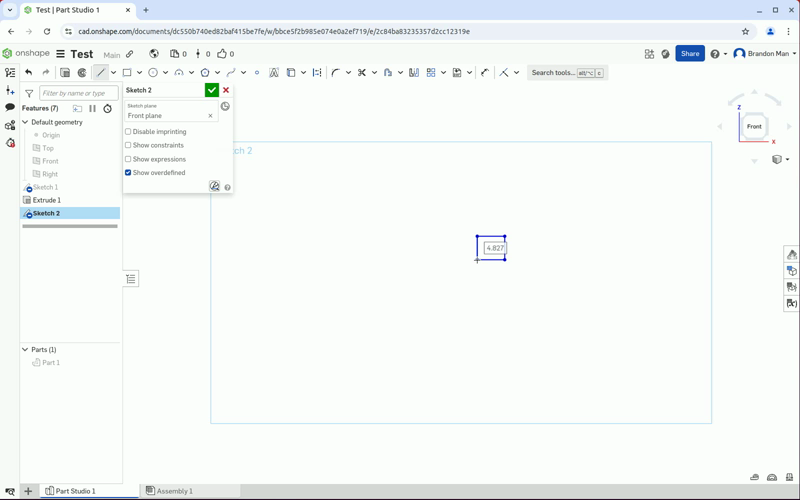
mouse_move(480, 244)
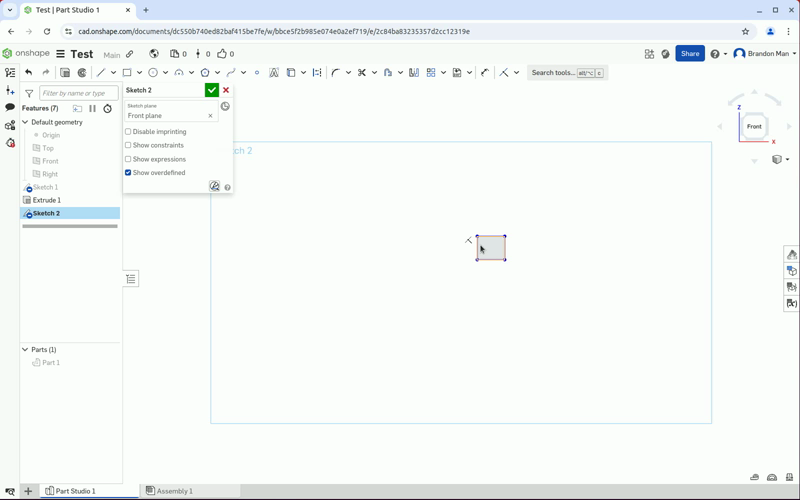
scroll(6)
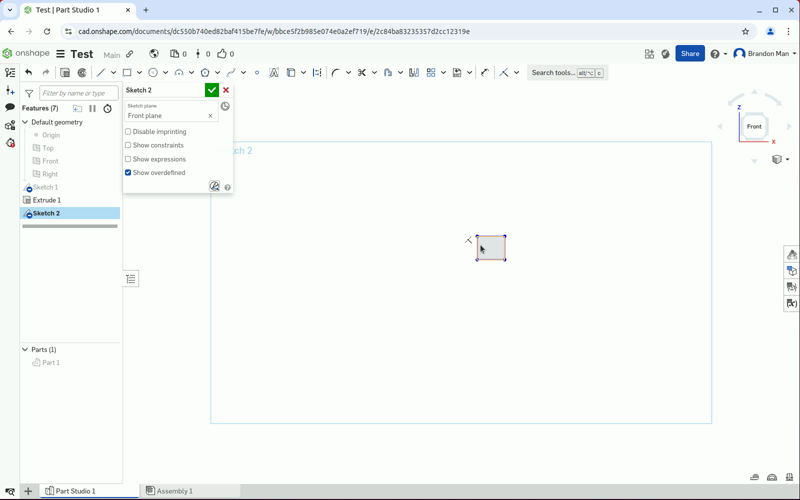
scroll(6)
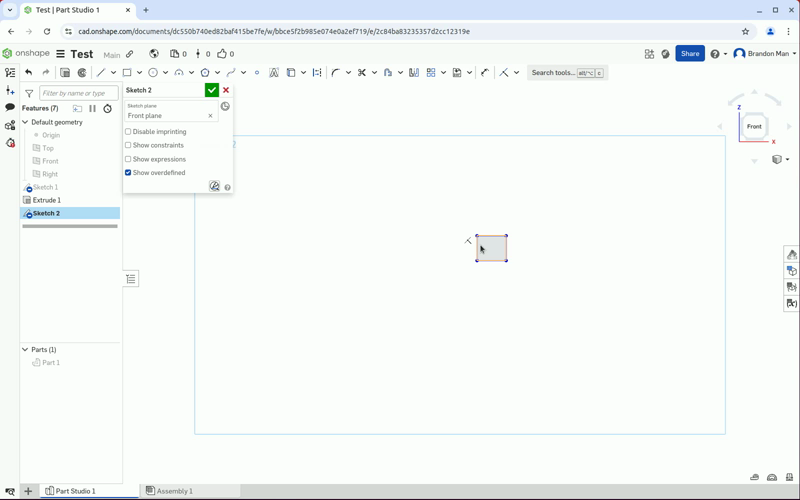
scroll(6)
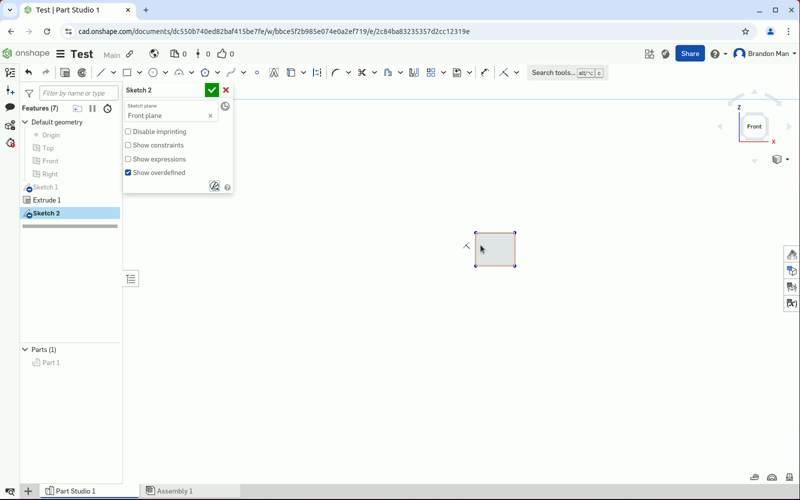
scroll(6)
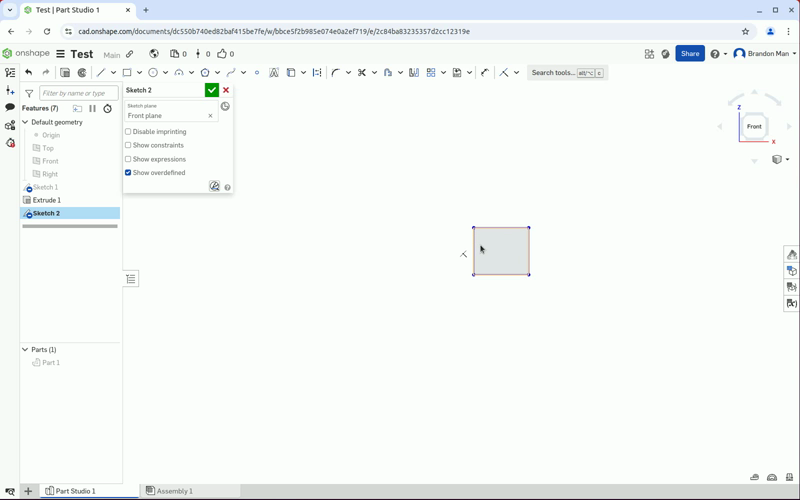
scroll(6)
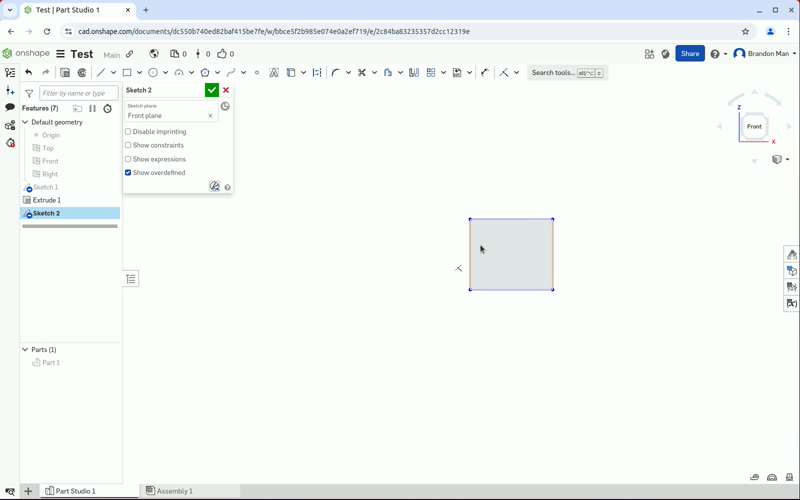
scroll(6)
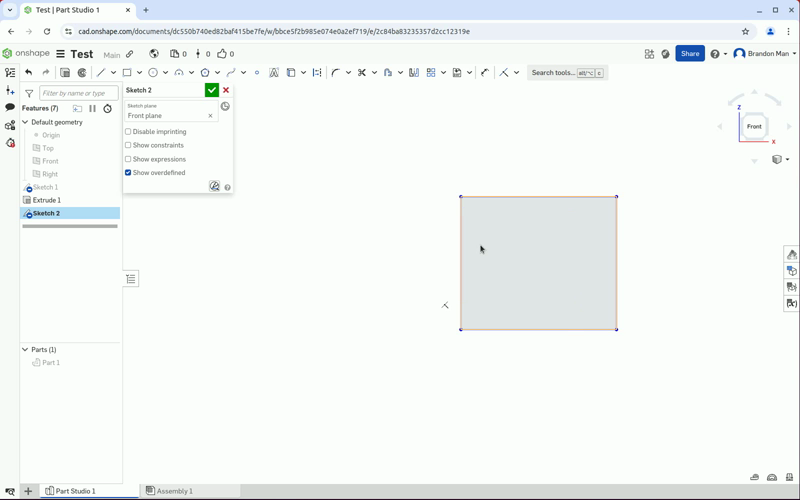
scroll(6)
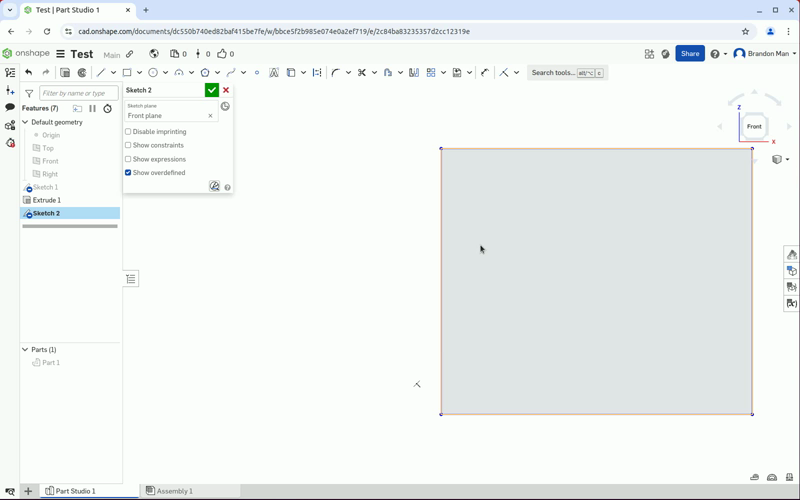
click(480, 244)
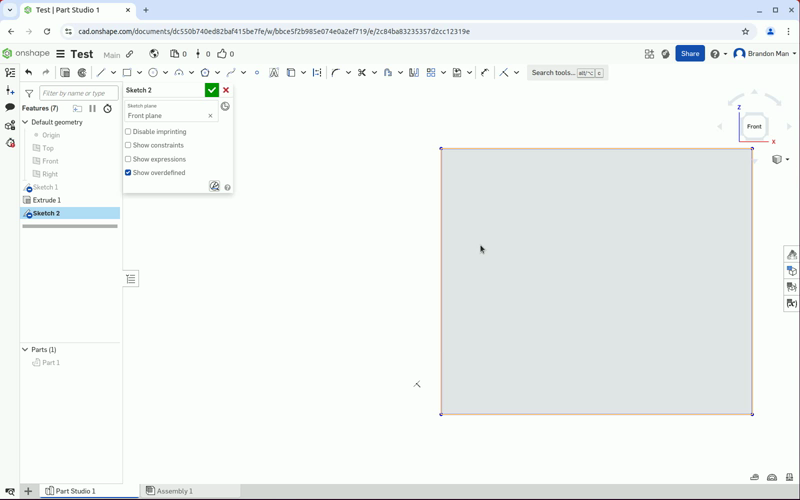
scroll(-6)
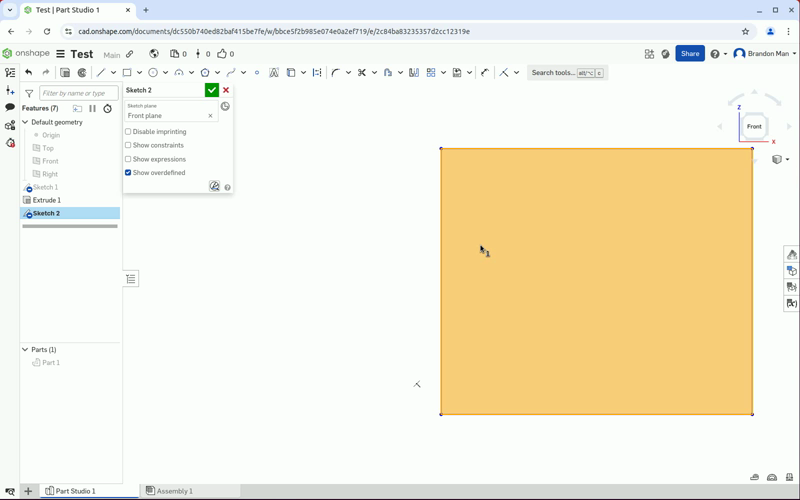
scroll(-6)
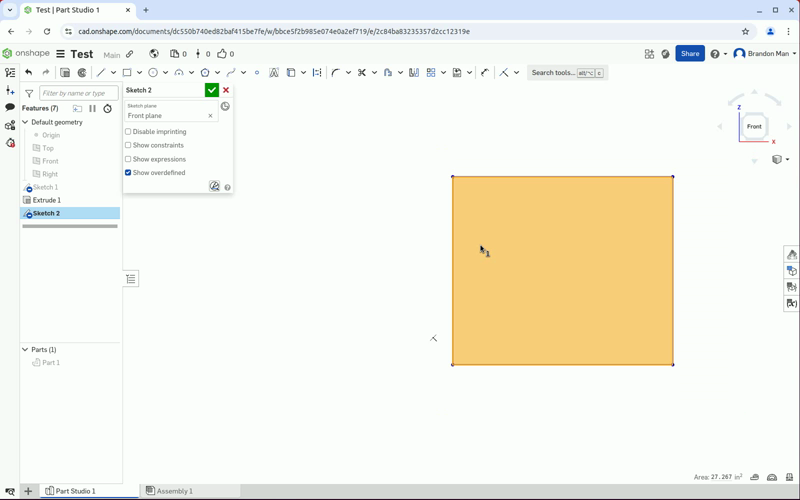
scroll(-6)
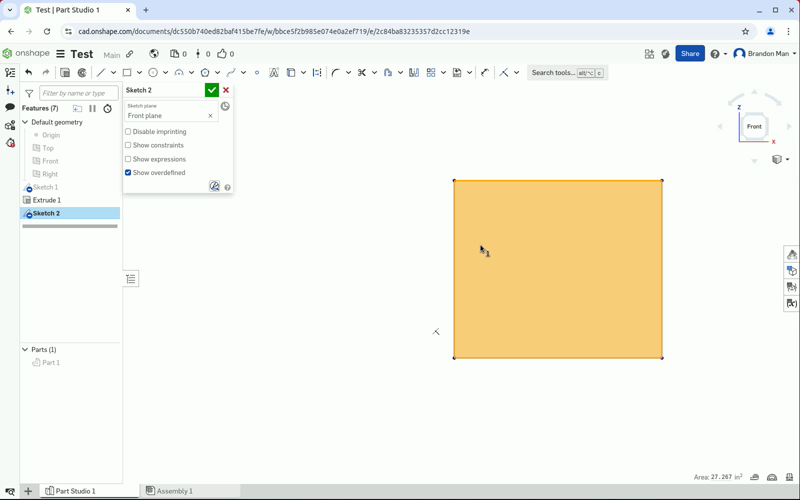
scroll(-6)
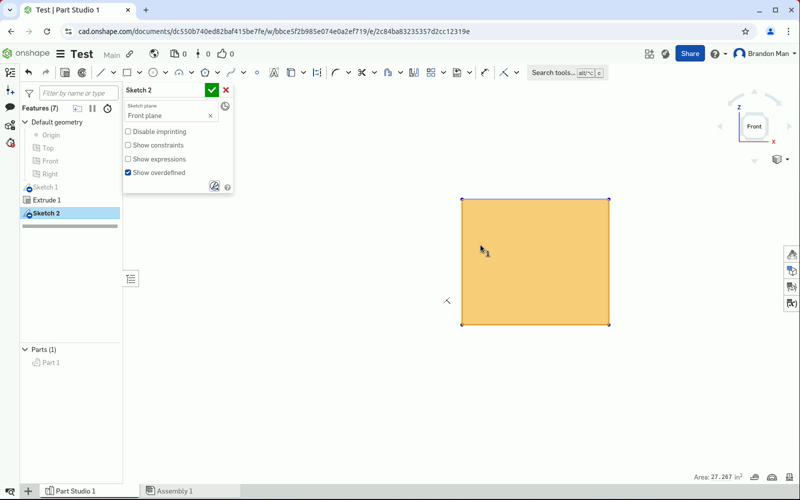
scroll(-6)
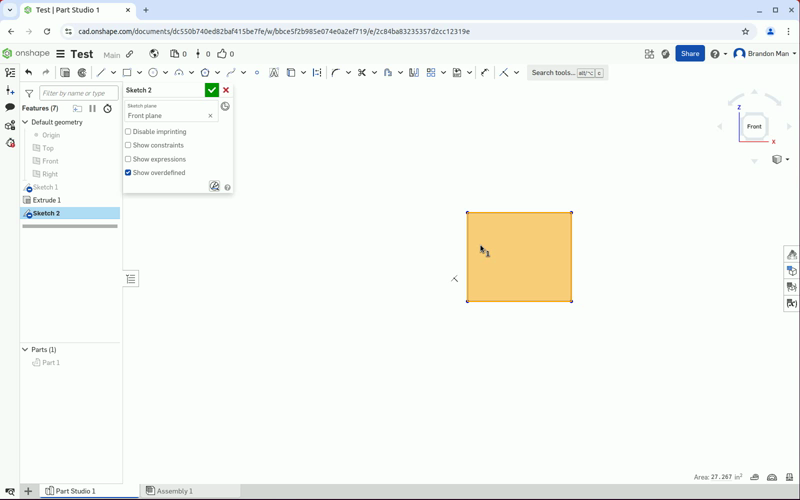
scroll(-6)
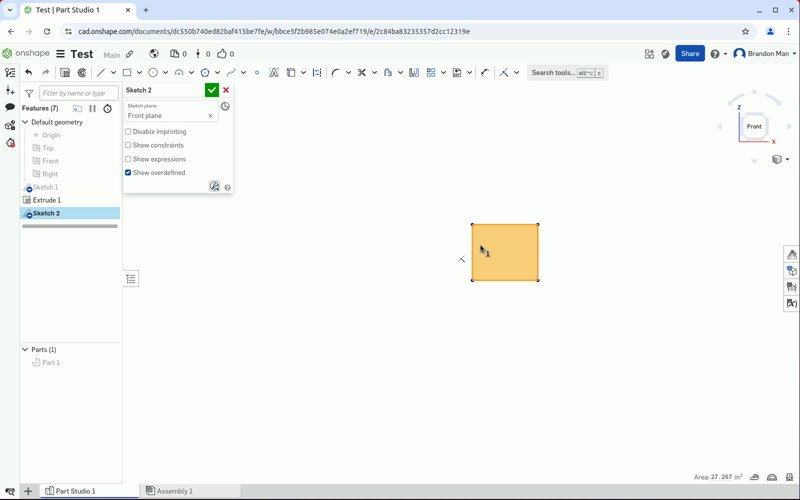
scroll(-6)
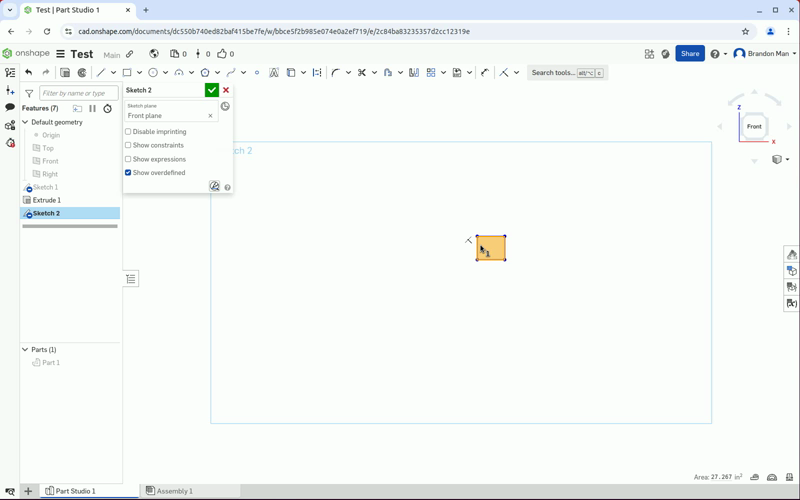
mouse_move(73, 352)
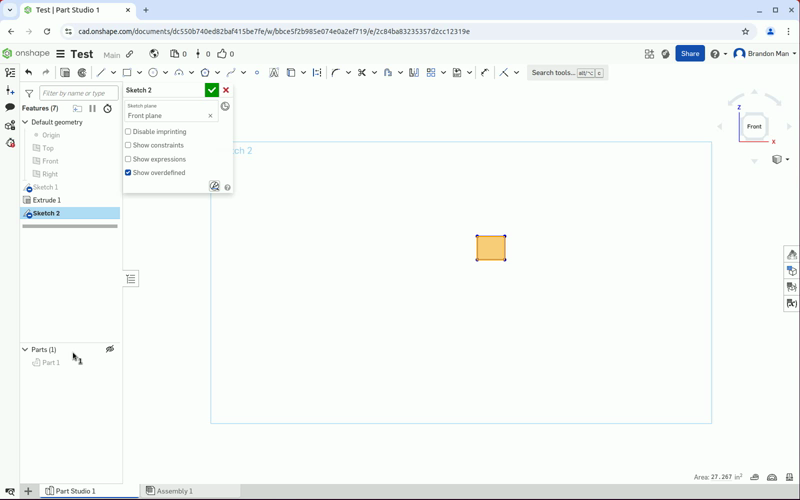
key(shift+y)
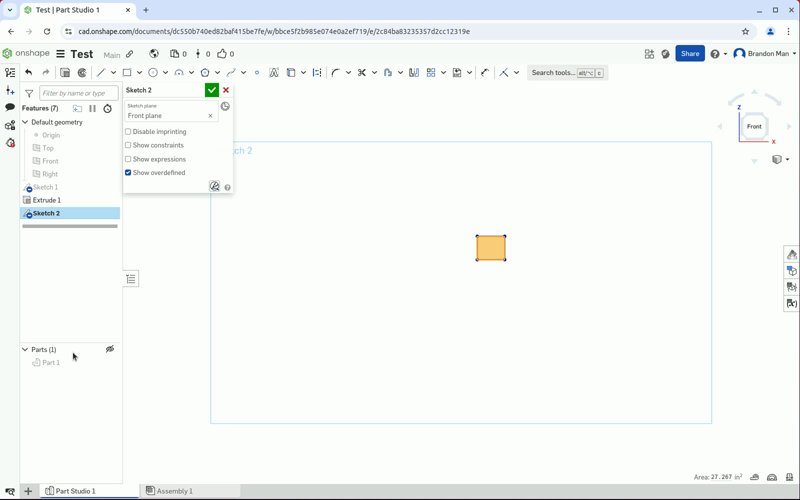
key(shift+e)
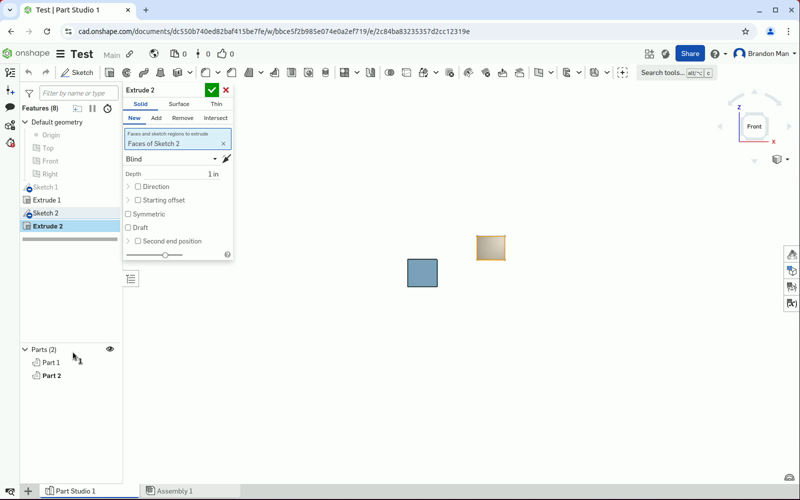
mouse_move(143, 106)
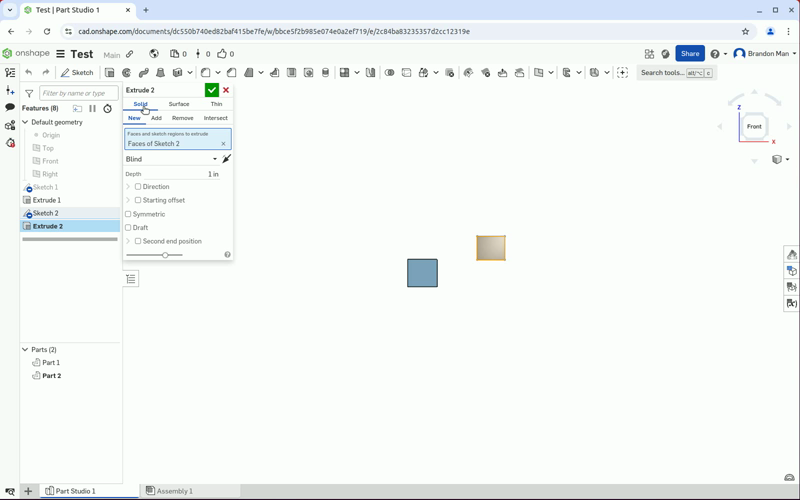
click(143, 106)
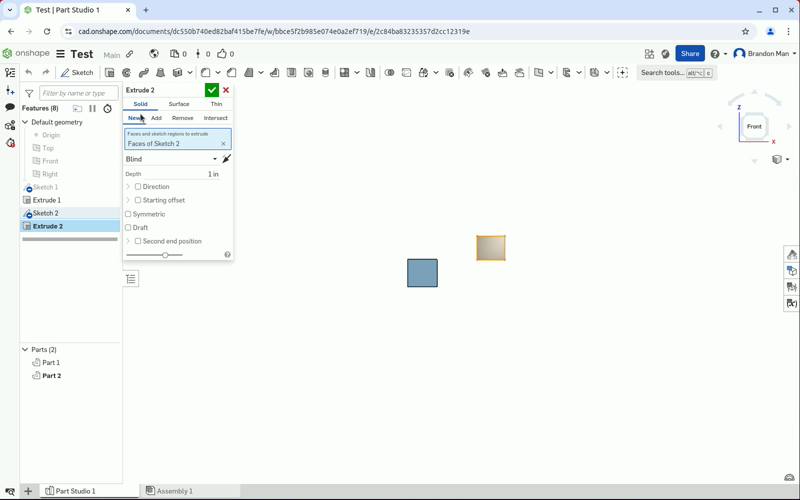
mouse_move(137, 120)
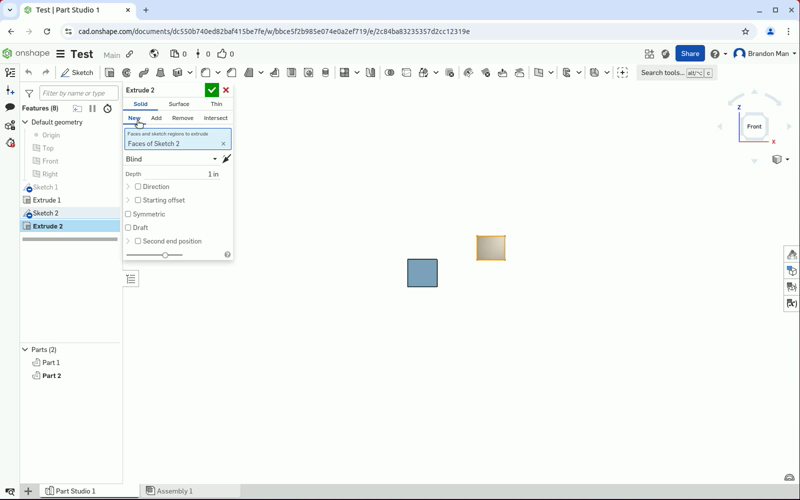
click(137, 120)
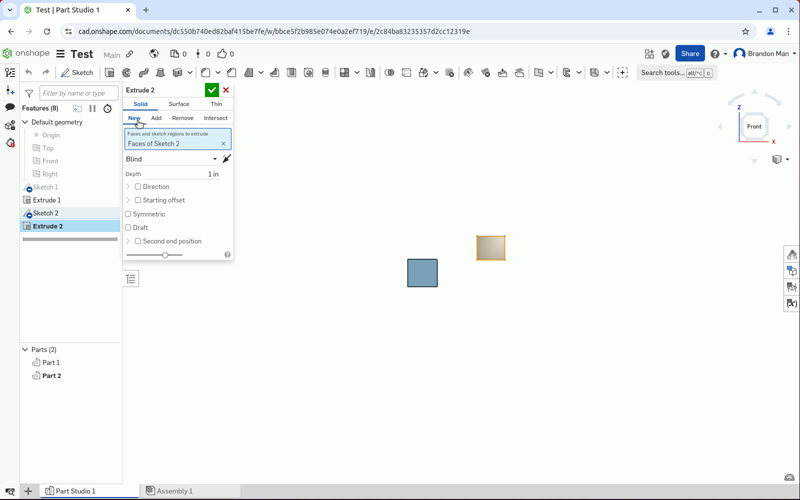
key(tab, 4)
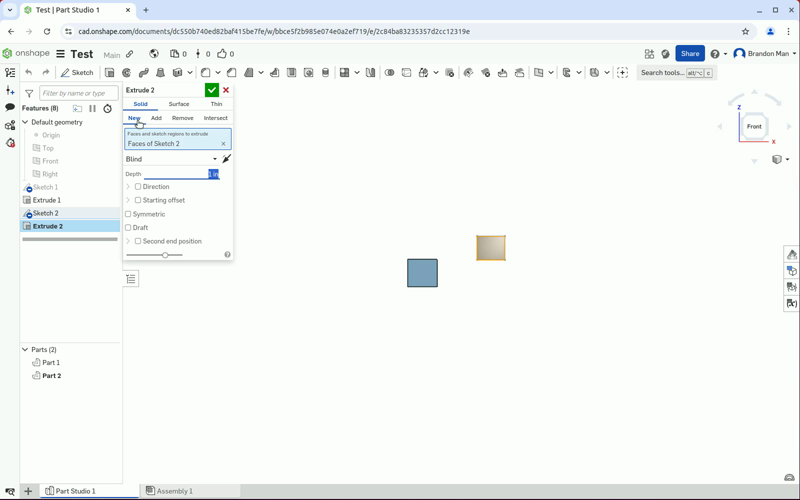
text(2.166)
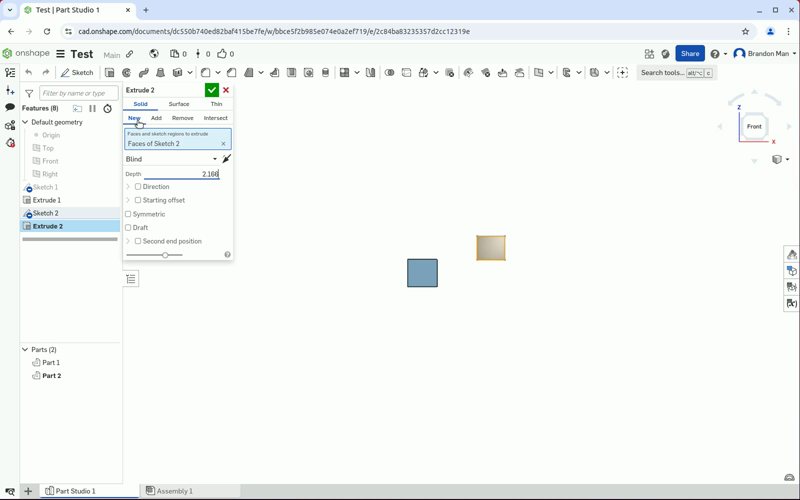
key(enter)
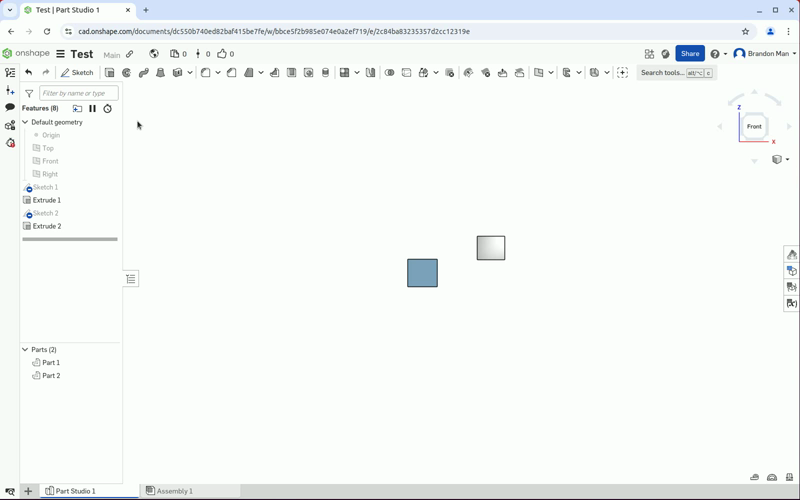
key(shift+h)
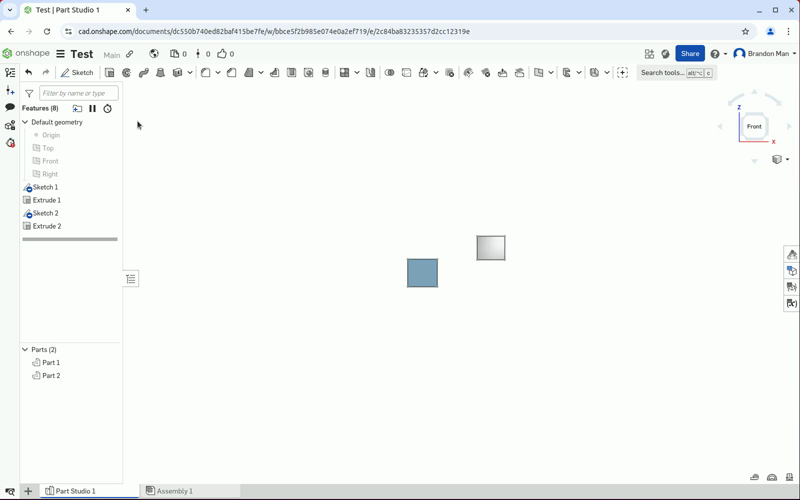
key(shift+h)
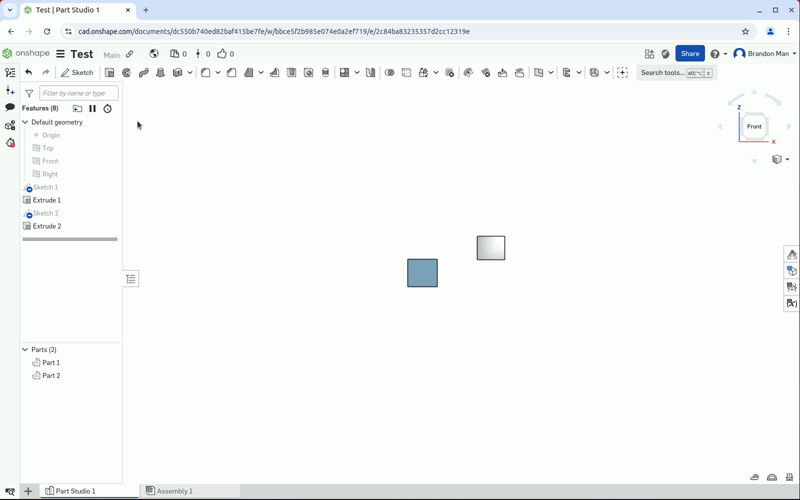
mouse_move(73, 189)
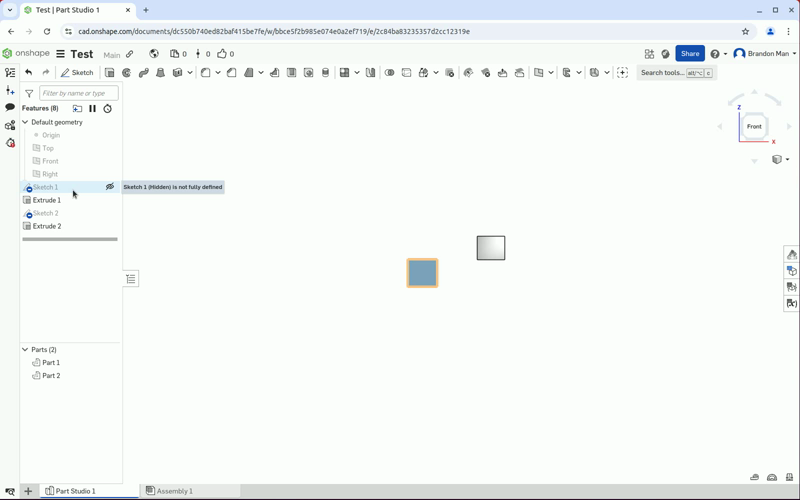
click(73, 189)
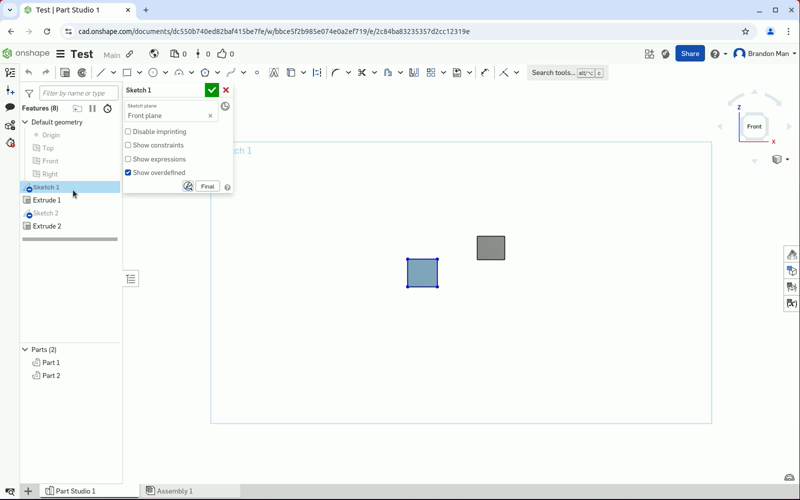
mouse_move(229, 92)
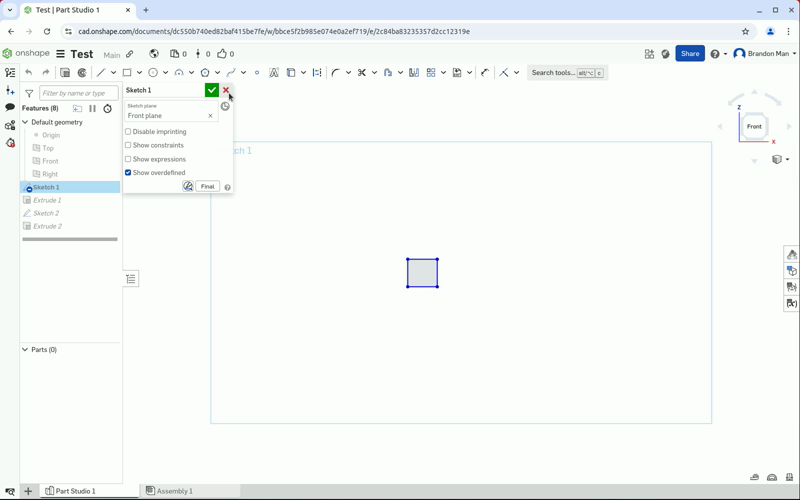
click(229, 92)
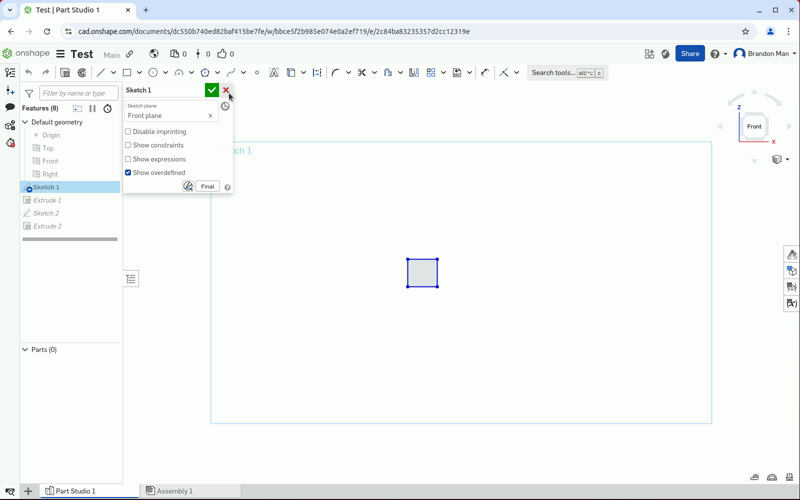
key(shift+s)
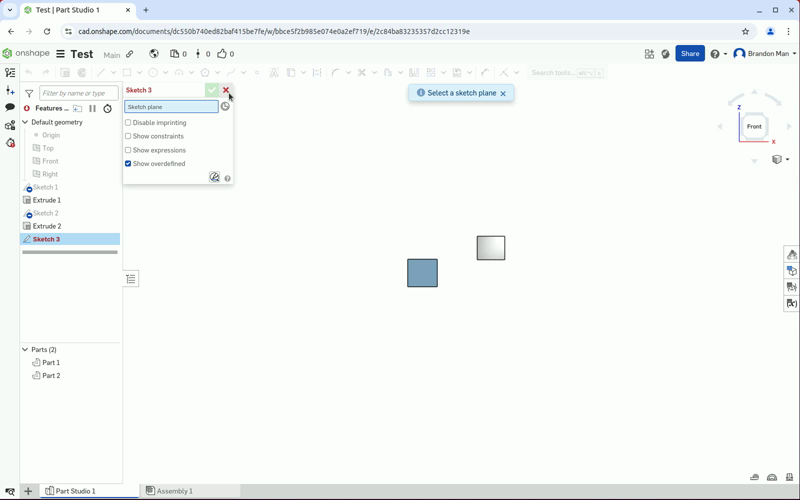
mouse_move(73, 163)
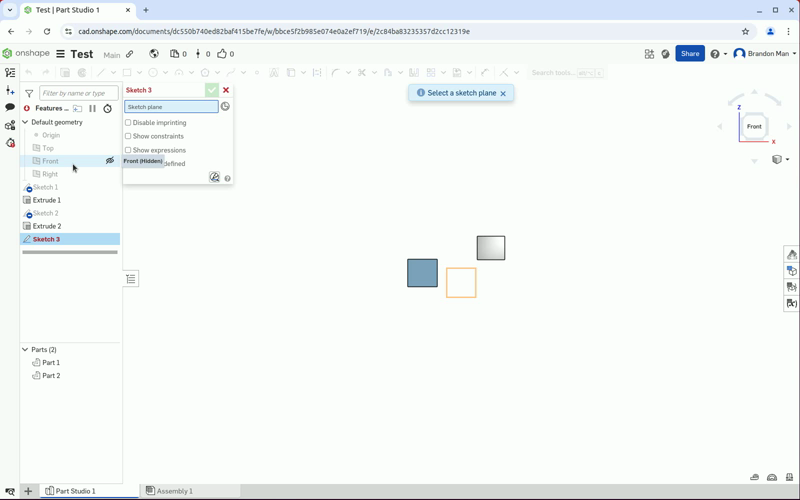
click(73, 163)
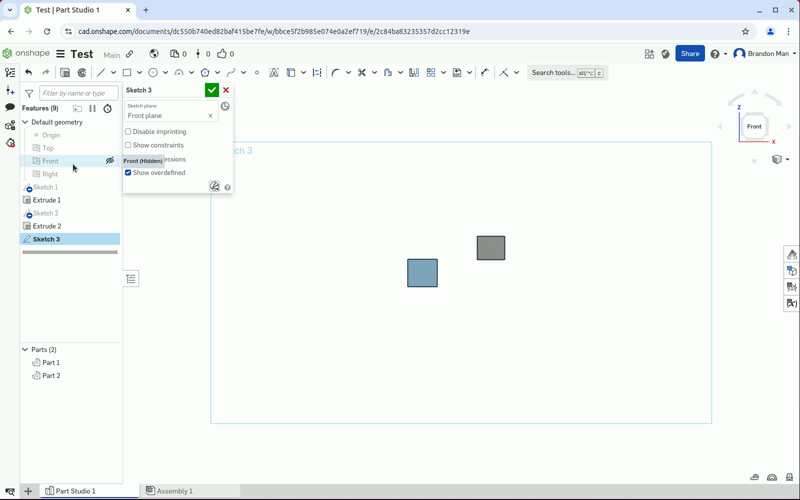
mouse_move(73, 352)
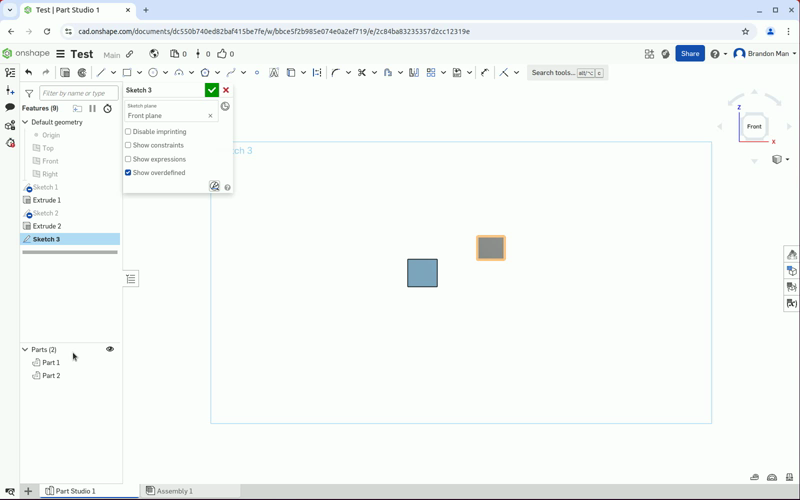
key(y)
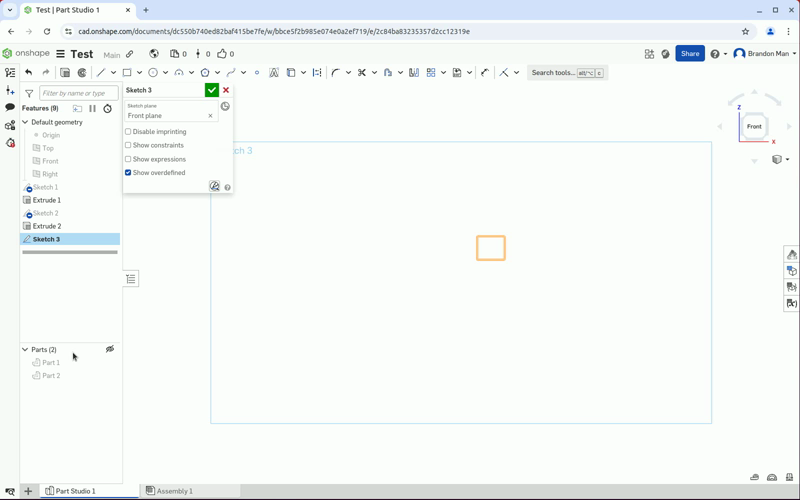
key(l)
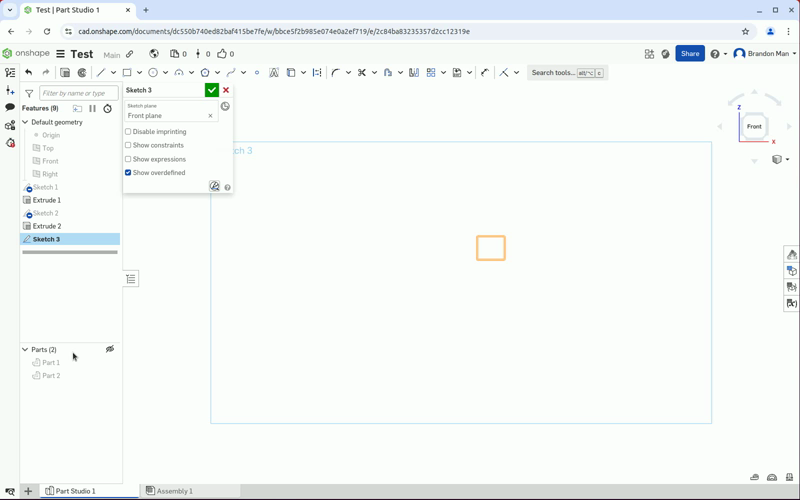
key_down(shift)
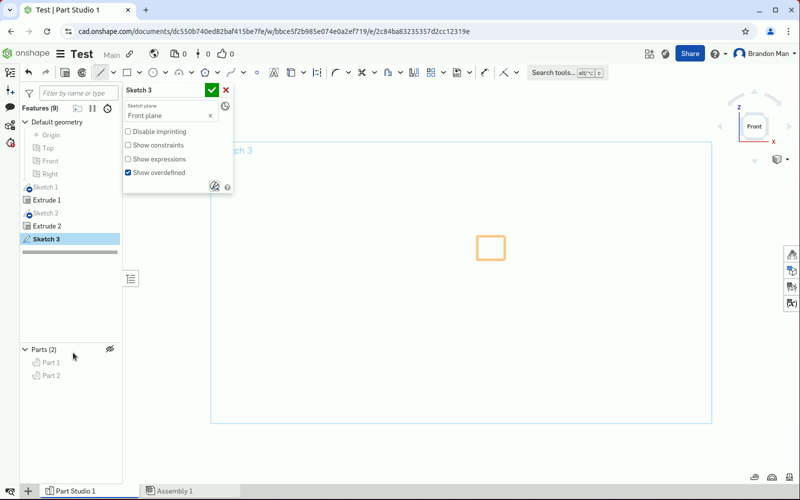
mouse_move(532, 262)
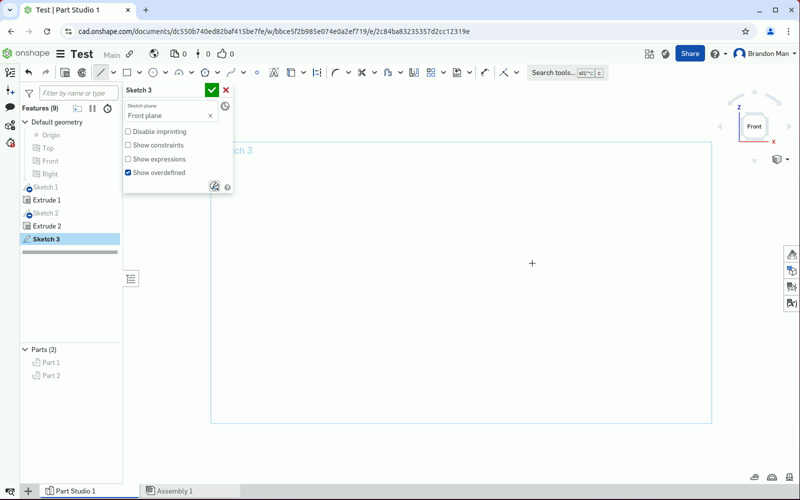
click(532, 262)
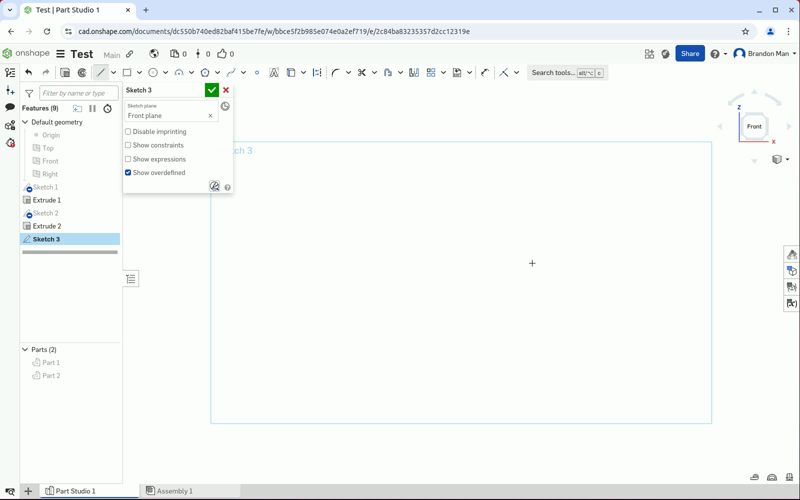
key_up(shift)
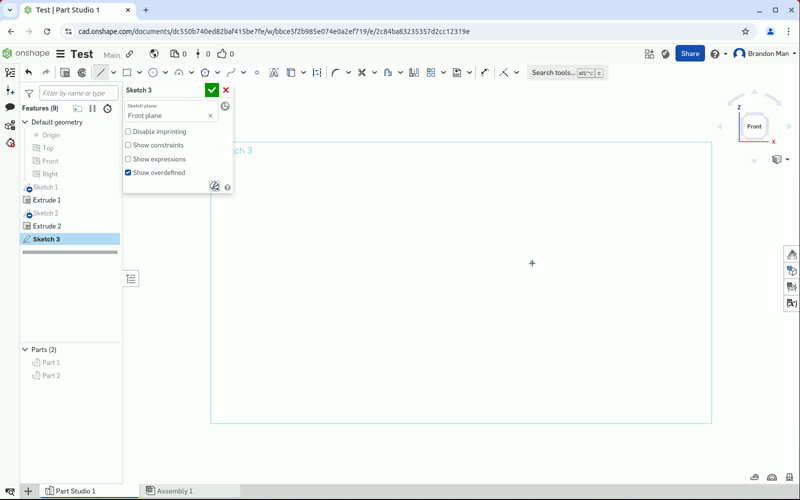
key_down(shift)
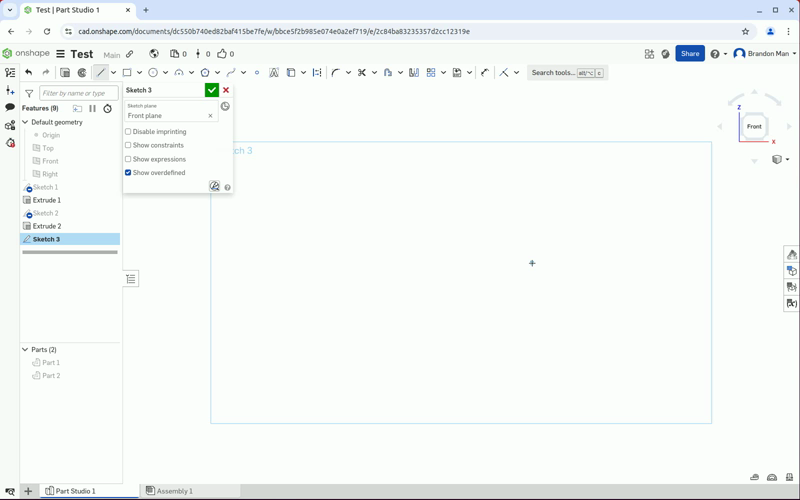
mouse_move(562, 262)
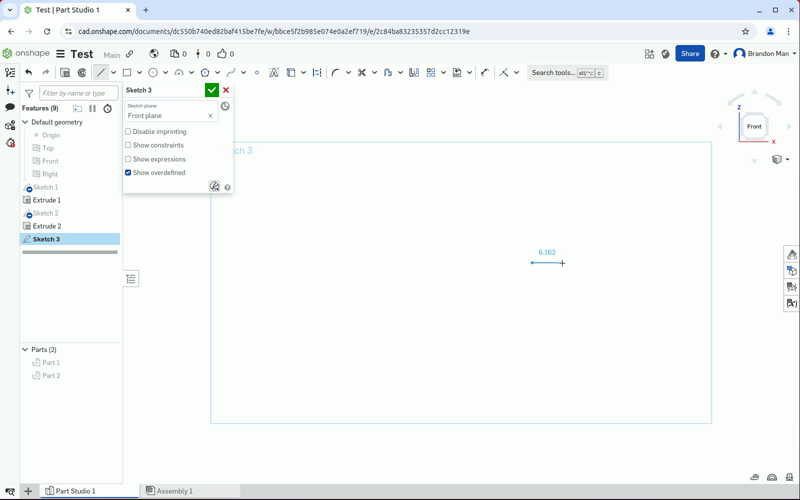
mouse_move(574, 263)
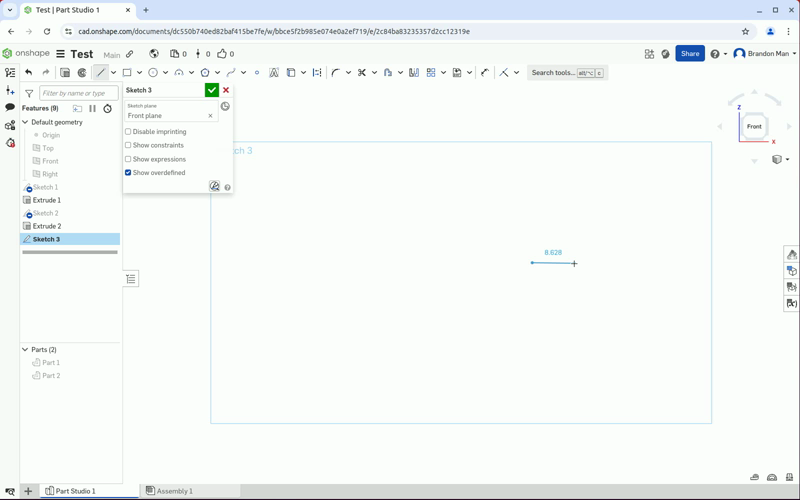
click(574, 263)
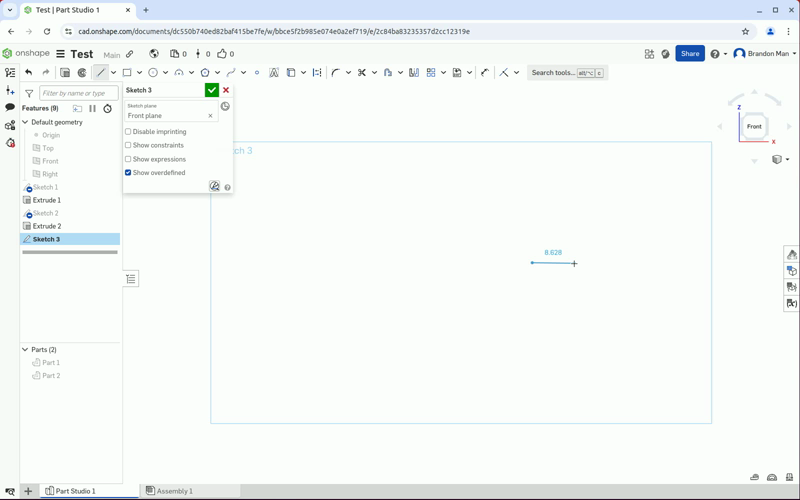
key_up(shift)
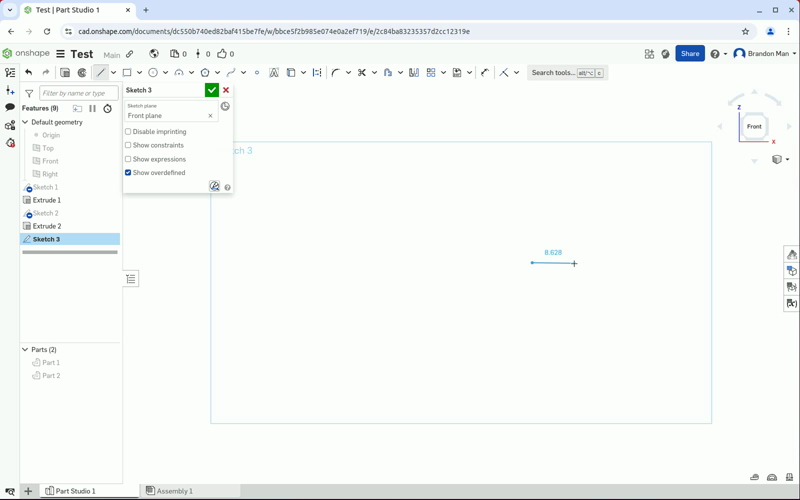
key_down(shift)
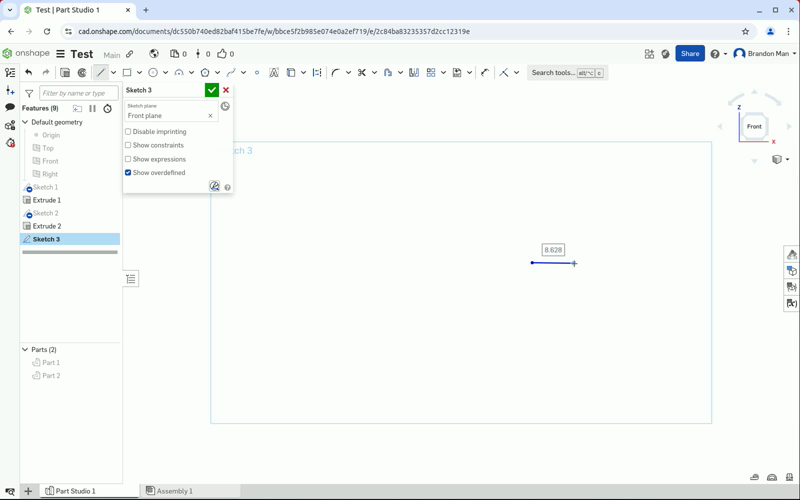
mouse_move(589, 263)
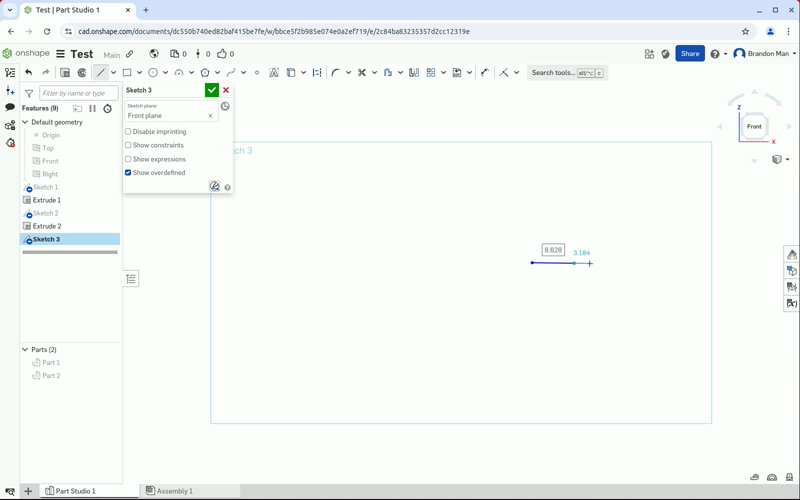
mouse_move(574, 229)
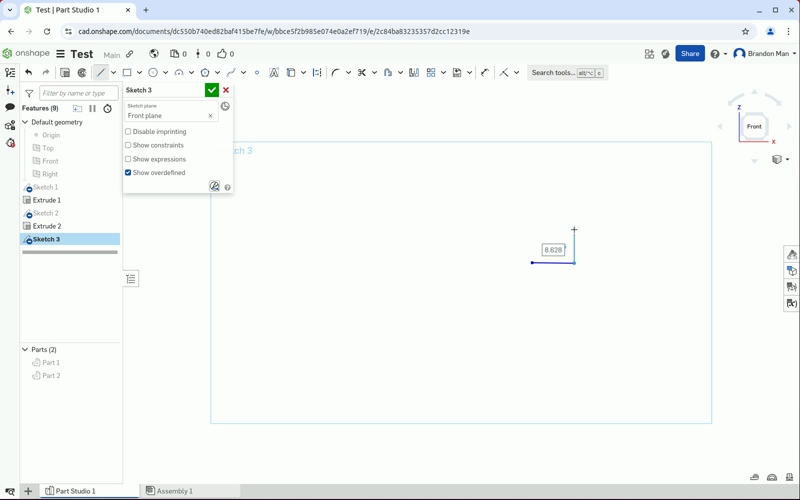
click(574, 229)
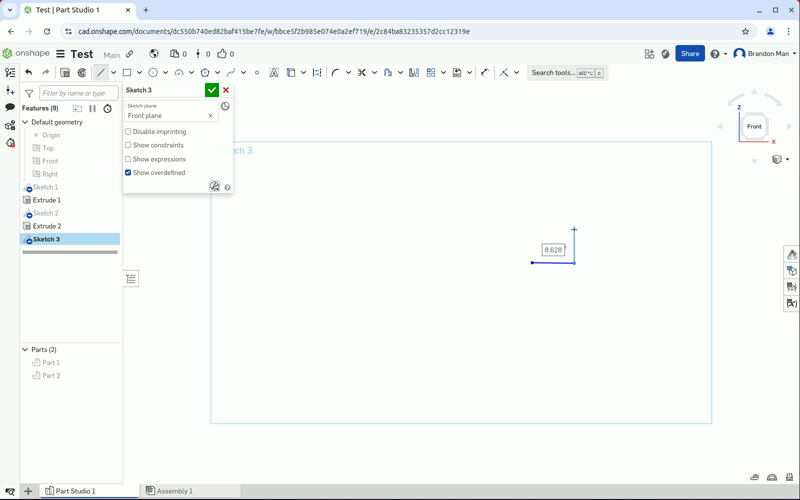
key_up(shift)
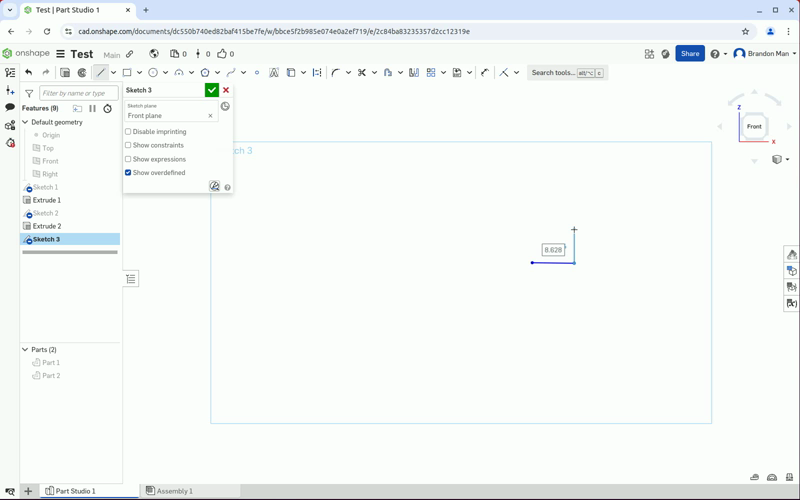
key_down(shift)
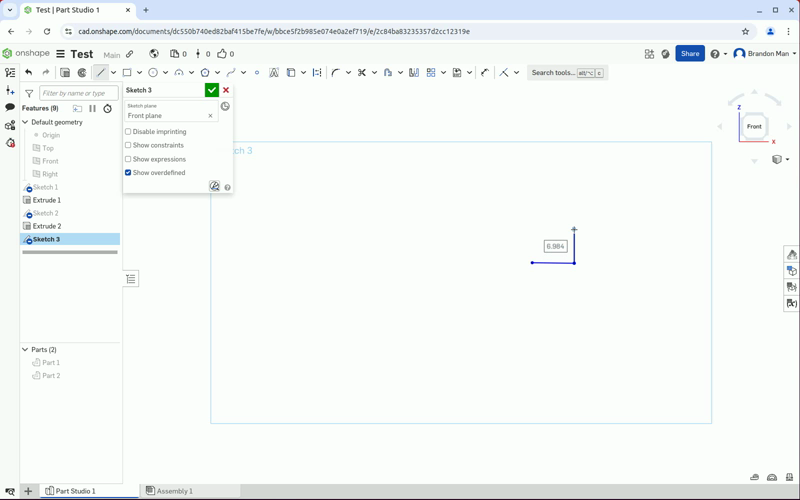
mouse_move(589, 229)
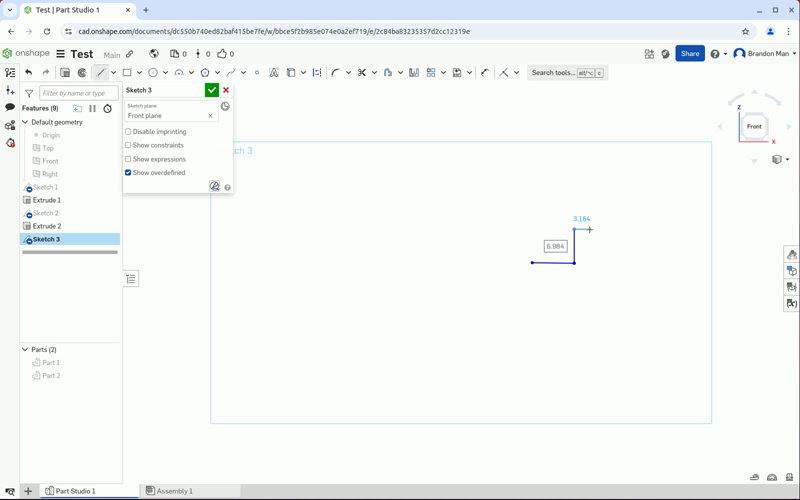
mouse_move(532, 229)
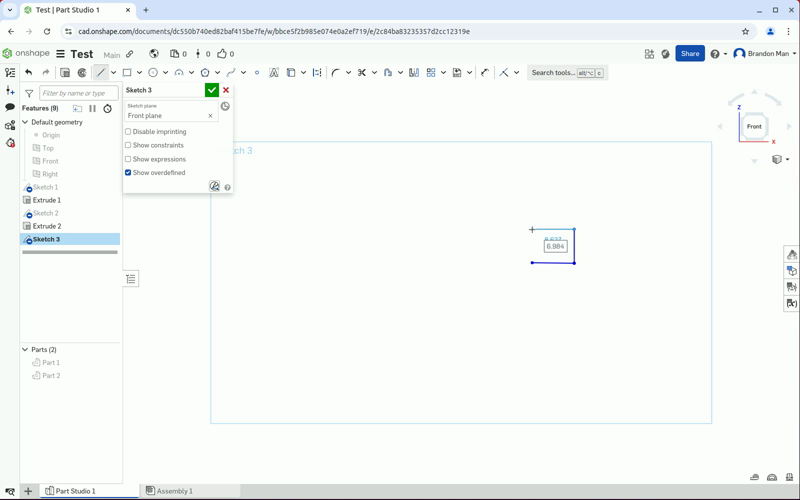
click(532, 229)
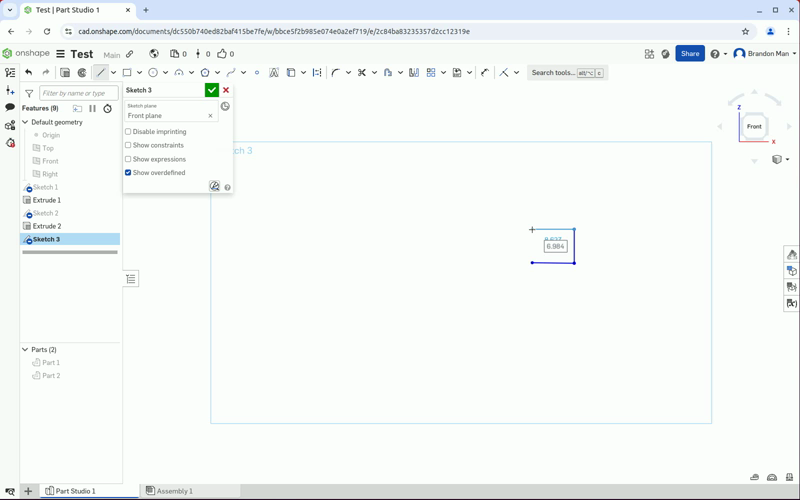
key_up(shift)
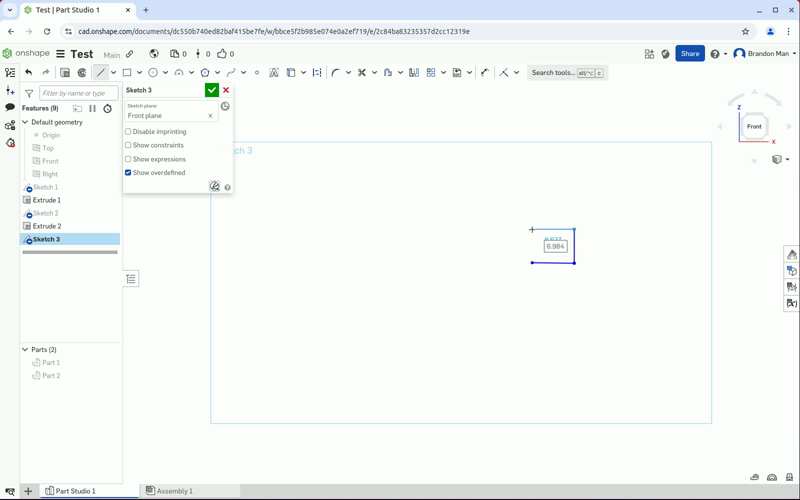
mouse_move(562, 229)
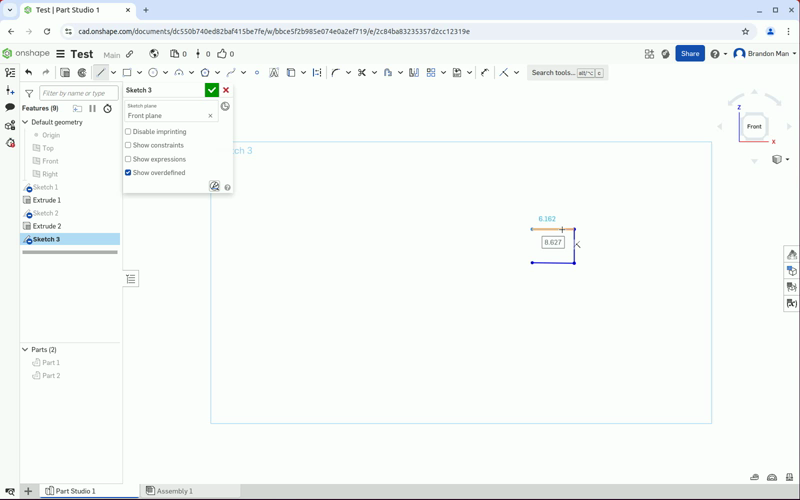
key_down(shift)
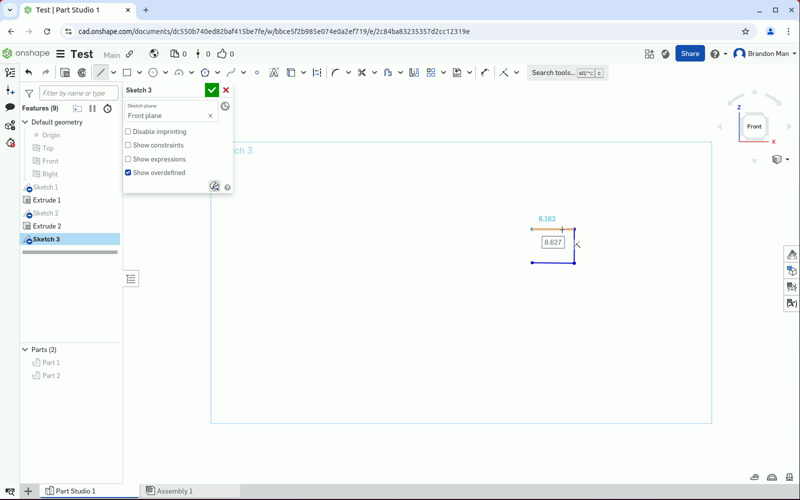
mouse_move(532, 262)
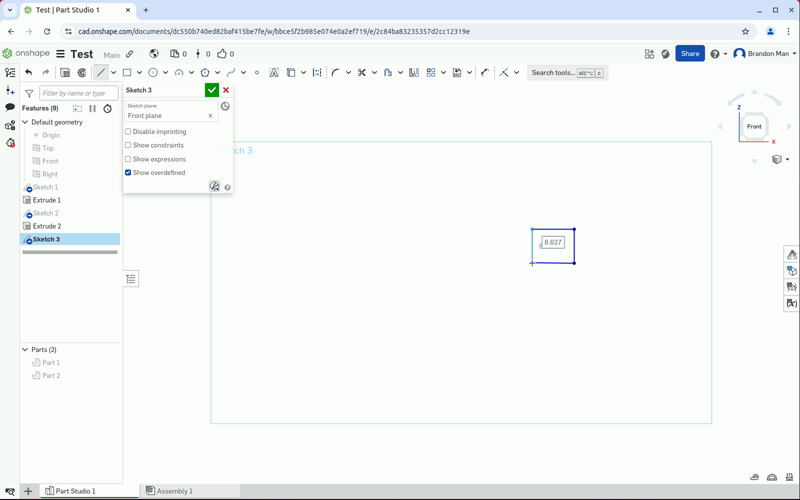
key_up(shift)
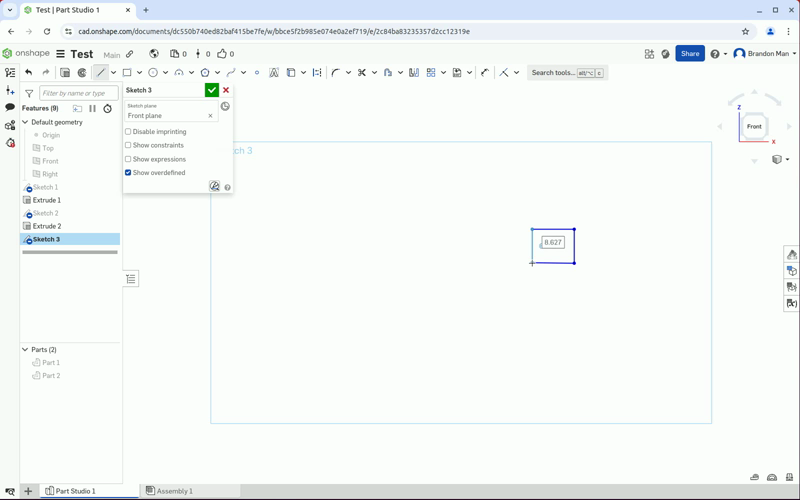
click(532, 262)
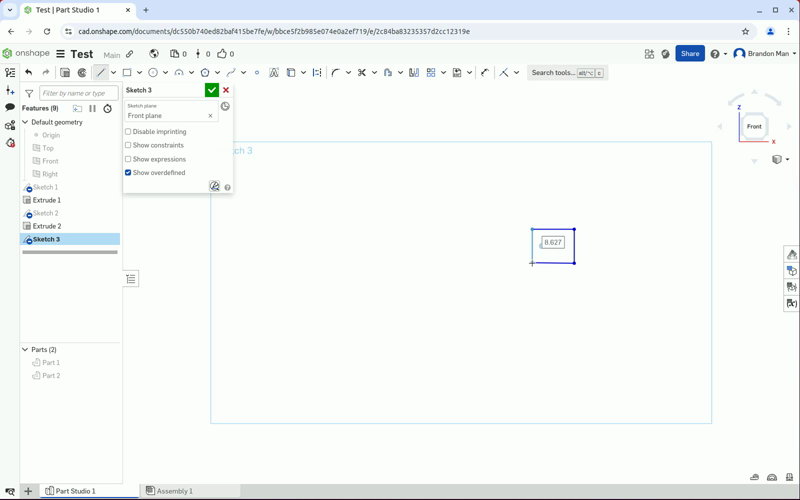
key(esc)
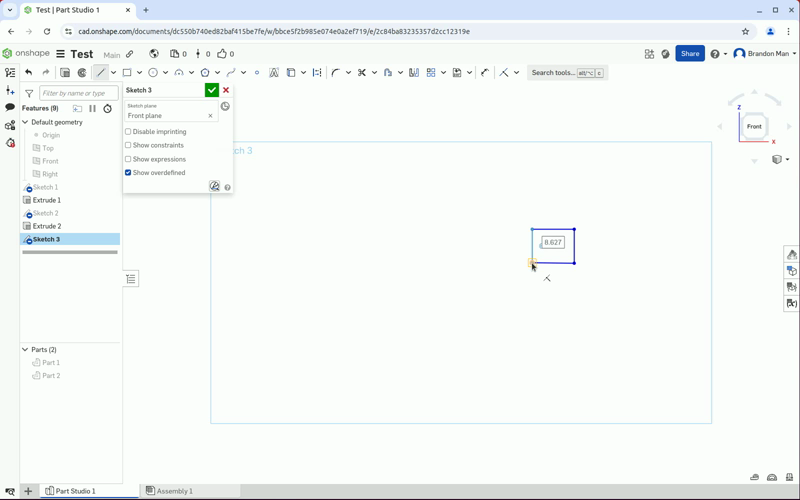
mouse_move(544, 233)
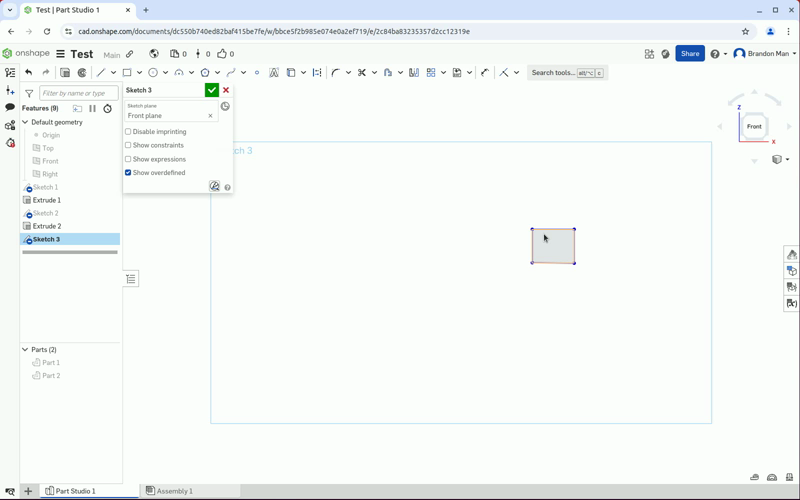
scroll(6)
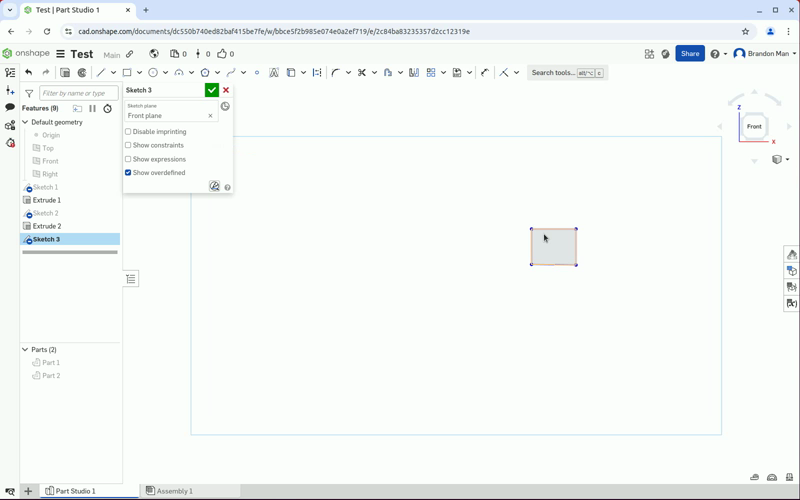
scroll(6)
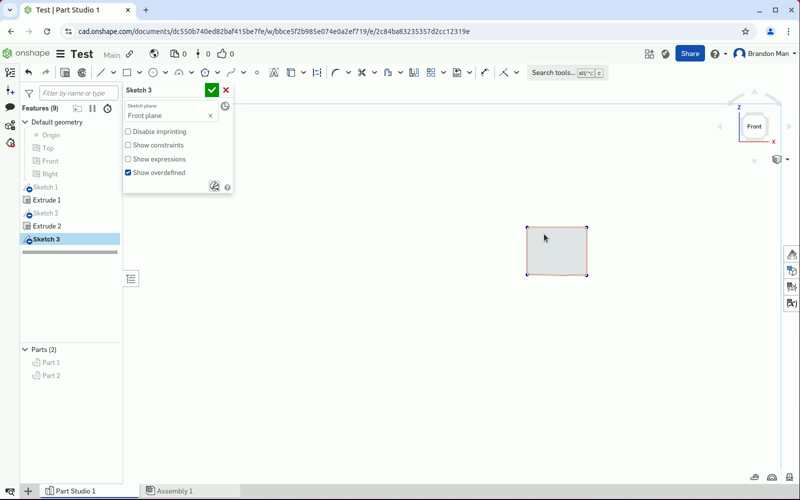
scroll(6)
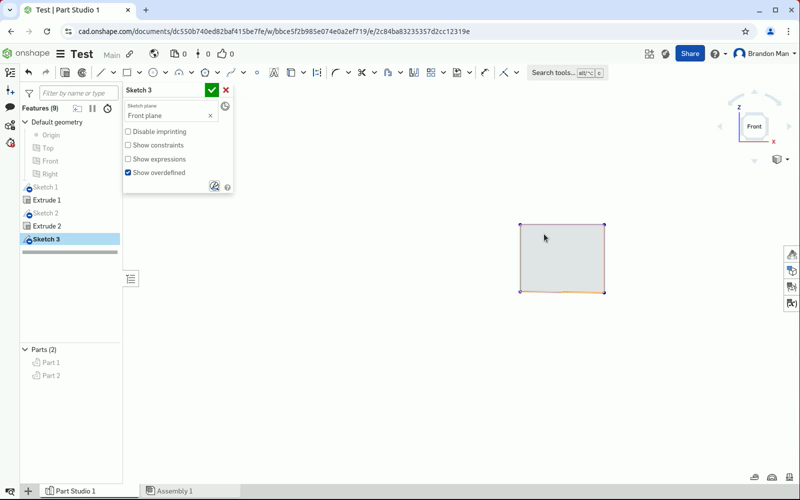
scroll(6)
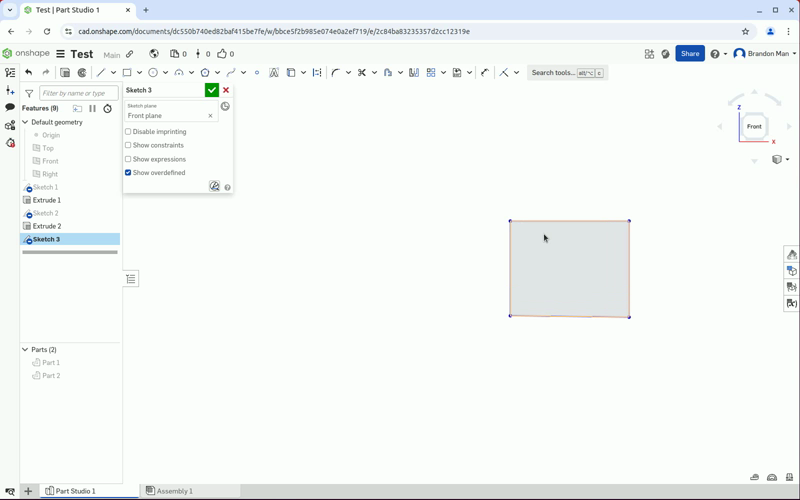
scroll(6)
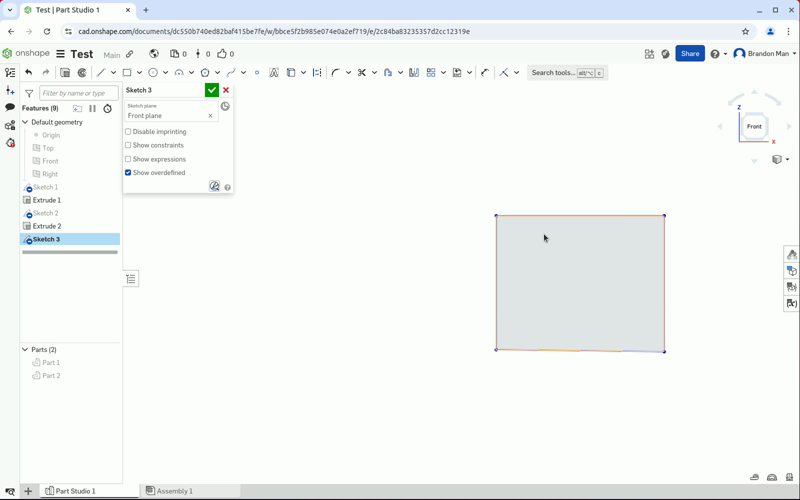
scroll(6)
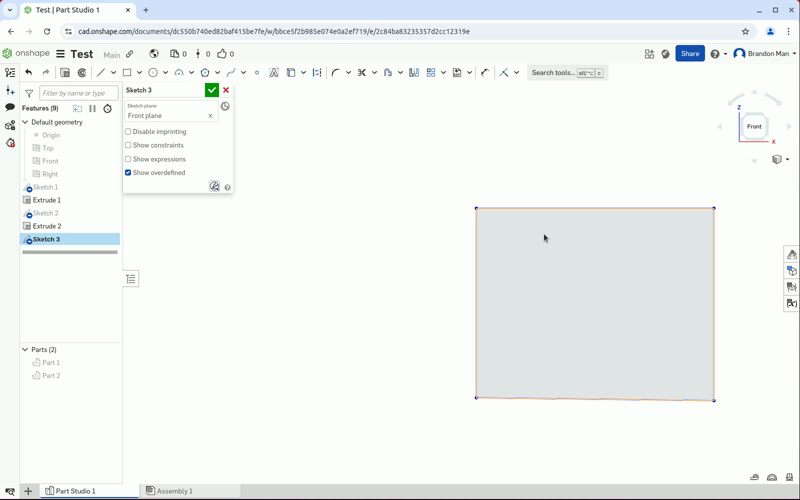
scroll(6)
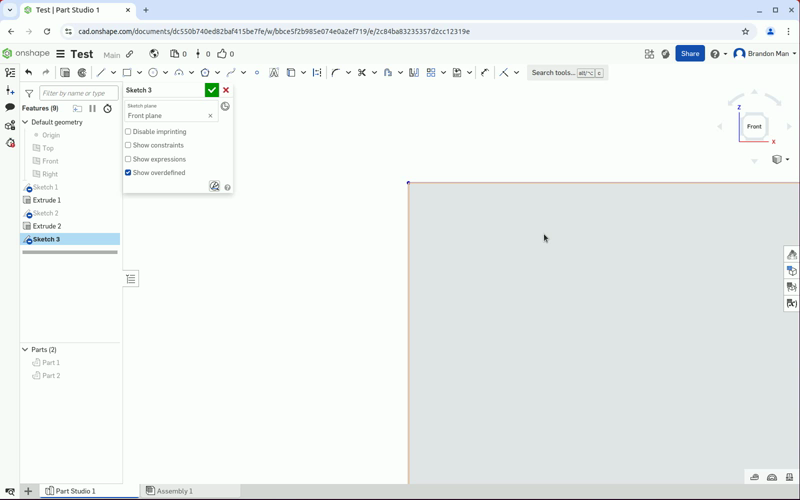
click(544, 233)
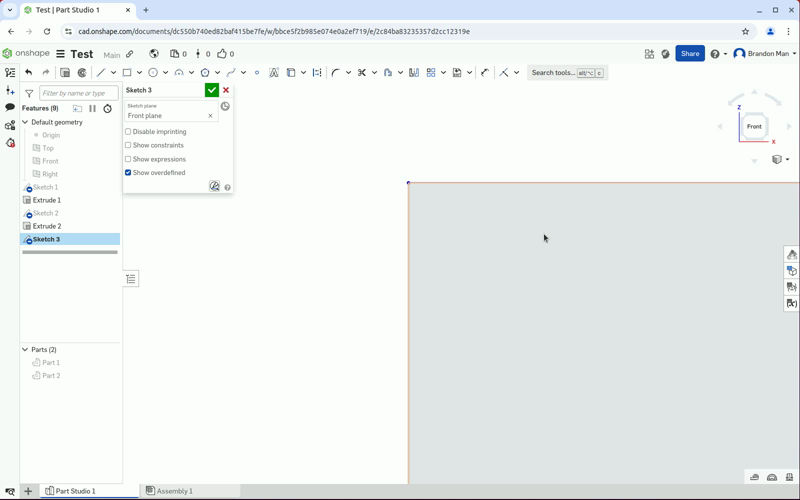
scroll(-6)
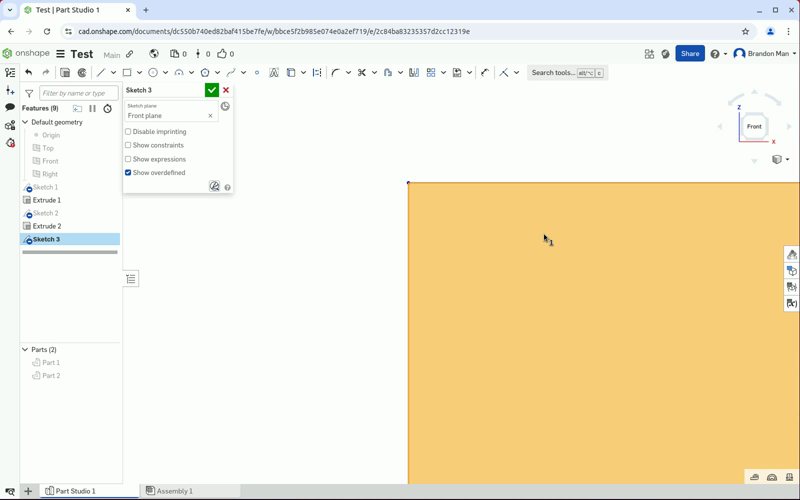
scroll(-6)
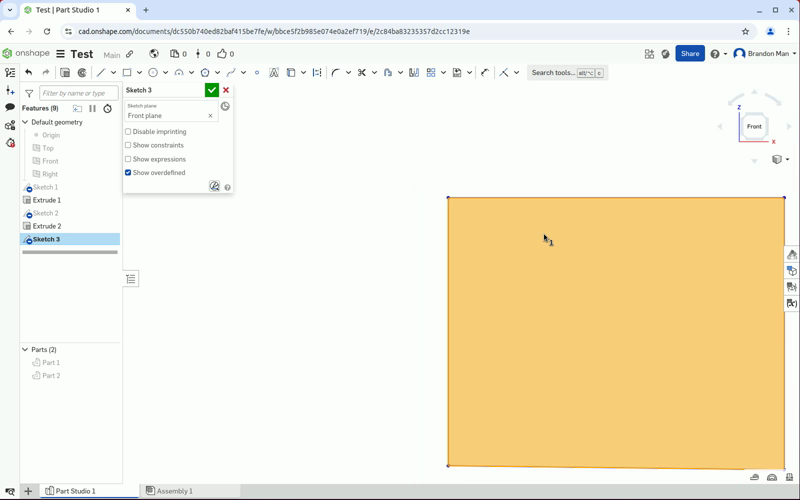
scroll(-6)
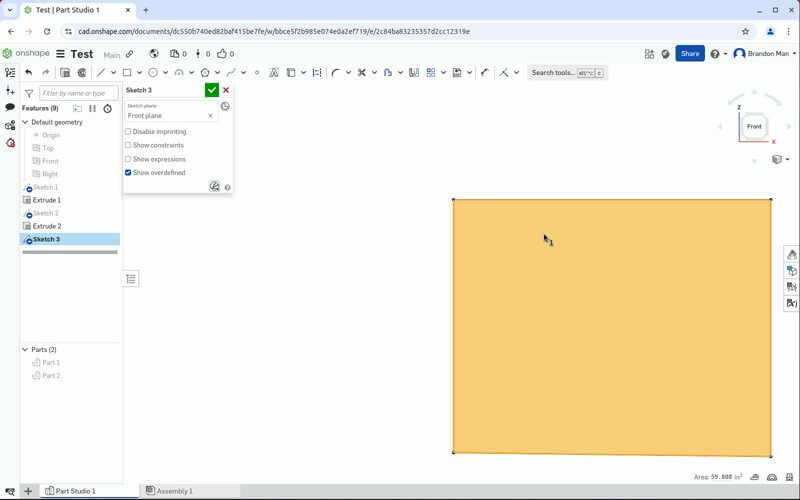
scroll(-6)
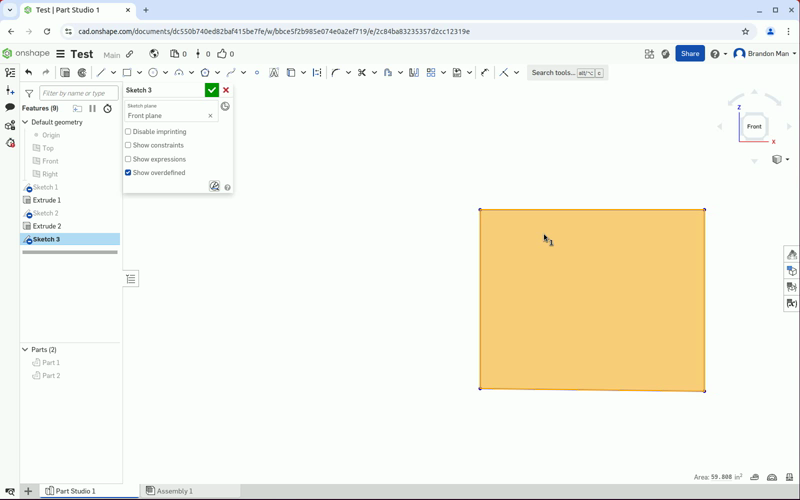
scroll(-6)
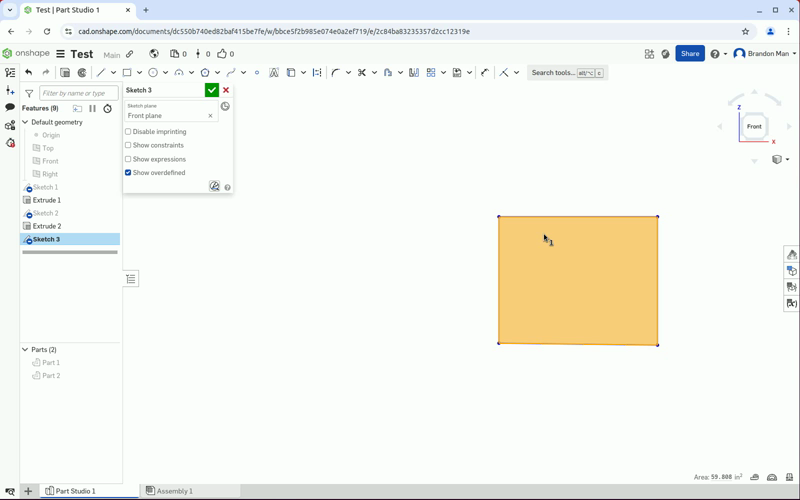
scroll(-6)
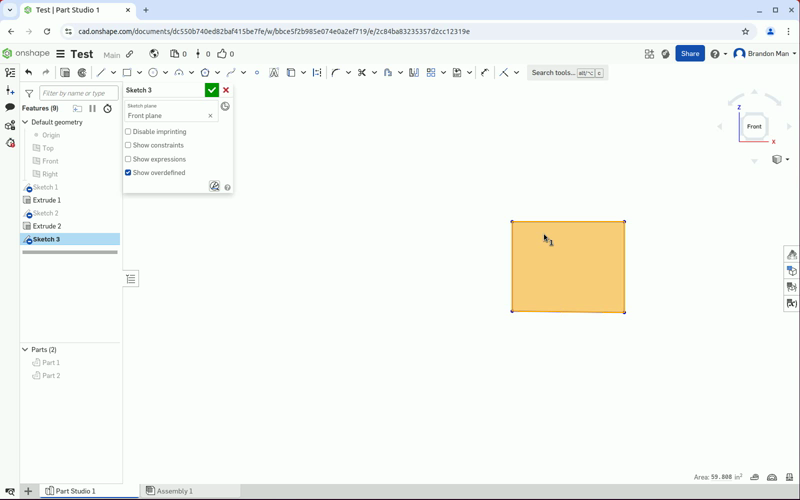
scroll(-6)
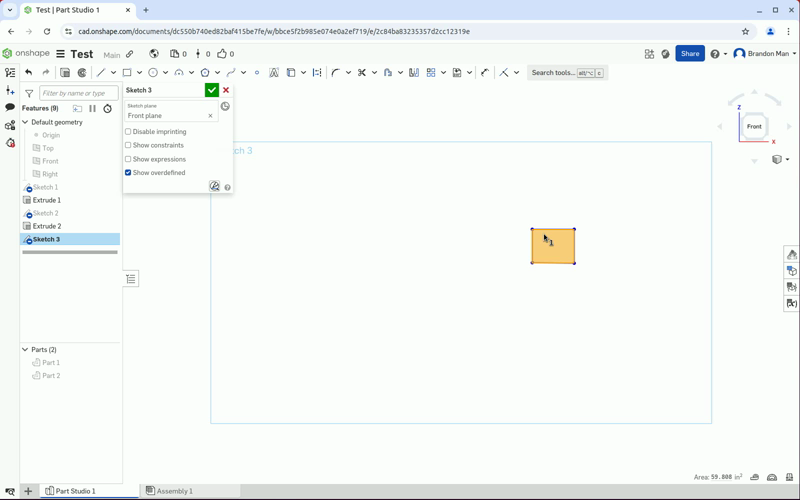
mouse_move(73, 352)
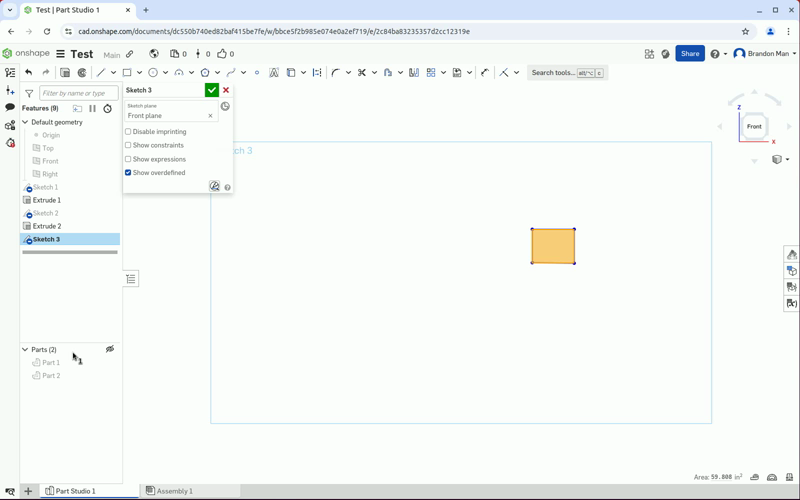
key(shift+y)
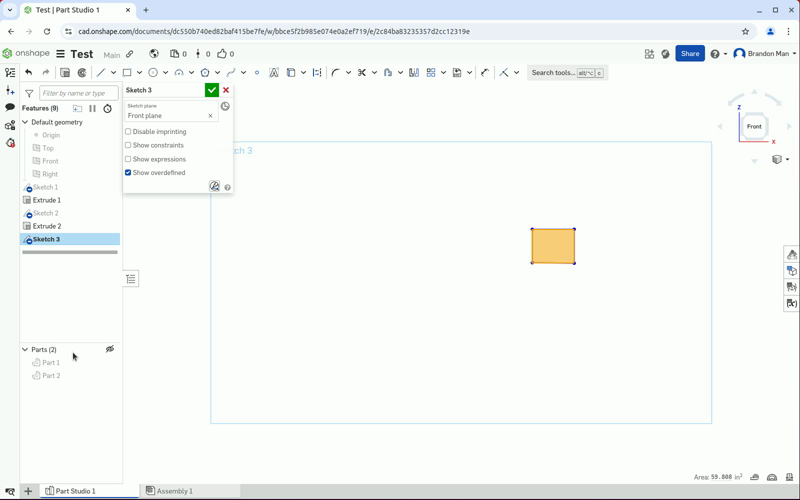
key(shift+e)
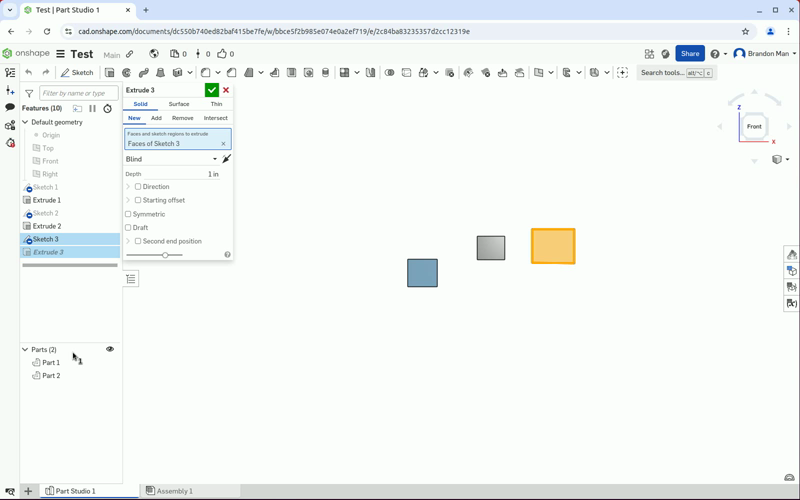
mouse_move(143, 106)
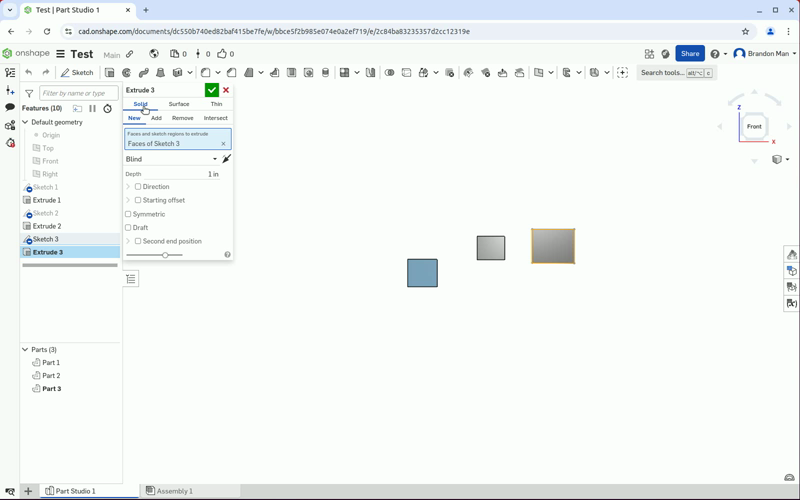
click(143, 106)
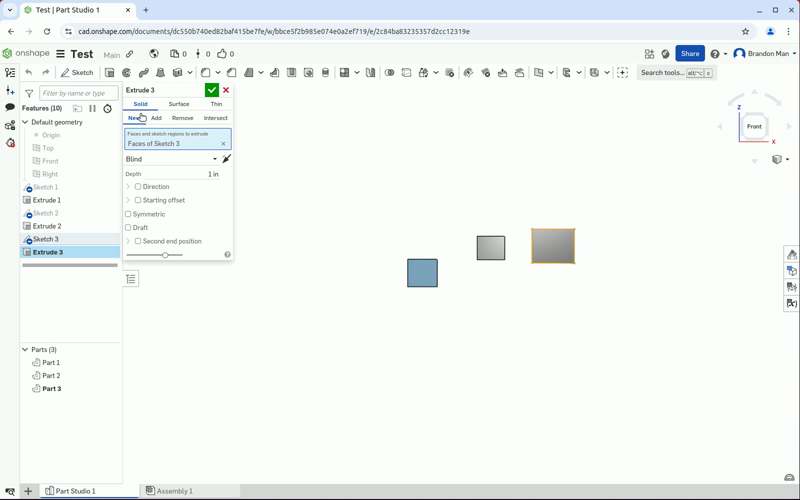
mouse_move(137, 120)
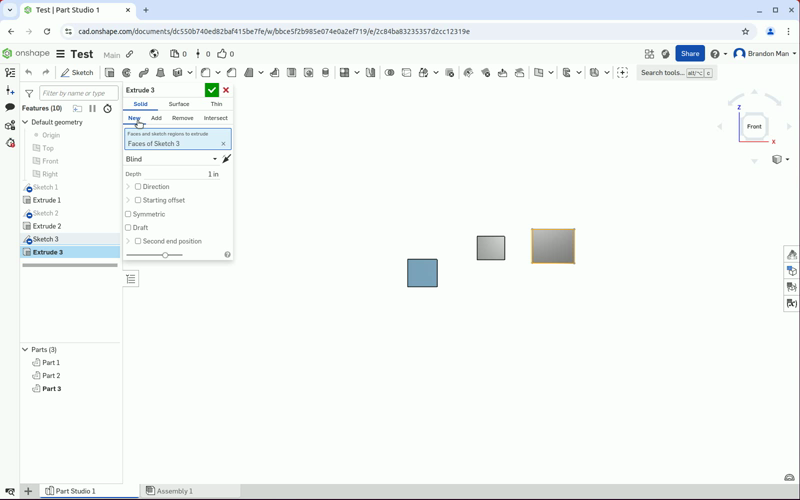
click(137, 120)
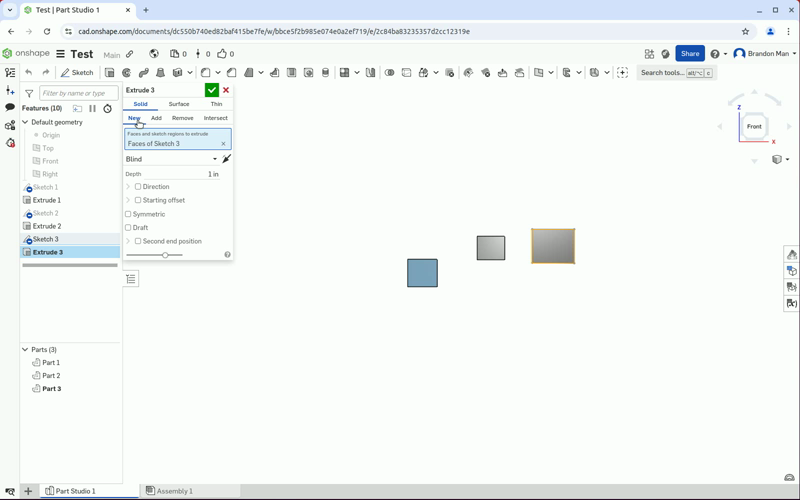
key(tab, 4)
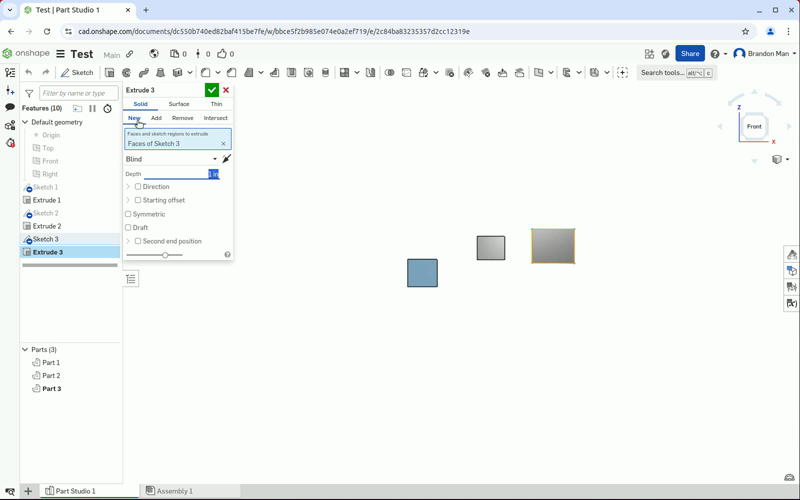
text(2.166)
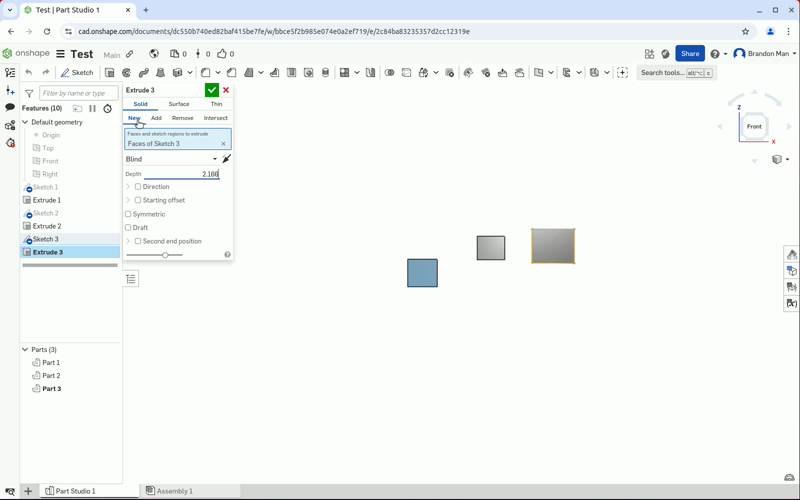
key(enter)
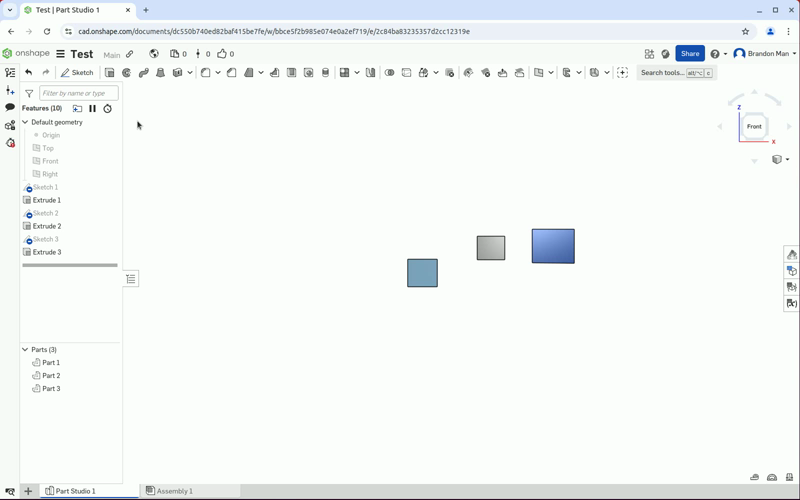
key(shift+h)
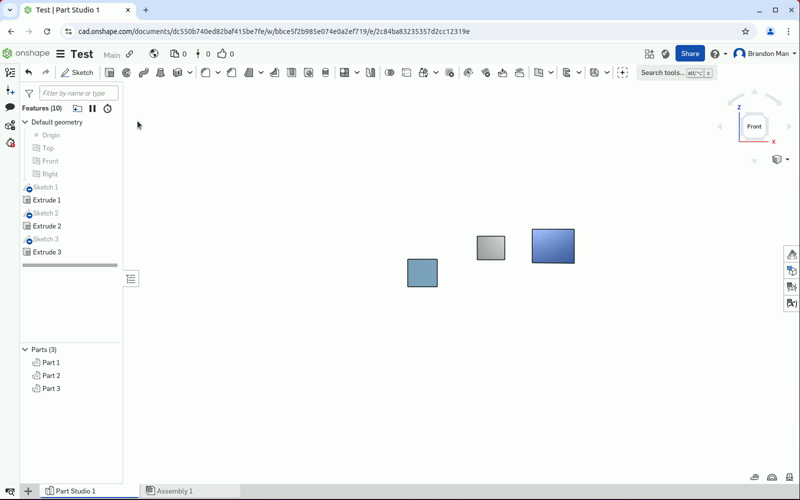
key(shift+h)
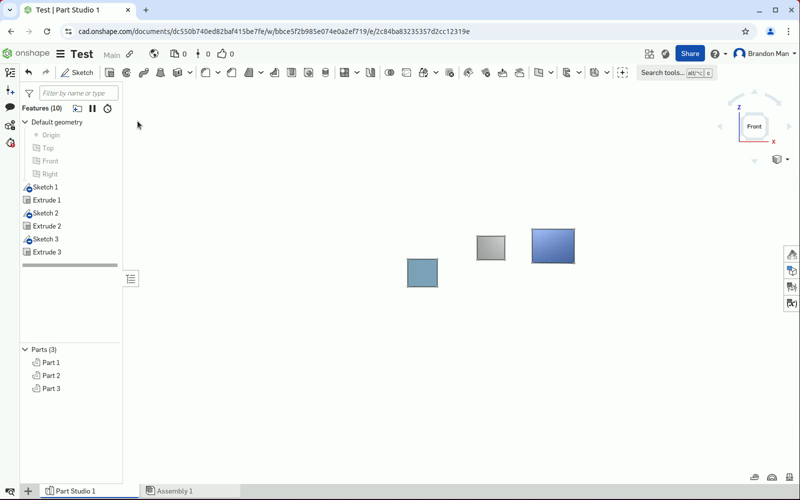
key(shift+7)
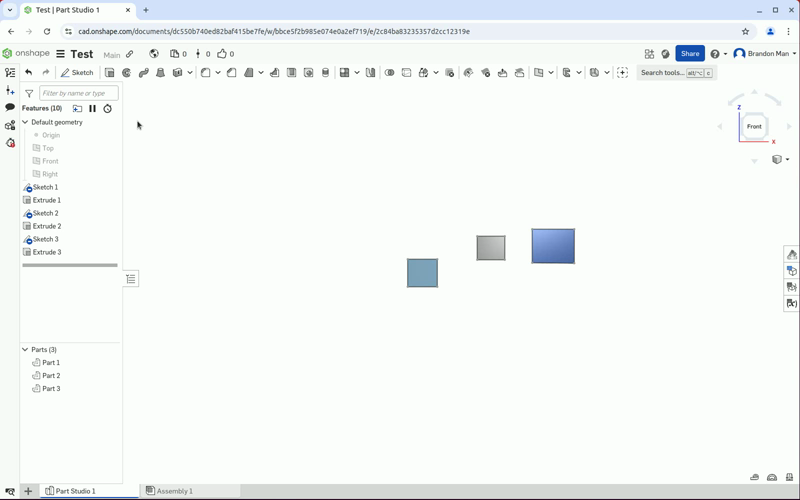
key(left, 2)
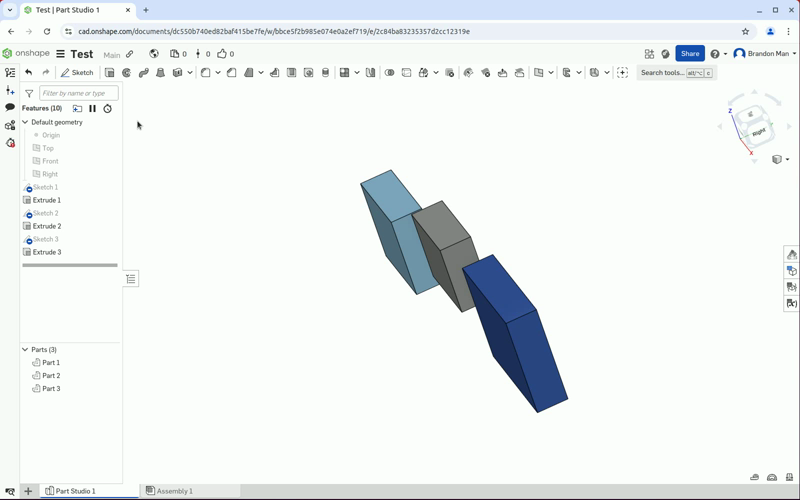
key(down, 2)
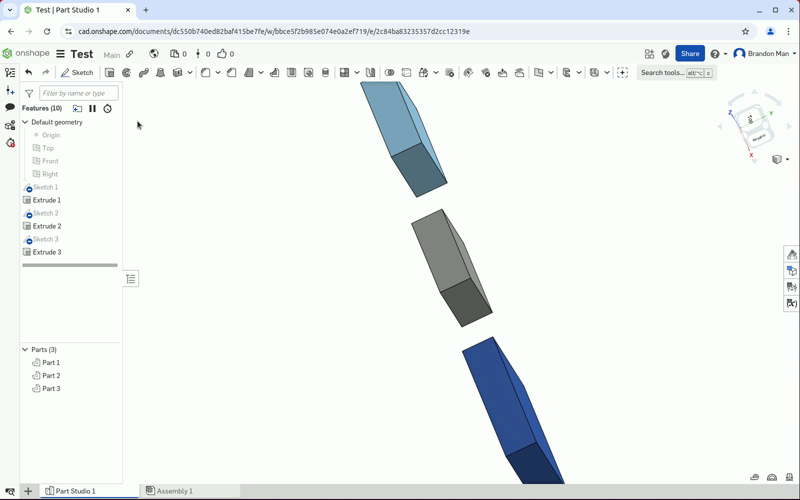
key(up, 2)
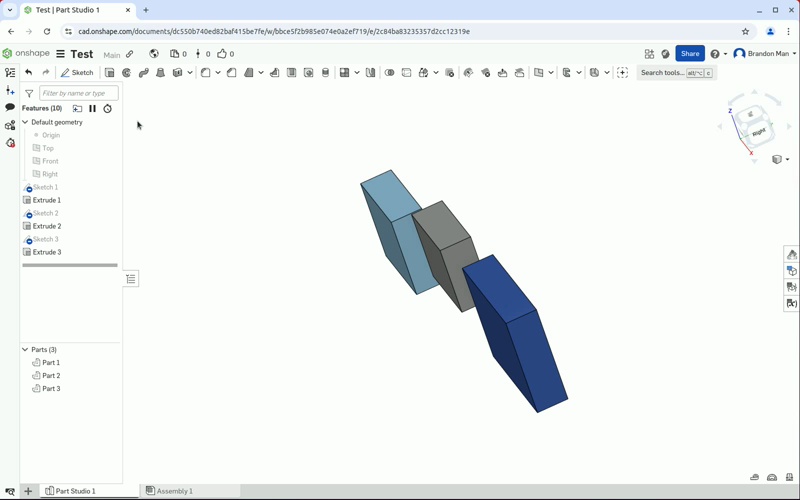
key(right, 2)
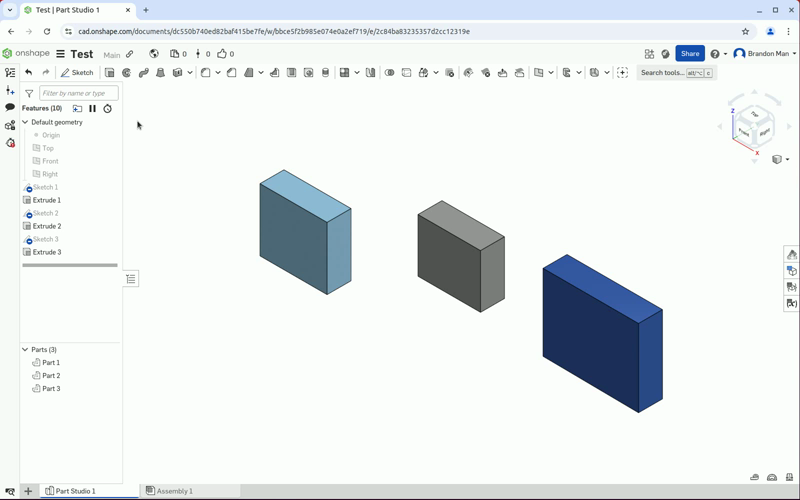
mouse_move(73, 189)
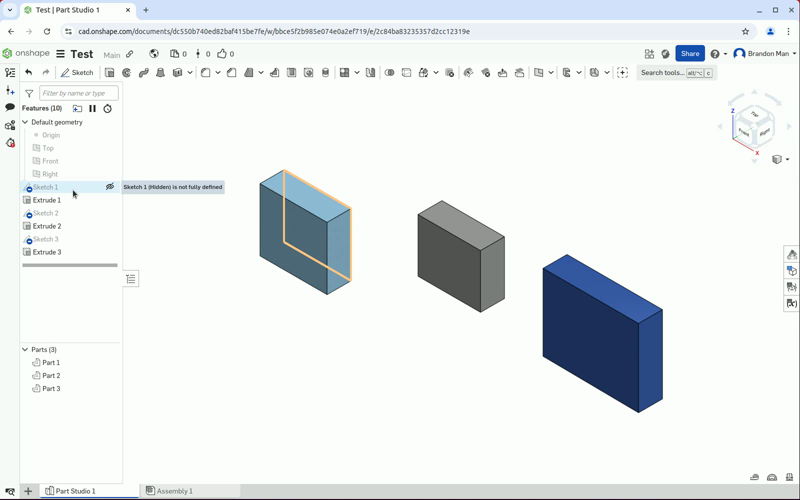
click(73, 189)